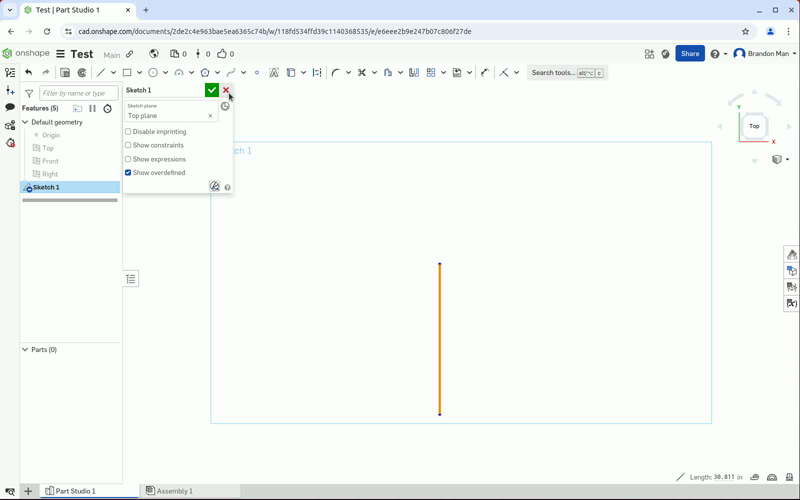
key(shift+h)
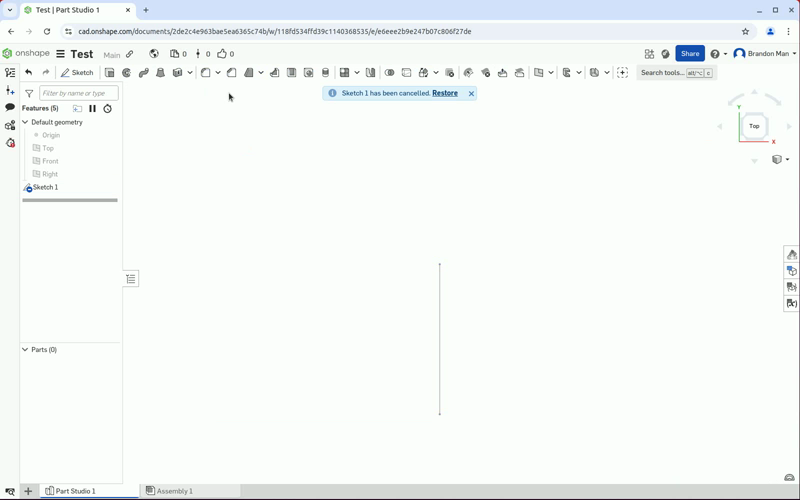
key(shift+s)
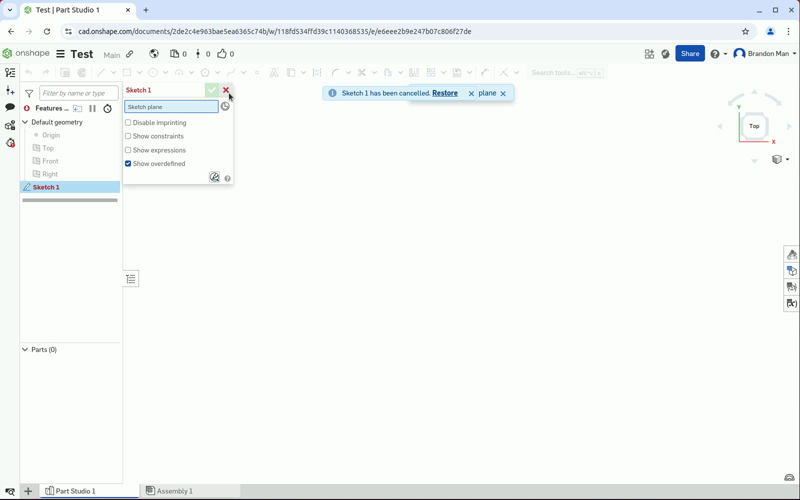
mouse_move(73, 150)
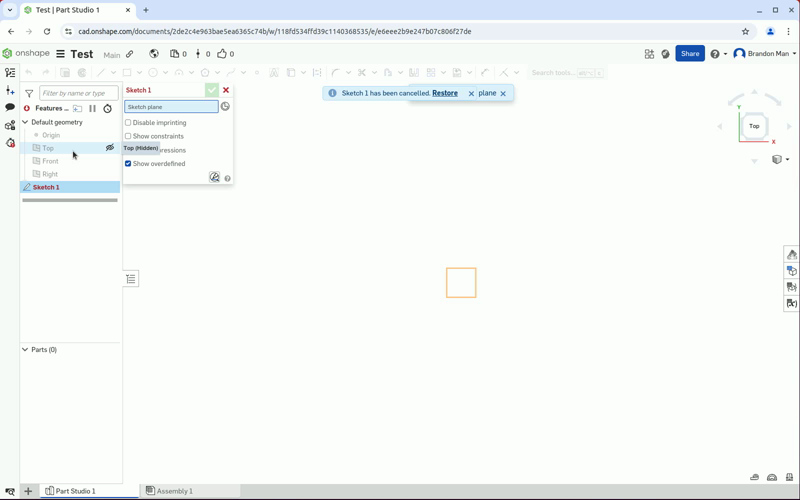
click(73, 150)
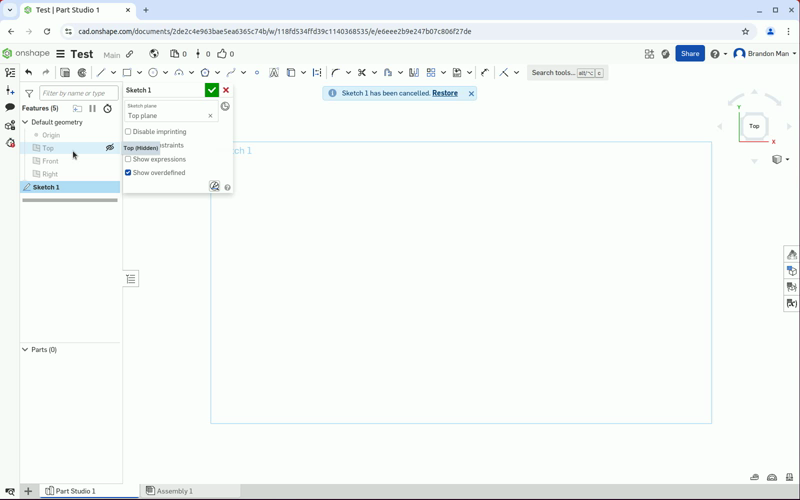
mouse_move(73, 352)
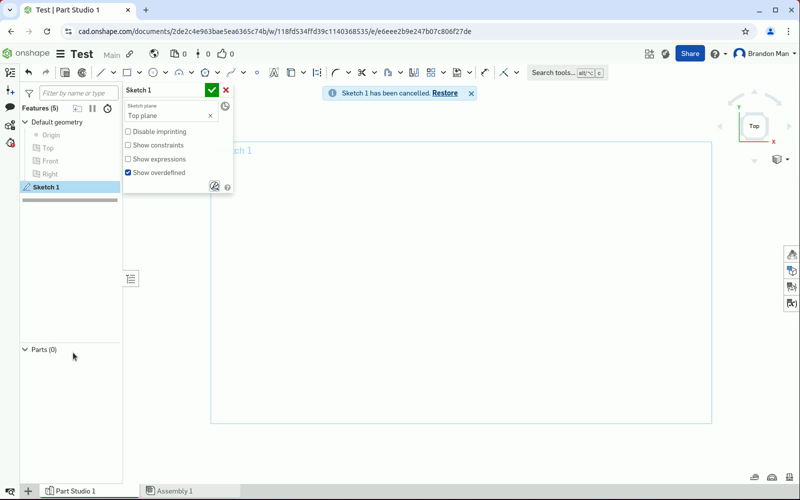
key(y)
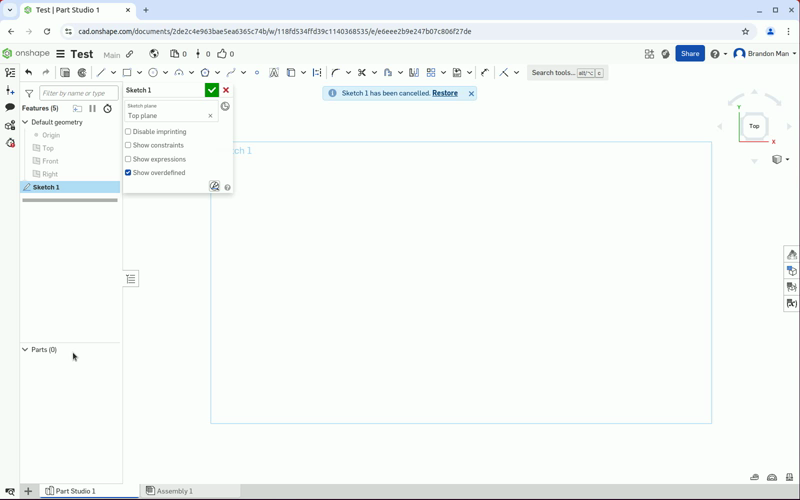
key(l)
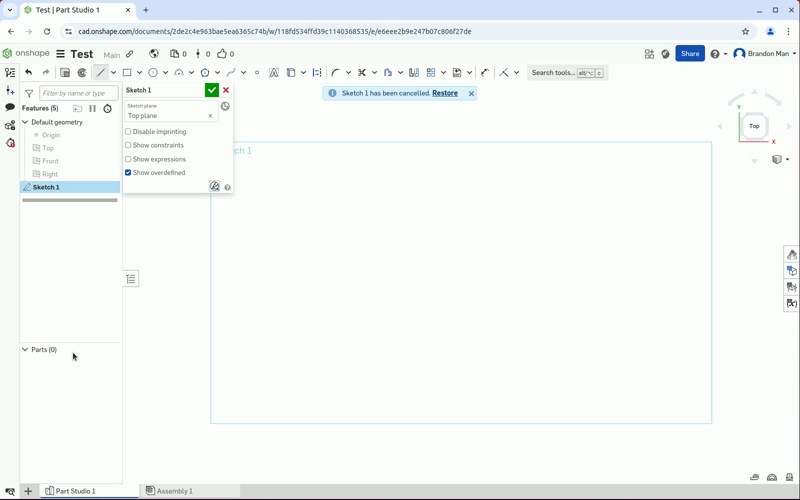
key_down(shift)
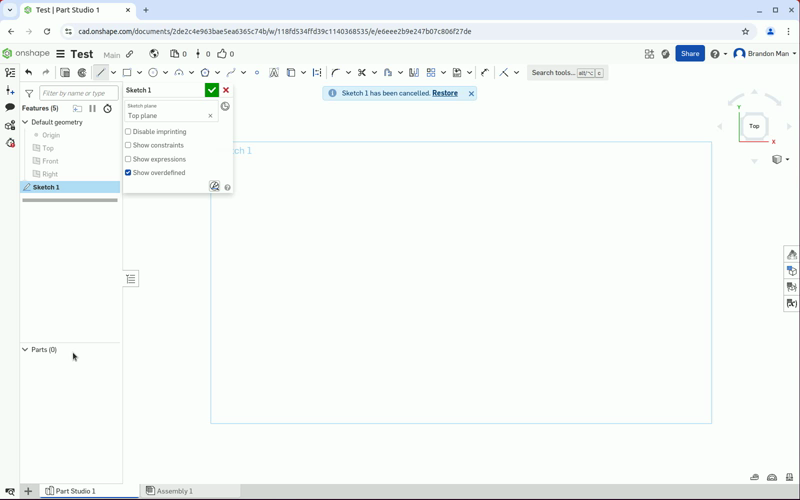
mouse_move(489, 253)
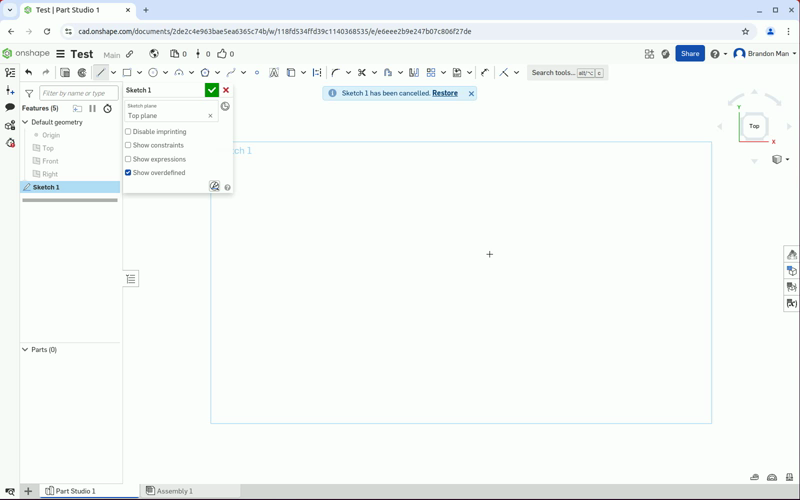
click(489, 253)
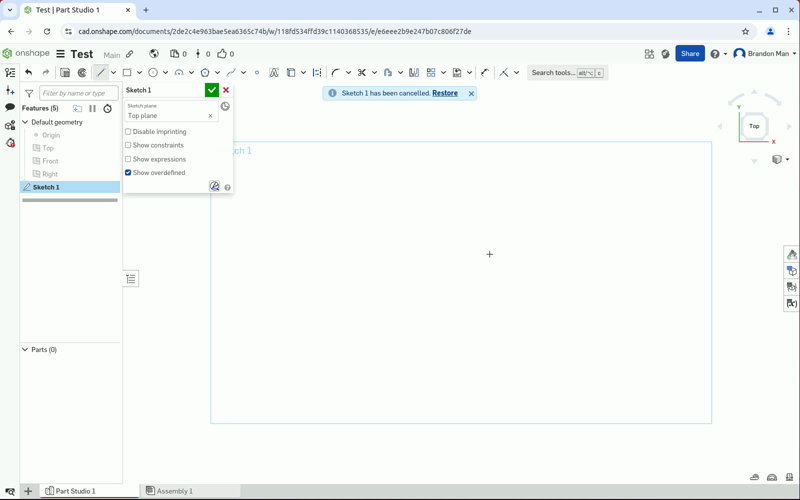
key_up(shift)
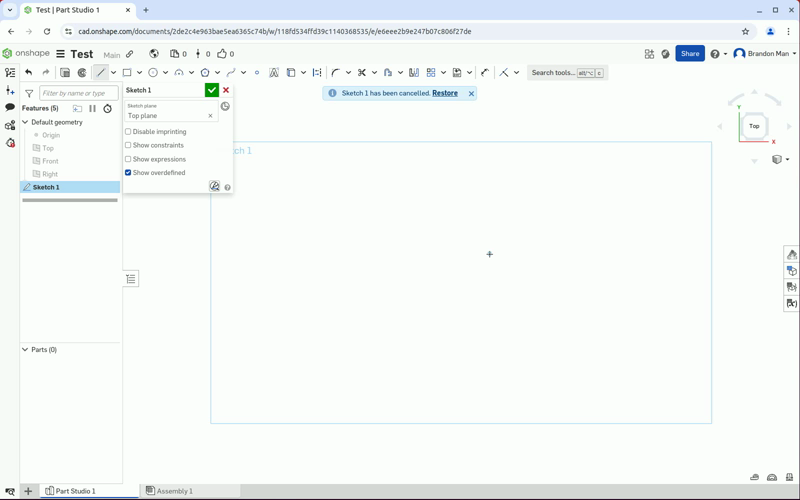
key_down(shift)
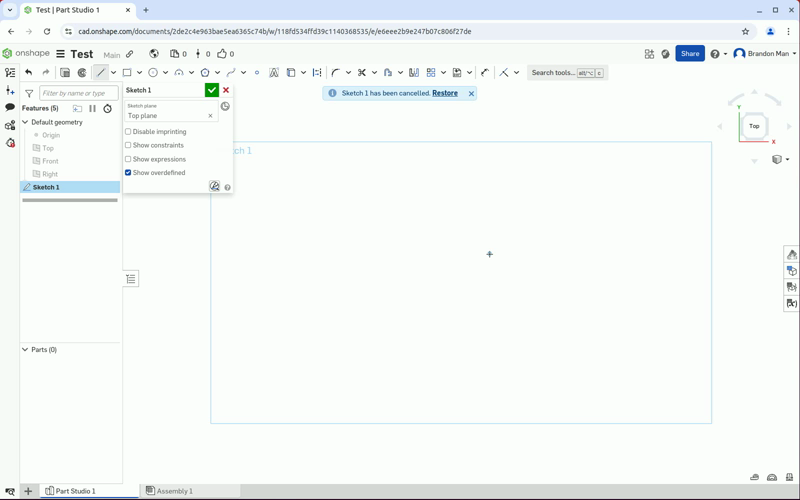
mouse_move(519, 253)
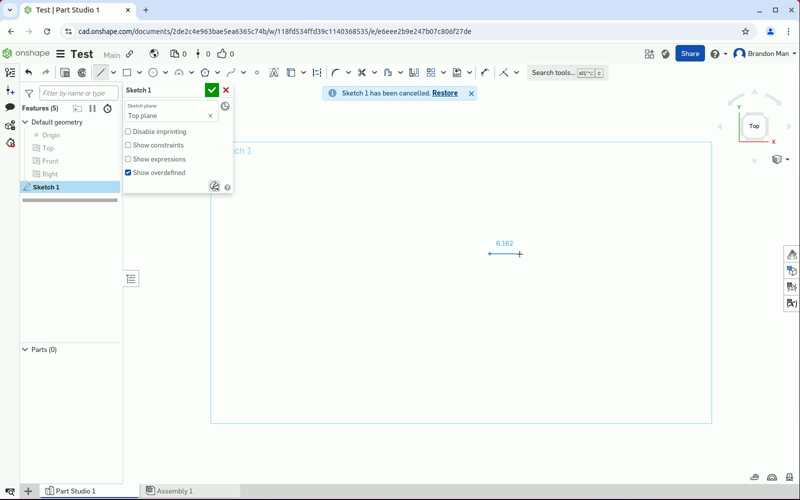
mouse_move(545, 253)
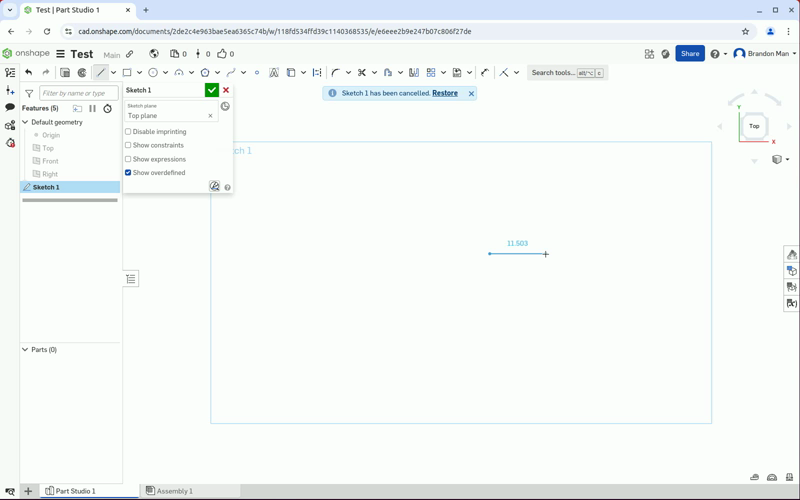
click(545, 253)
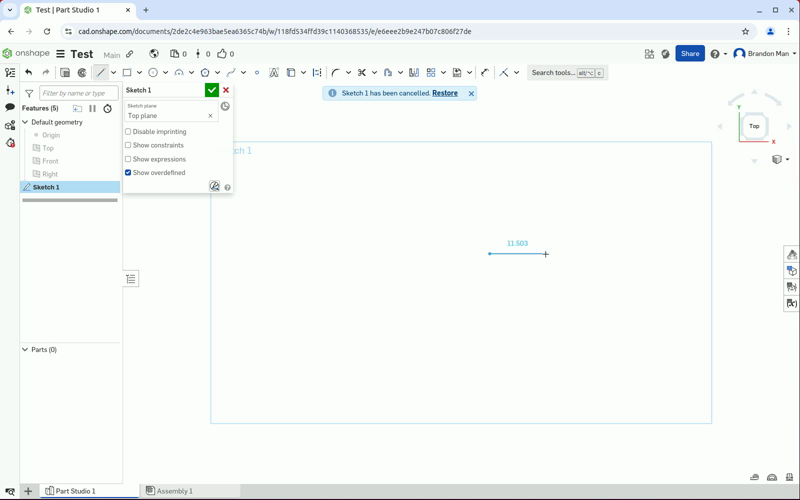
key_up(shift)
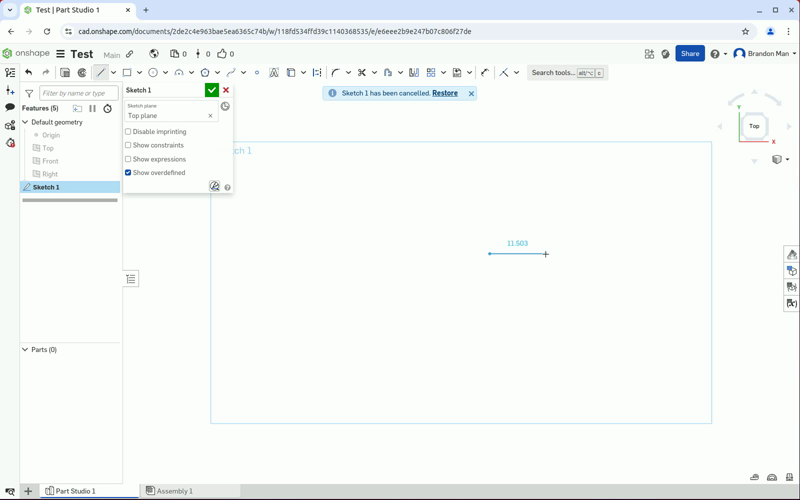
key_down(shift)
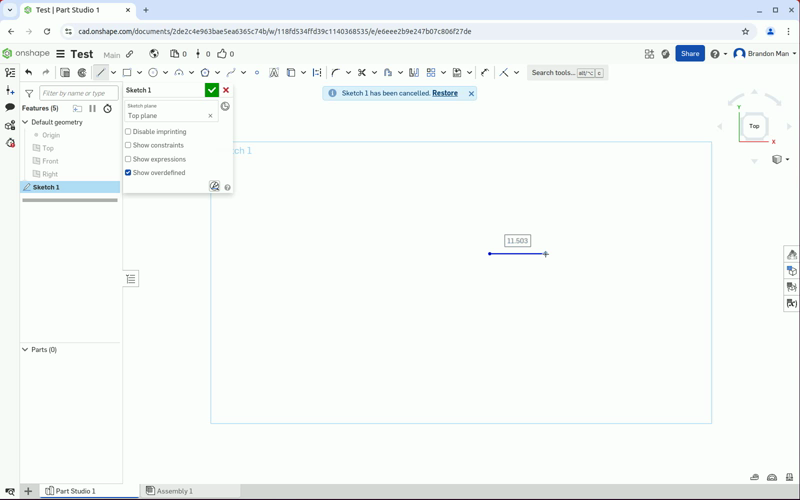
mouse_move(575, 253)
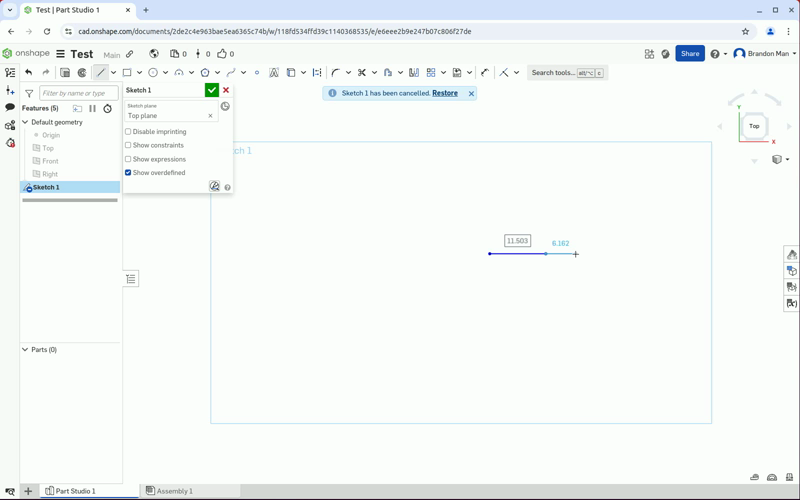
mouse_move(545, 220)
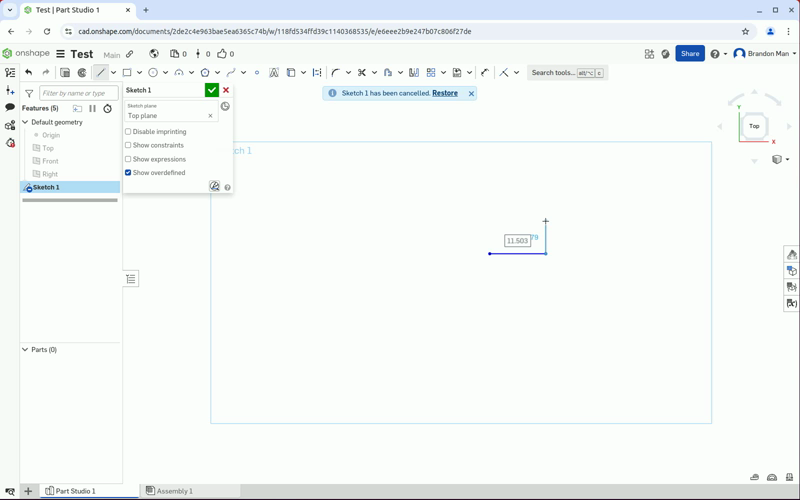
click(545, 220)
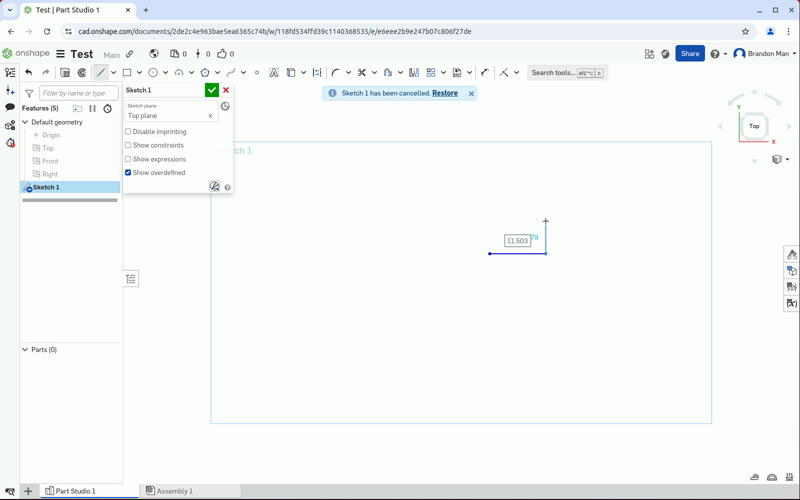
key_up(shift)
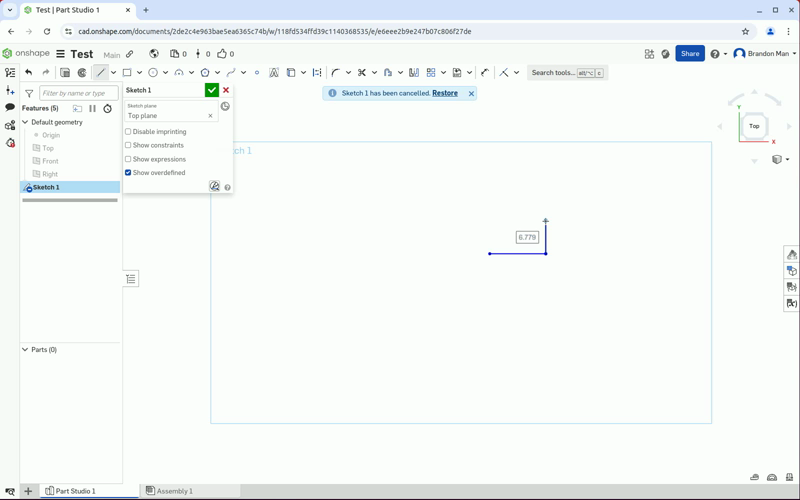
key_down(shift)
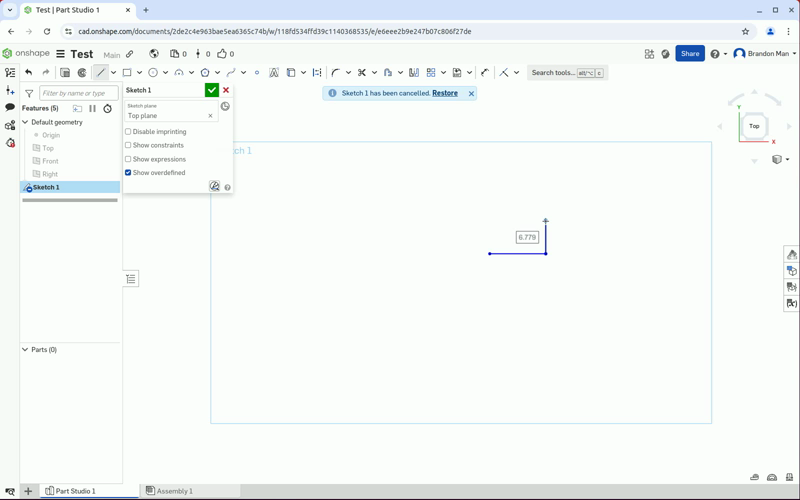
mouse_move(575, 220)
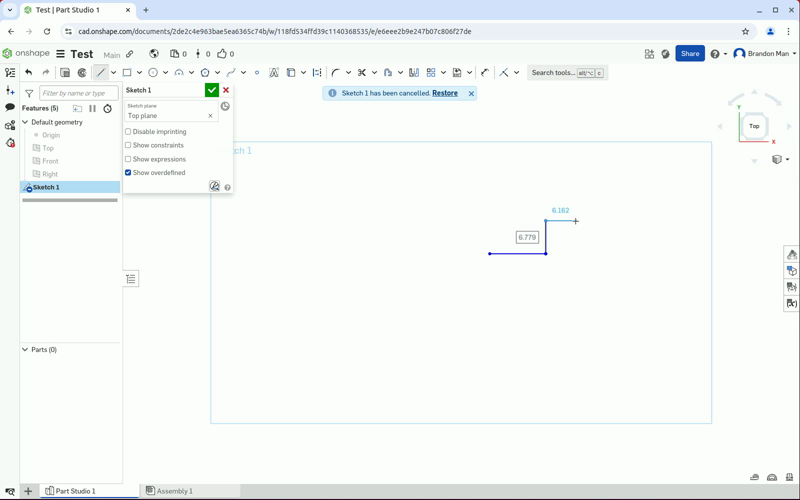
mouse_move(489, 220)
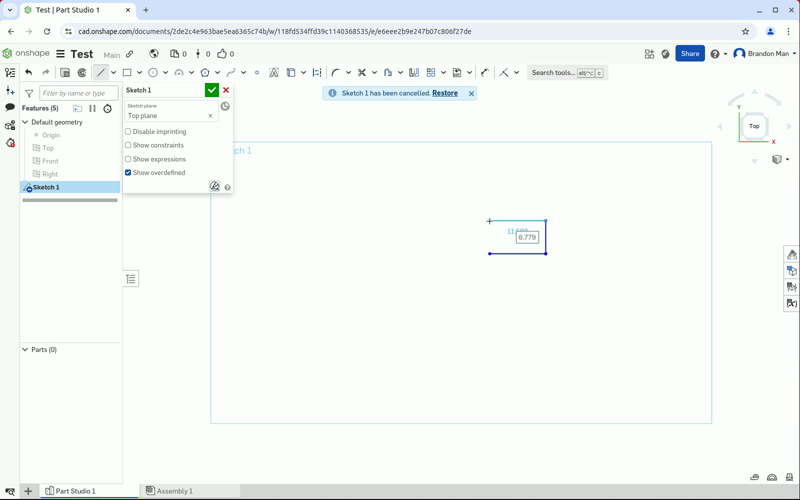
click(489, 220)
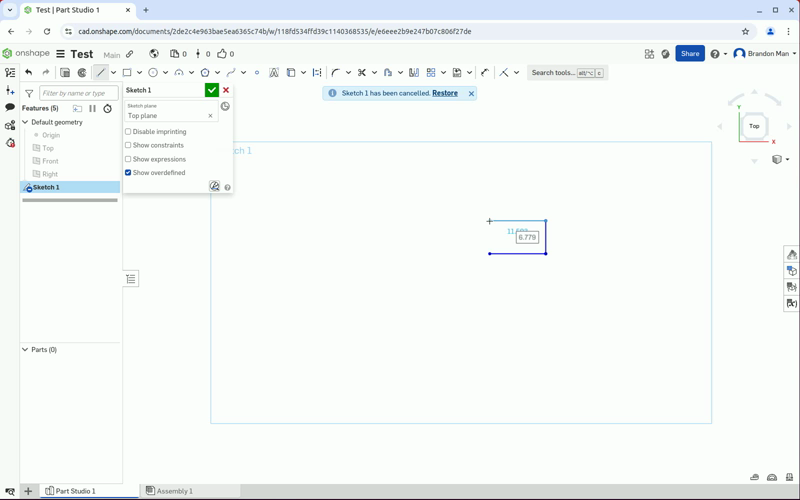
key_up(shift)
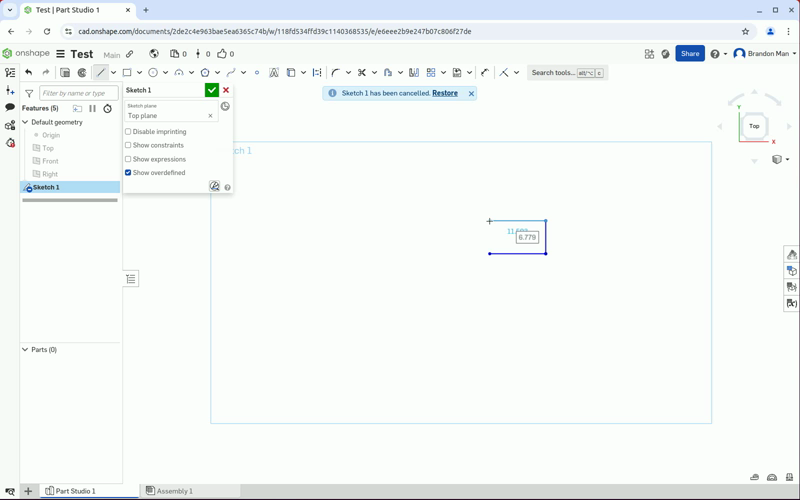
mouse_move(519, 220)
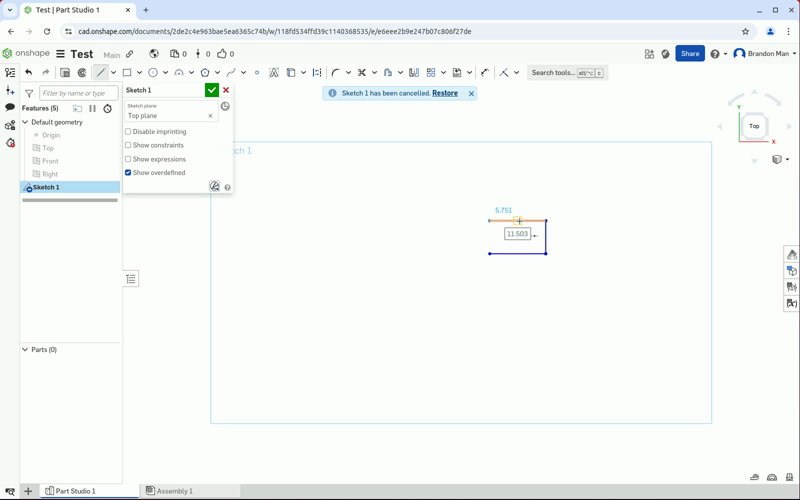
key_down(shift)
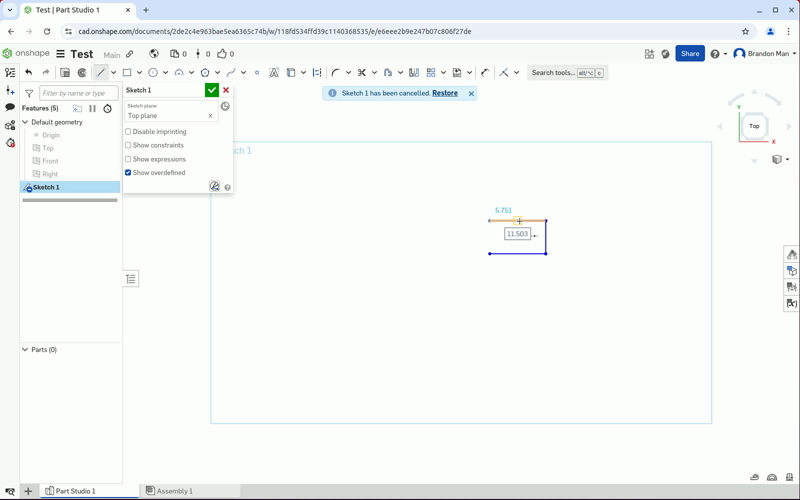
mouse_move(489, 253)
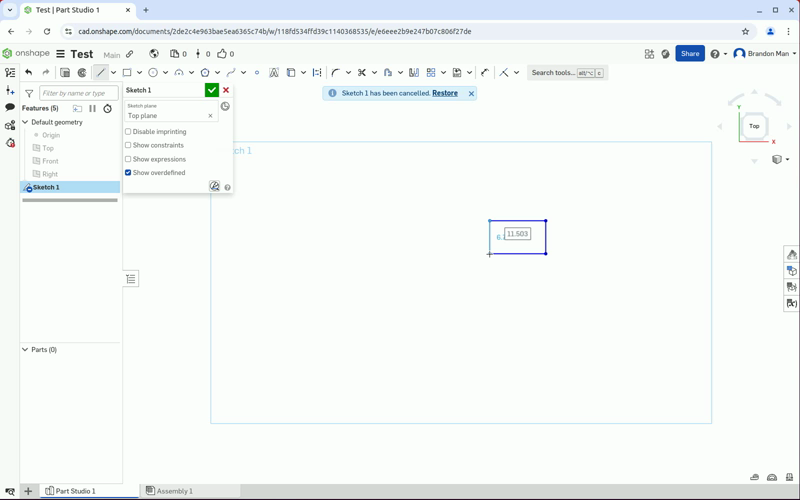
key_up(shift)
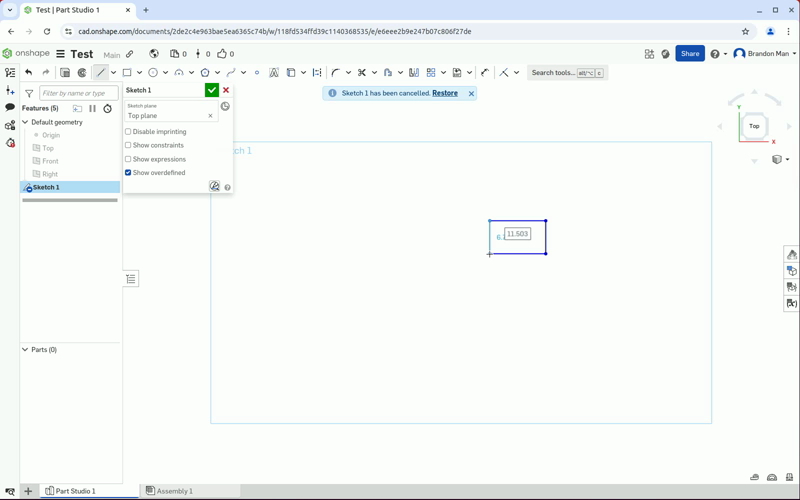
click(489, 253)
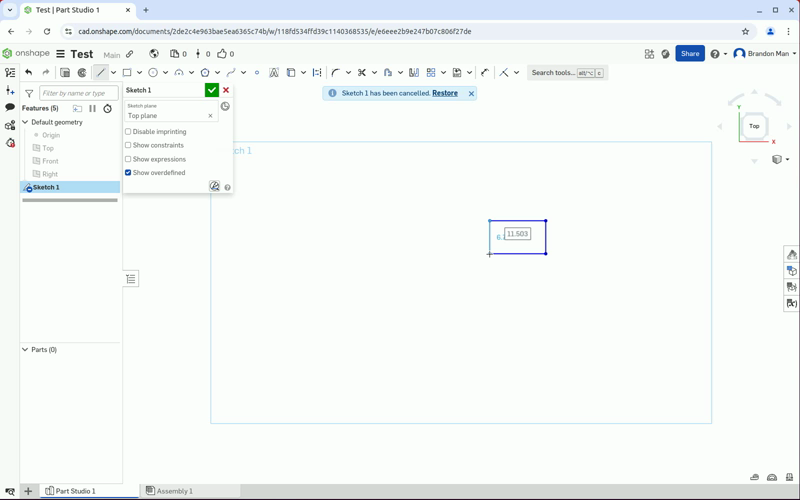
key(esc)
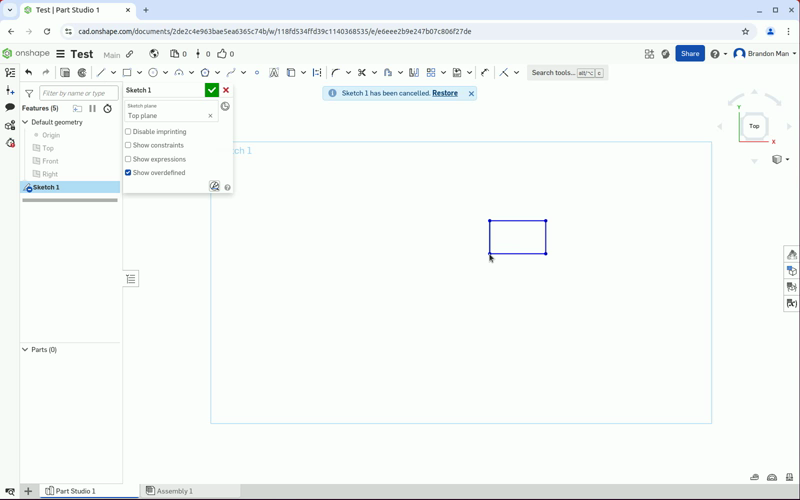
mouse_move(523, 250)
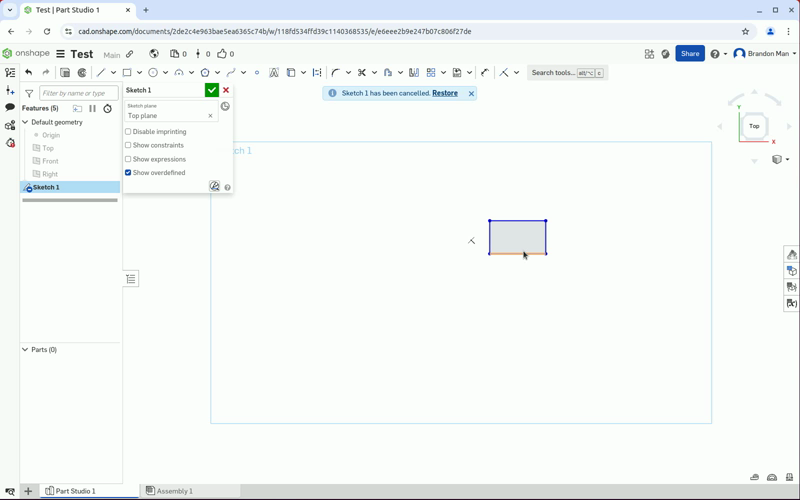
click(523, 250)
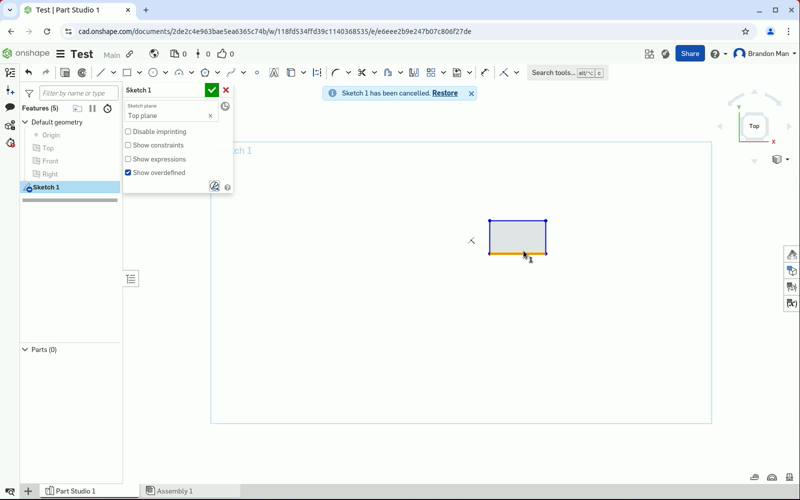
mouse_move(73, 352)
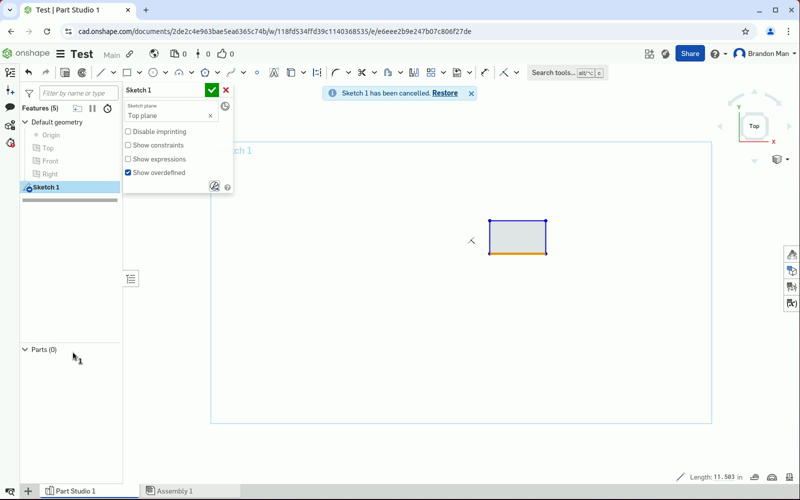
key(shift+y)
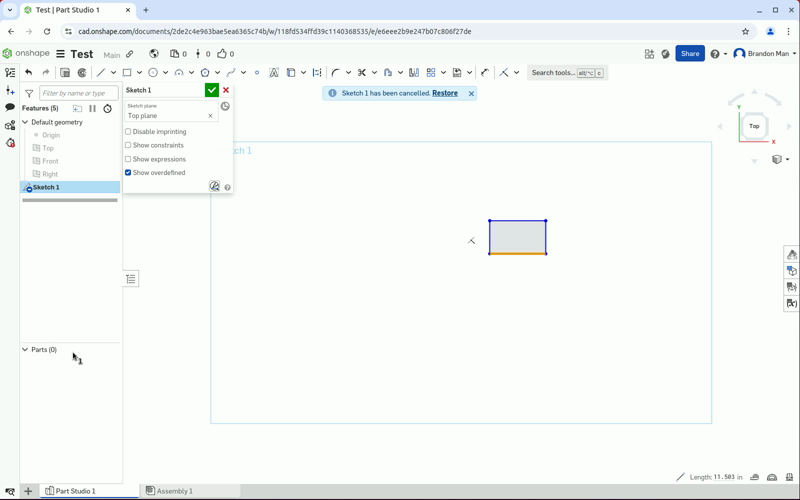
key(shift+e)
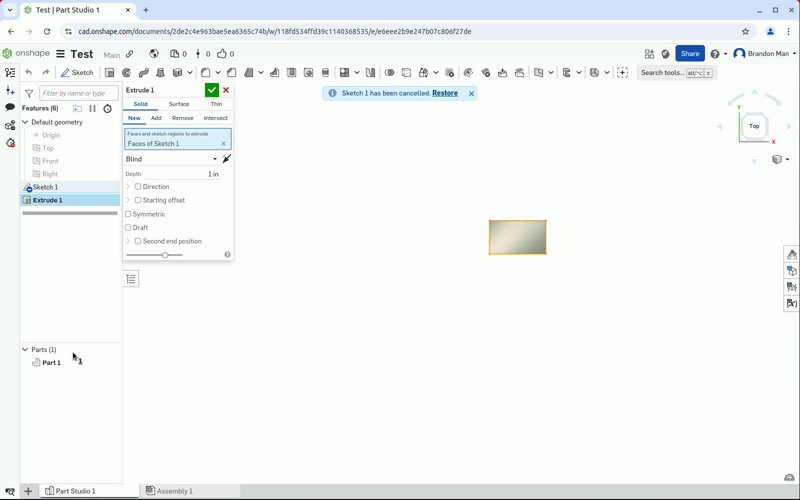
mouse_move(143, 106)
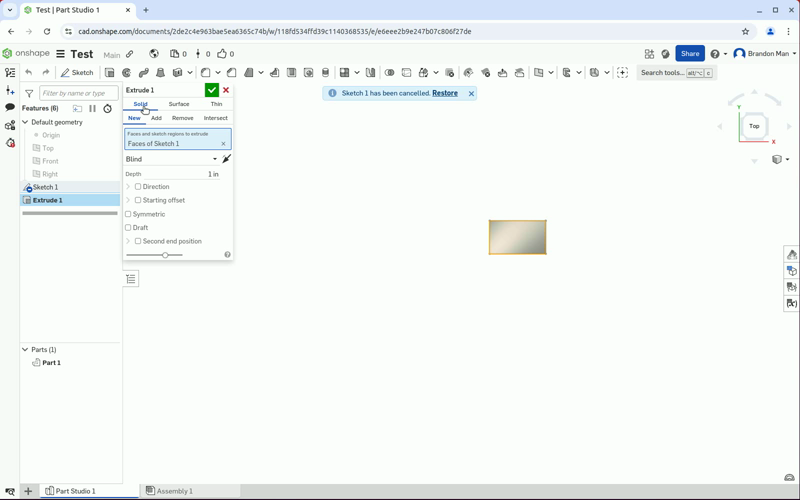
click(143, 106)
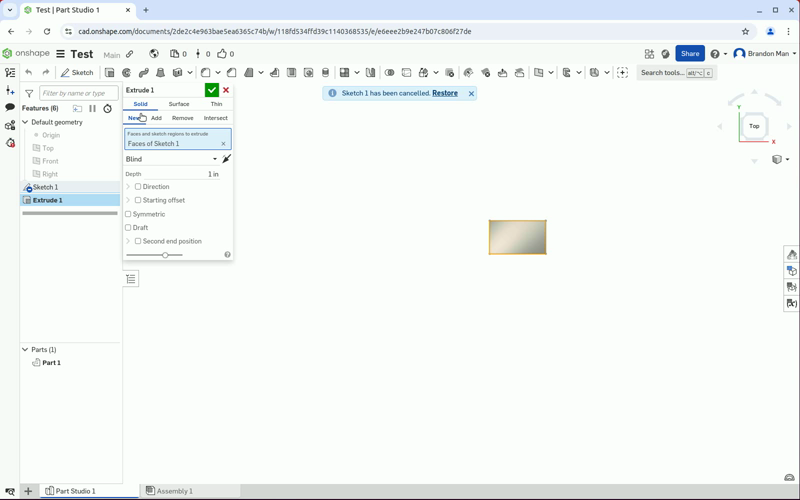
mouse_move(137, 120)
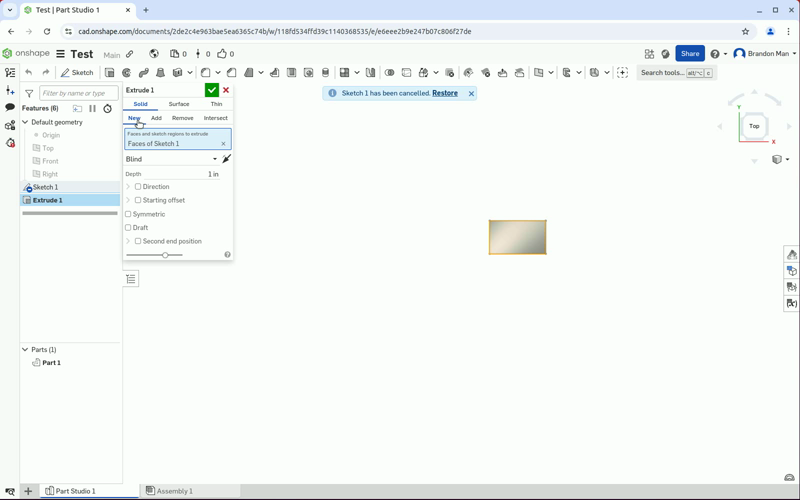
click(137, 120)
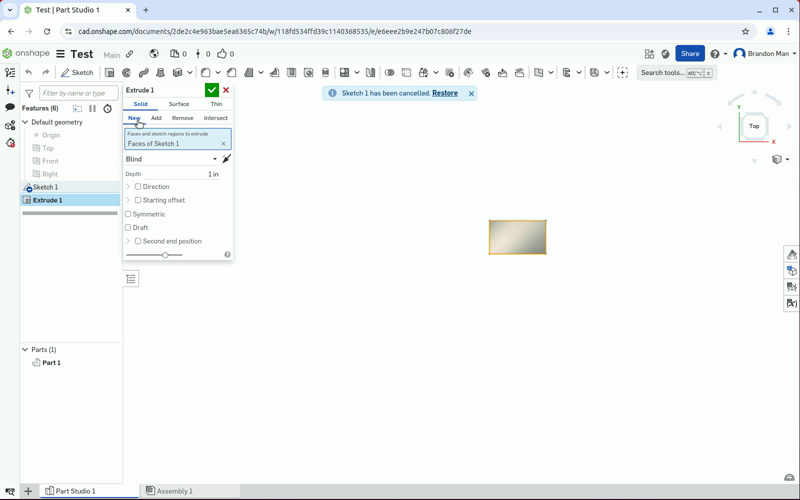
key(tab, 4)
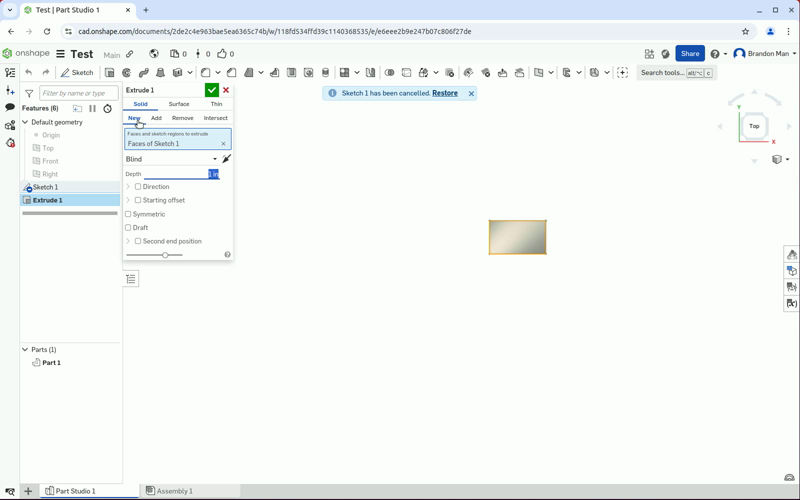
text(4.574)
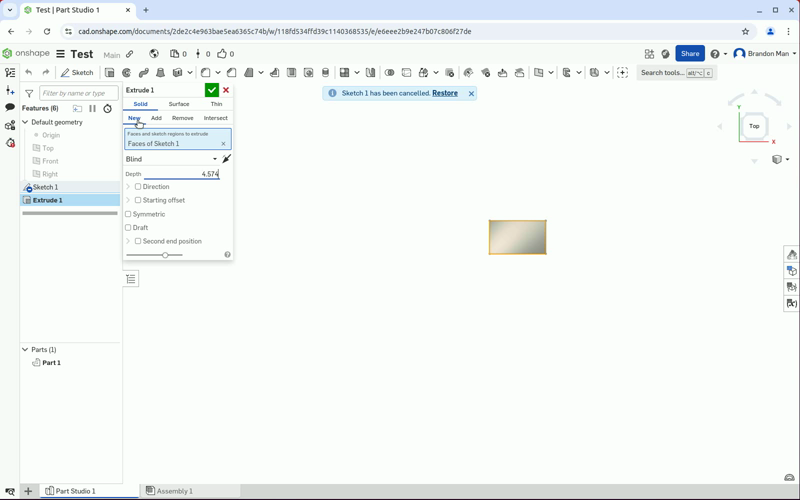
key(enter)
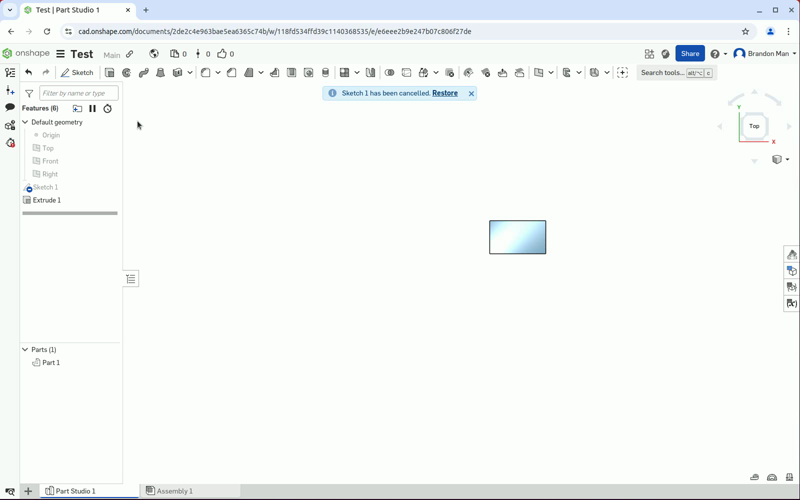
key(shift+h)
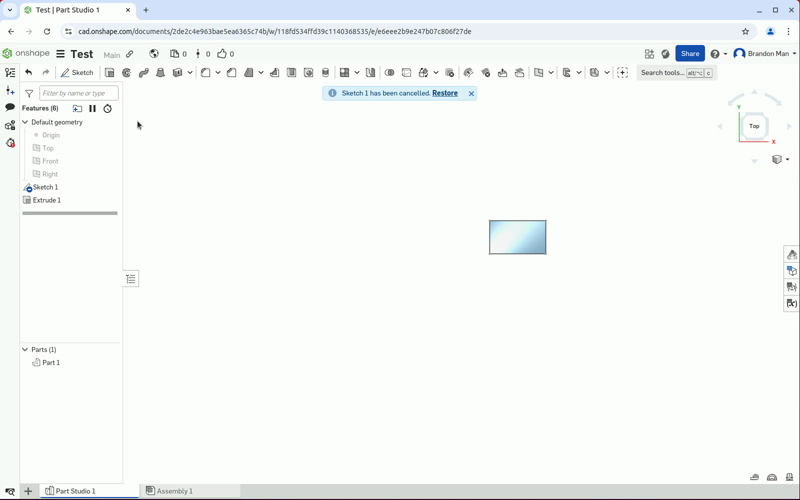
key(shift+h)
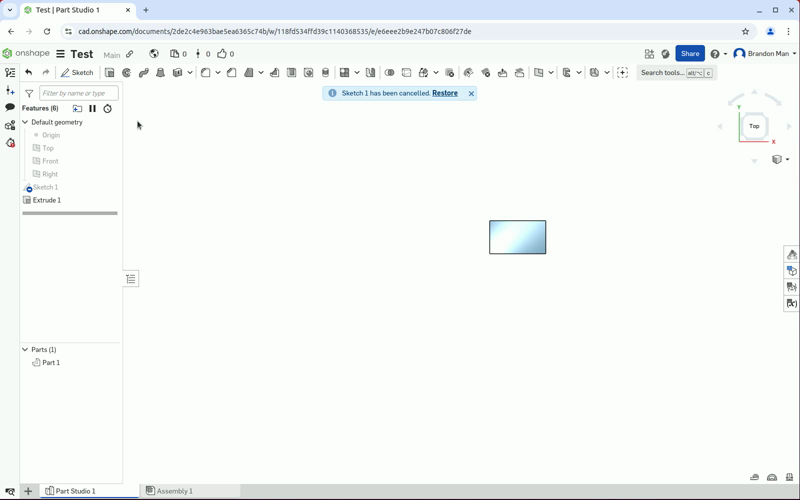
mouse_move(73, 189)
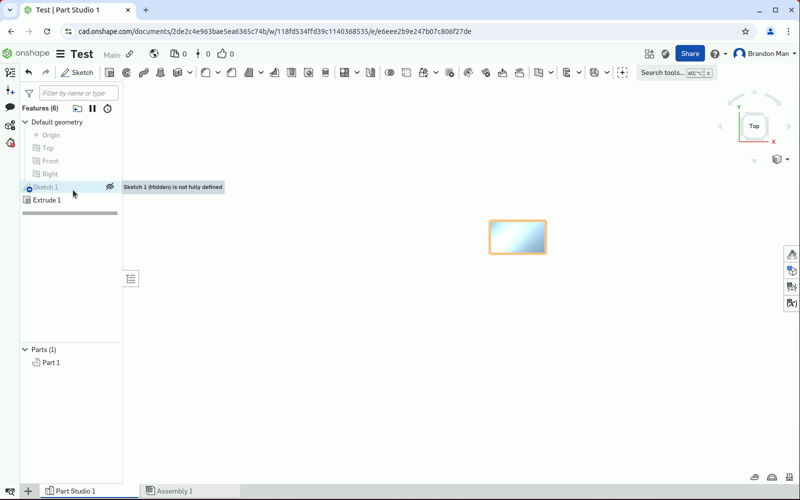
click(73, 189)
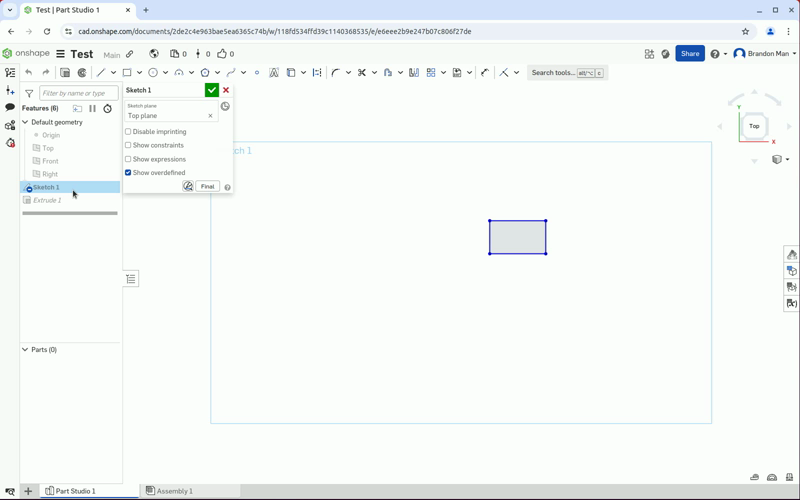
mouse_move(229, 92)
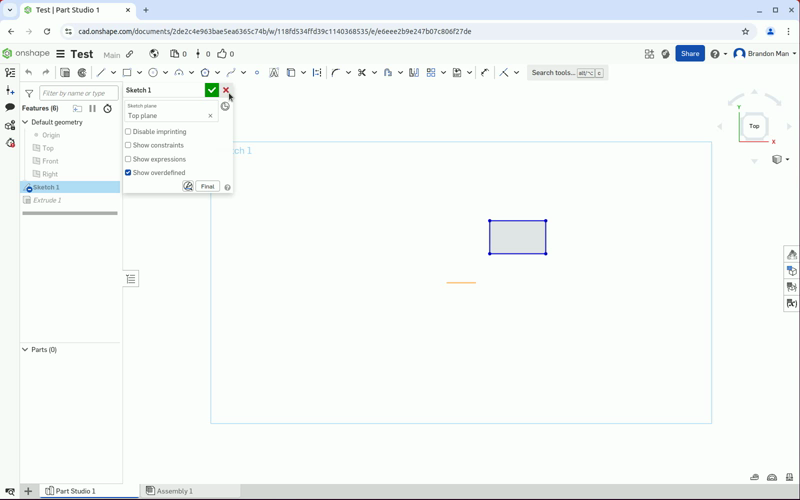
click(229, 92)
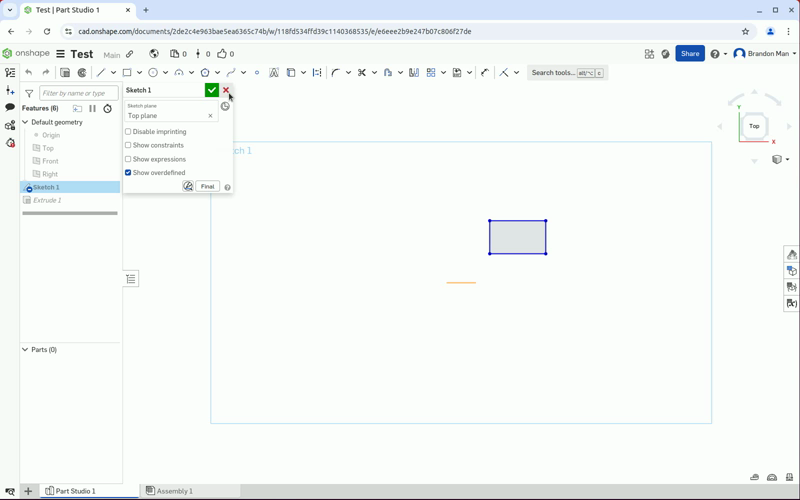
key(shift+s)
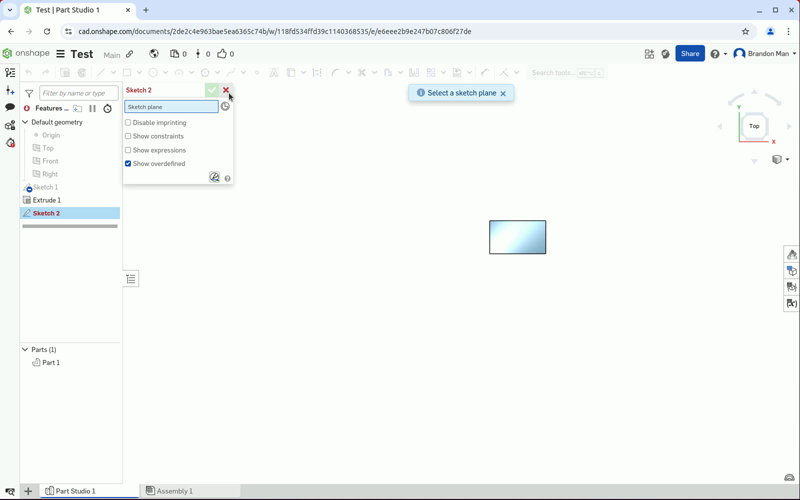
mouse_move(73, 150)
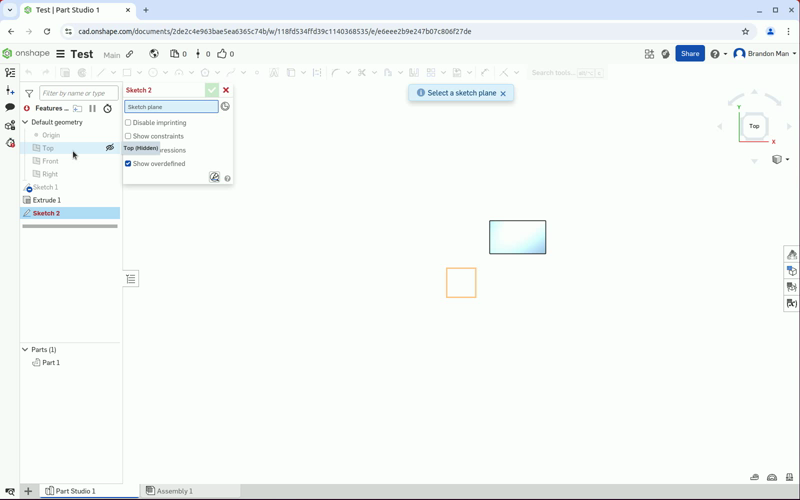
click(73, 150)
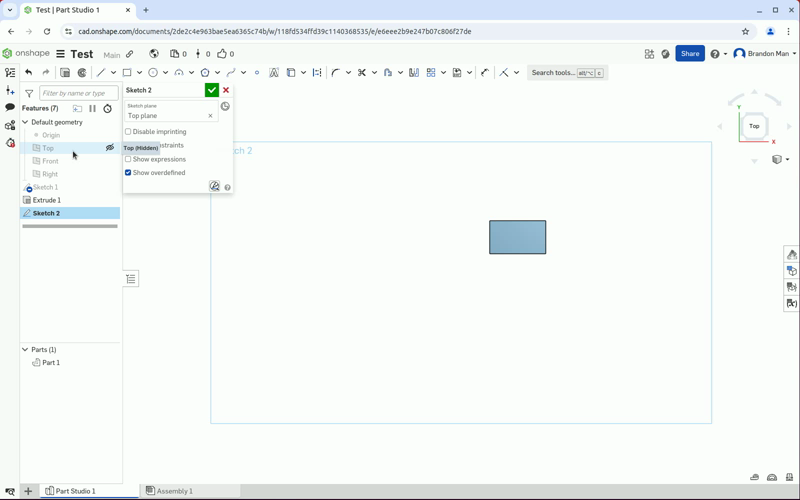
mouse_move(73, 352)
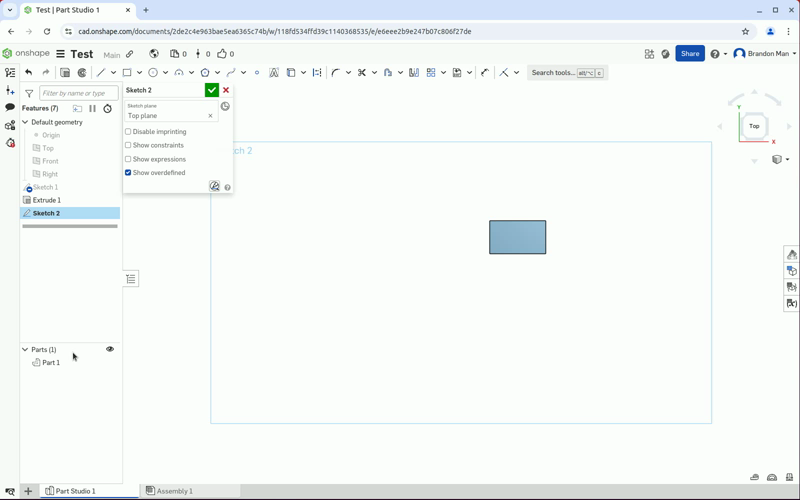
key(y)
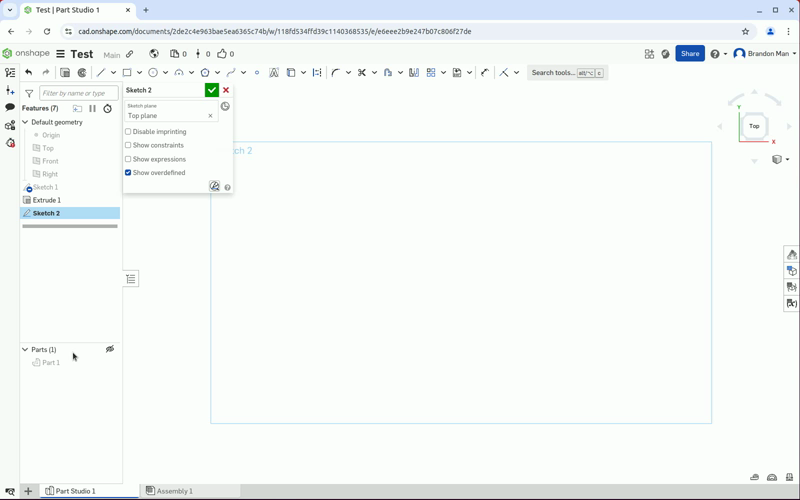
key(l)
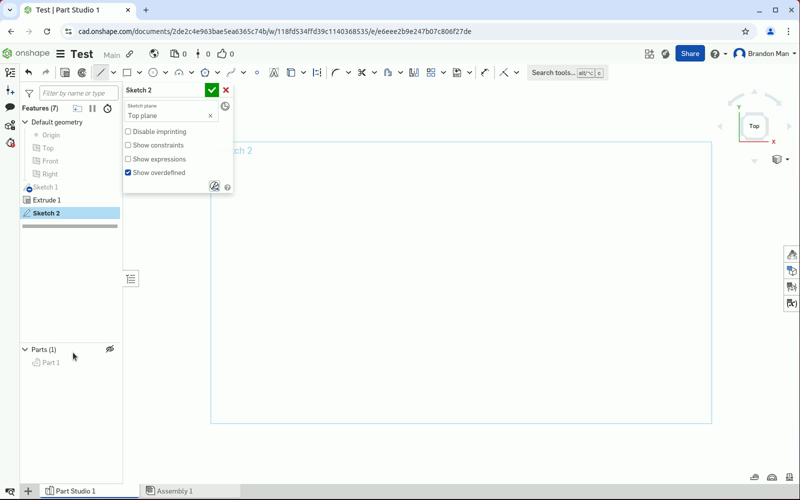
key_down(shift)
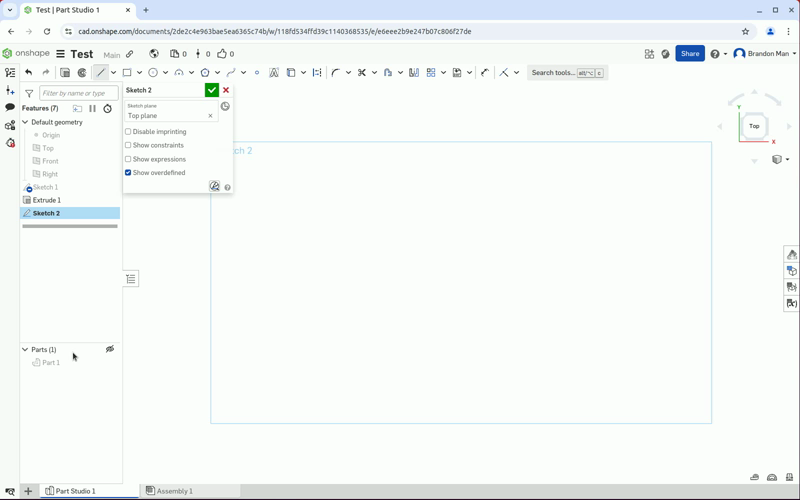
mouse_move(378, 360)
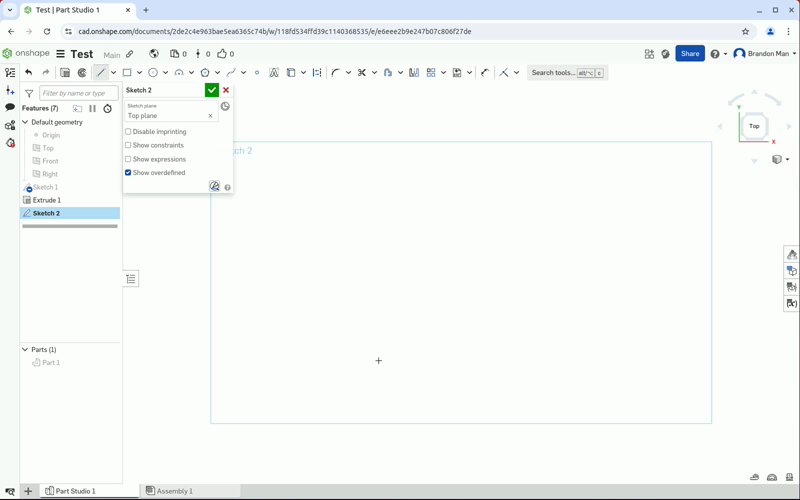
click(378, 360)
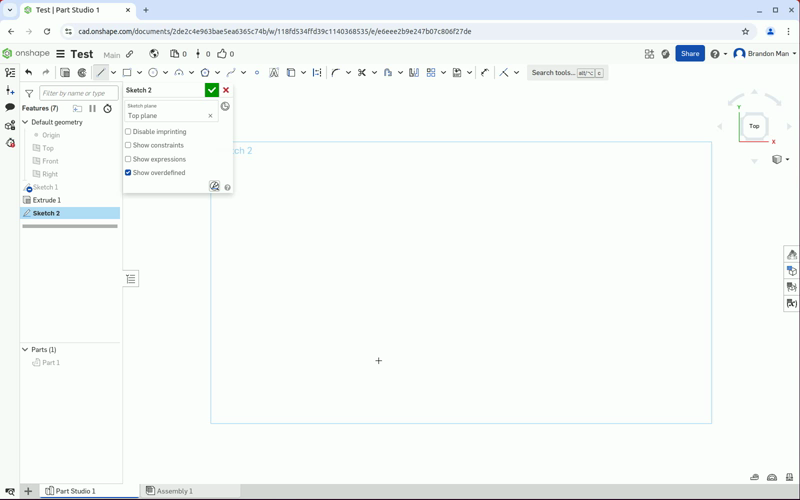
key_up(shift)
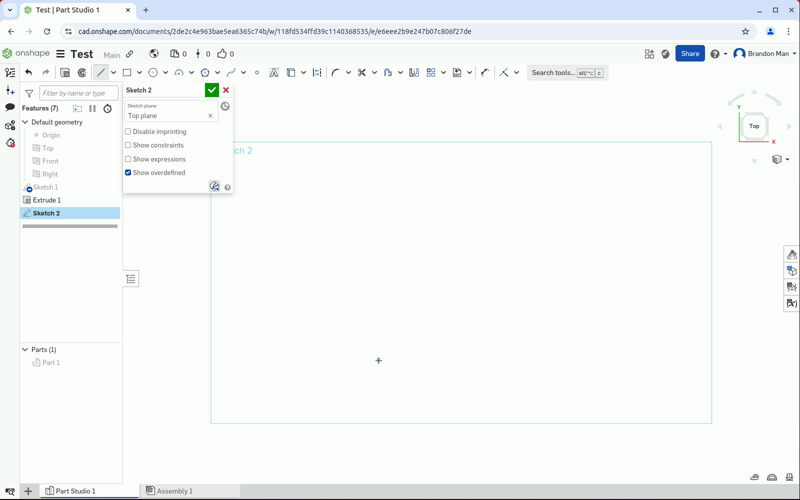
key_down(shift)
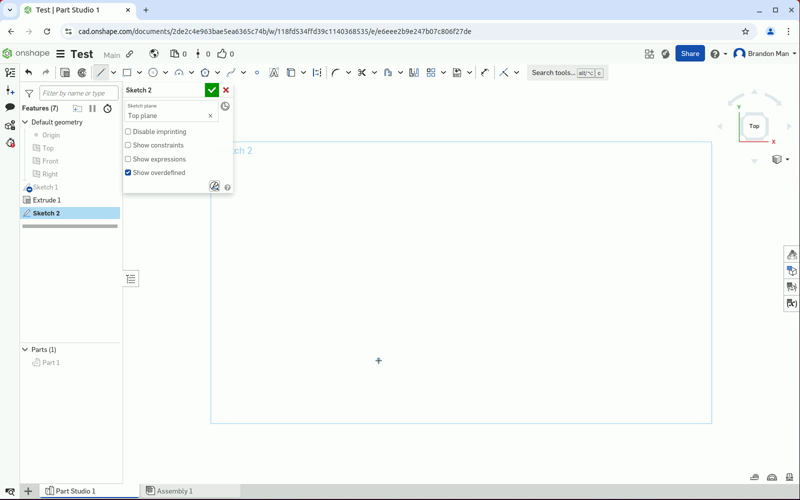
mouse_move(408, 360)
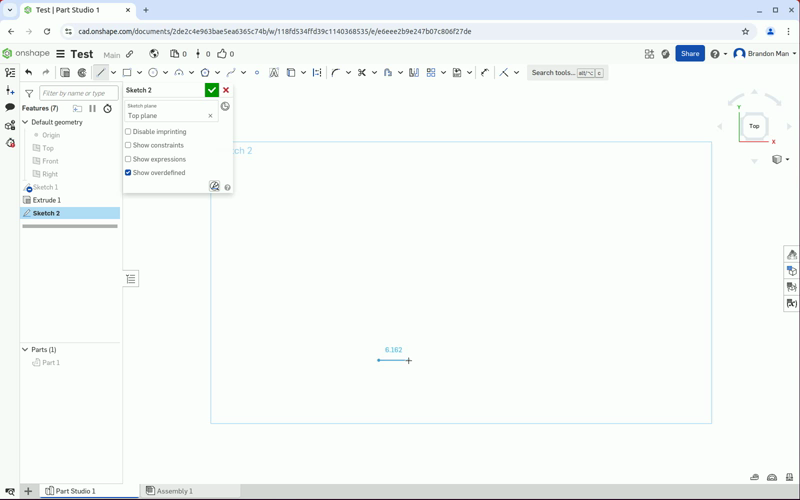
mouse_move(398, 365)
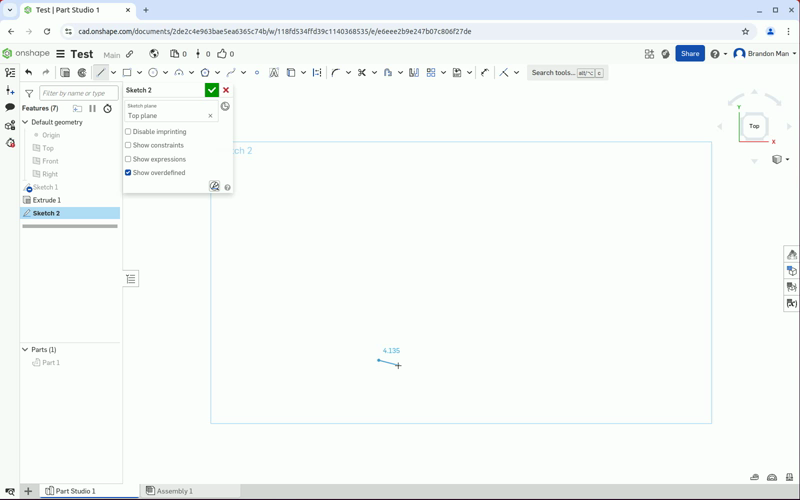
click(398, 365)
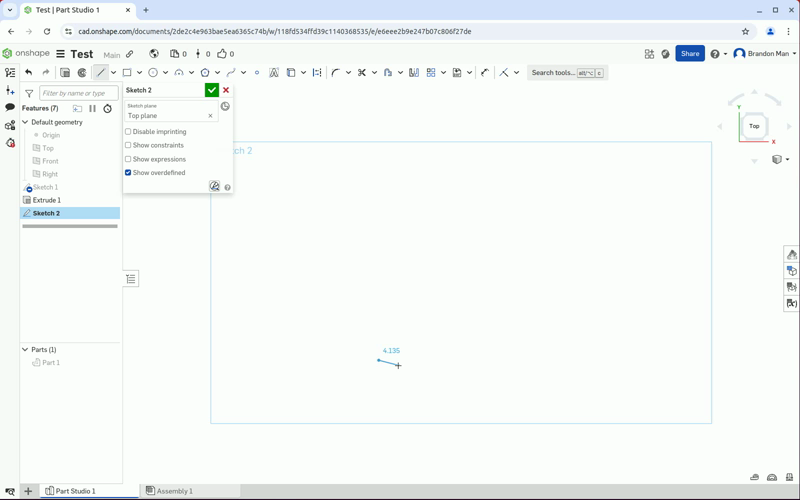
key_up(shift)
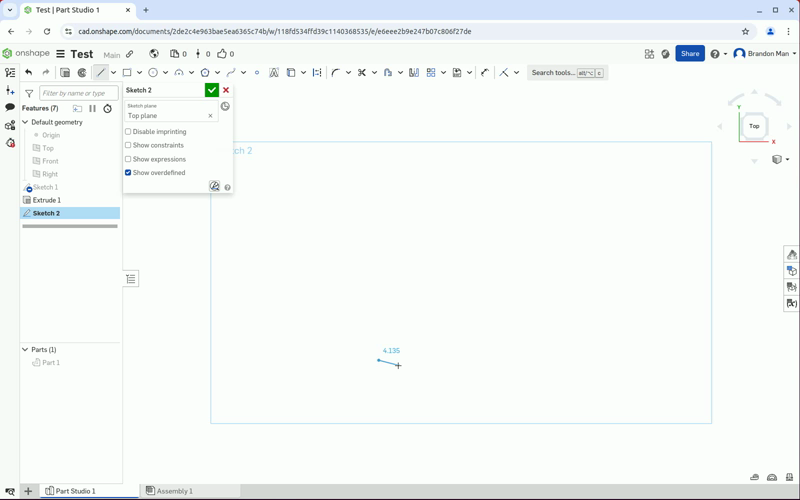
key_down(shift)
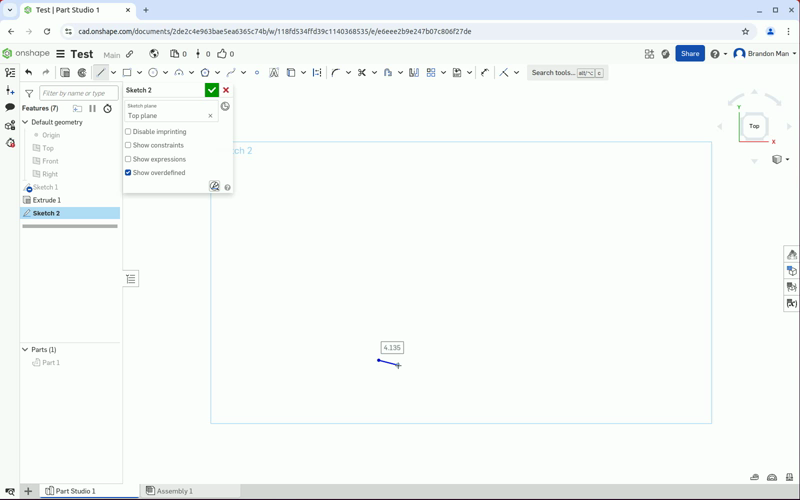
mouse_move(428, 365)
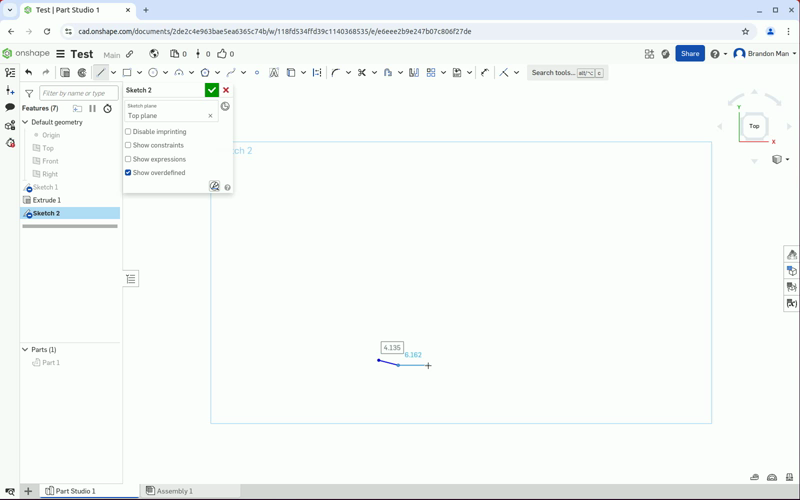
mouse_move(387, 324)
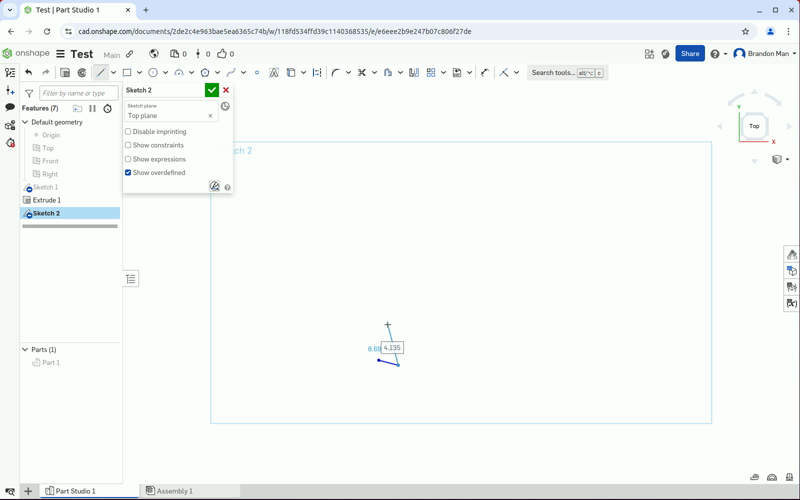
click(387, 324)
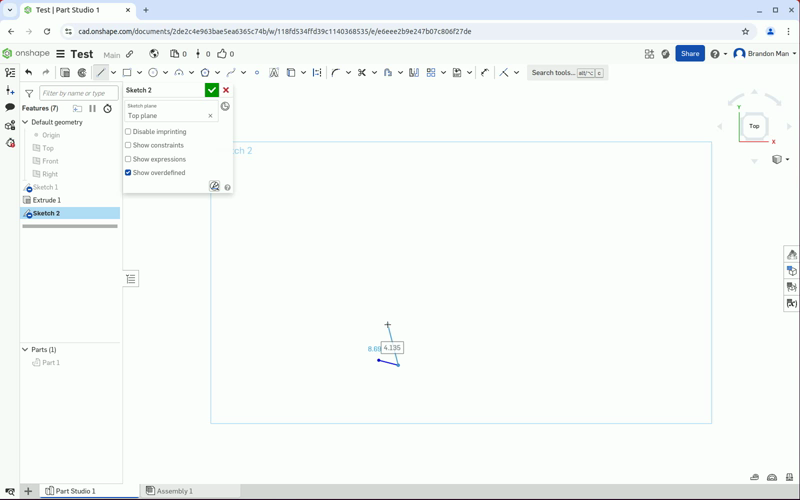
key_up(shift)
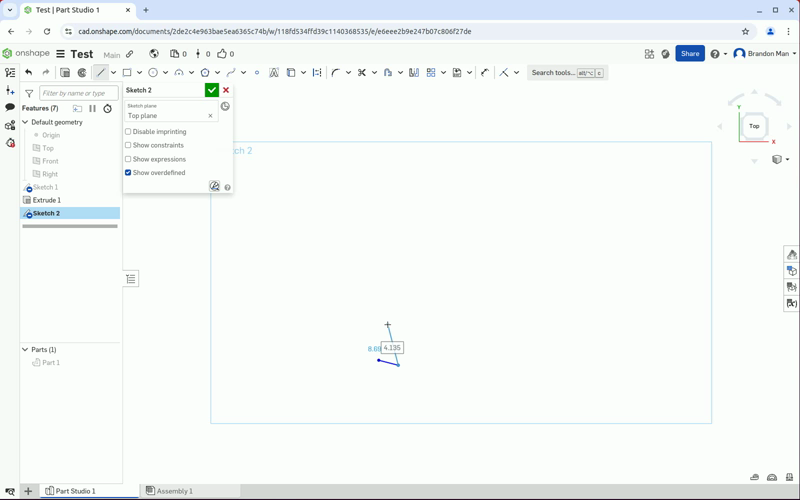
mouse_move(417, 324)
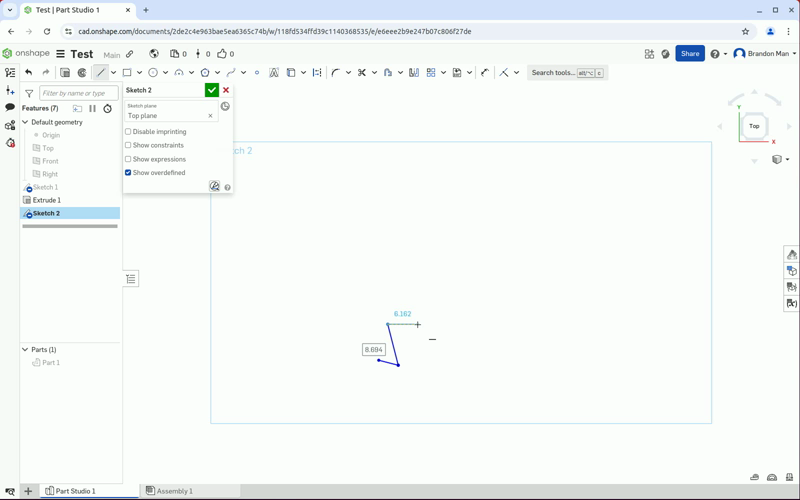
key_down(shift)
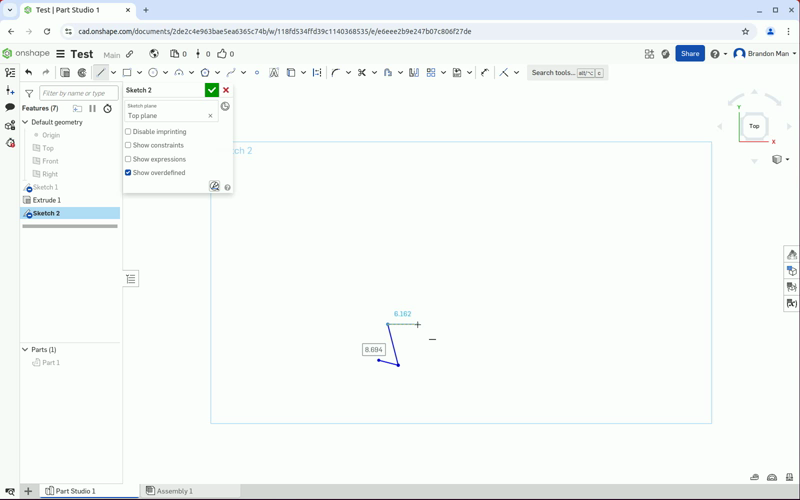
mouse_move(378, 360)
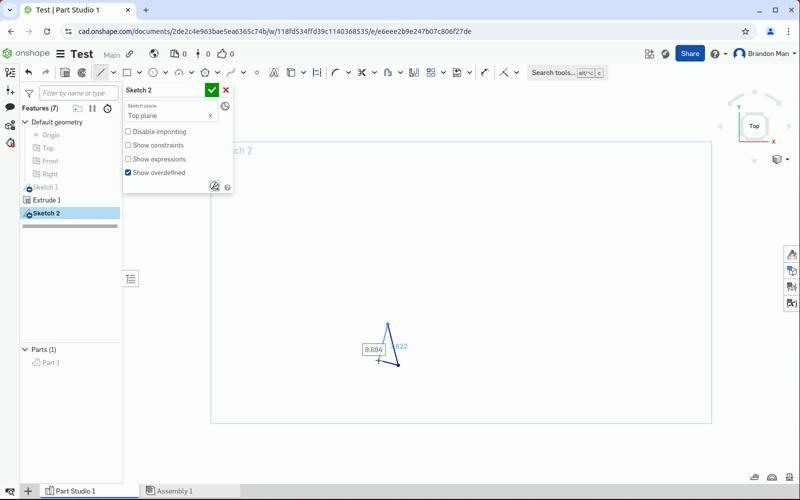
key_up(shift)
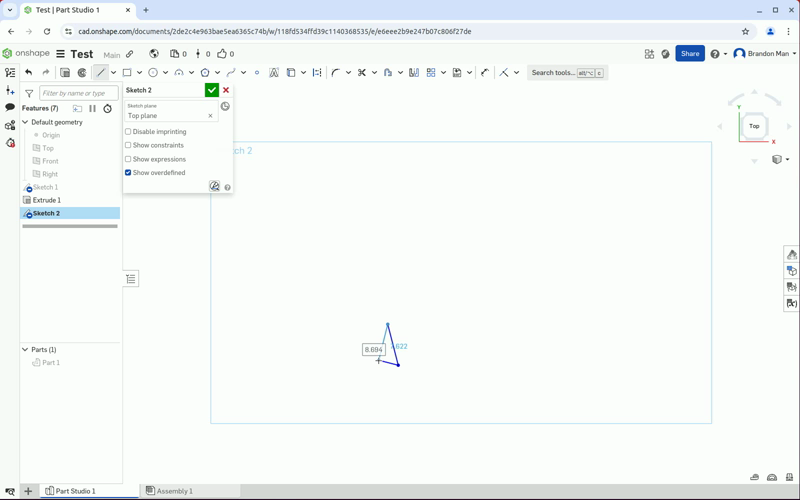
click(378, 360)
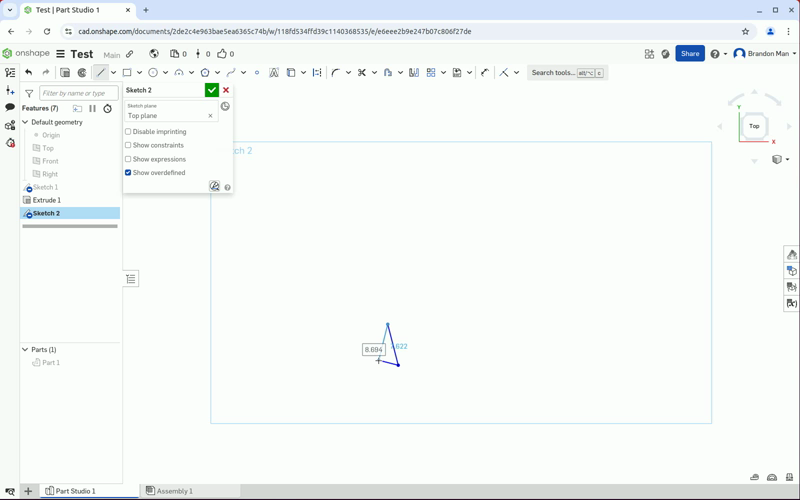
key(esc)
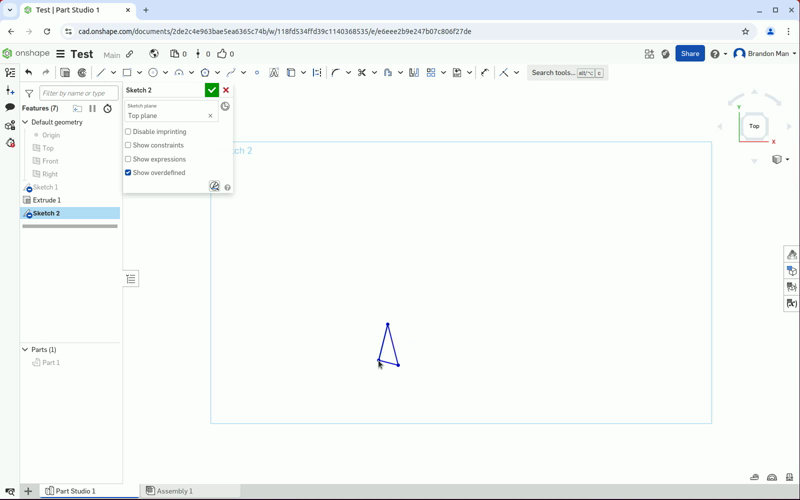
mouse_move(387, 341)
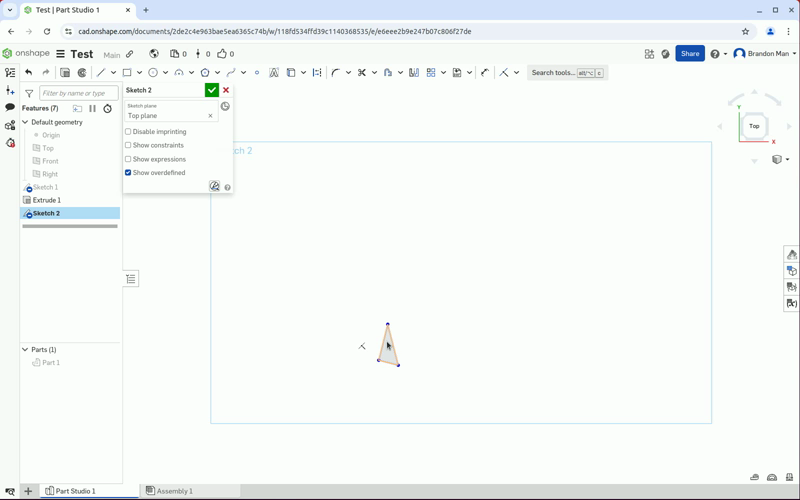
scroll(6)
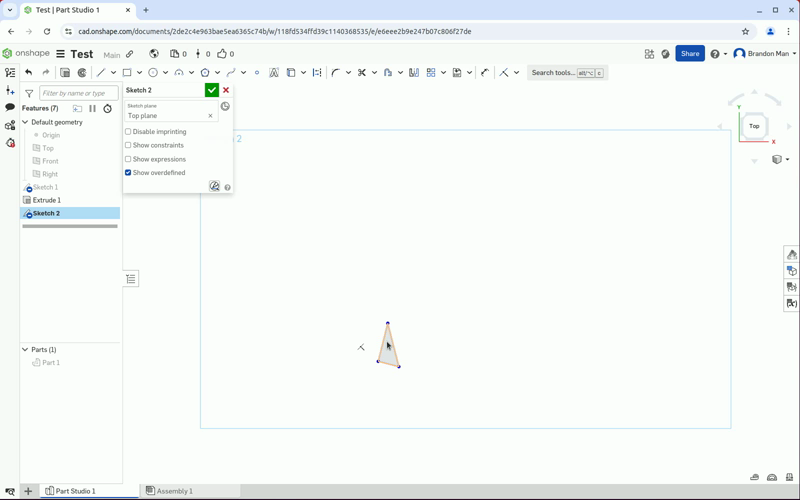
scroll(6)
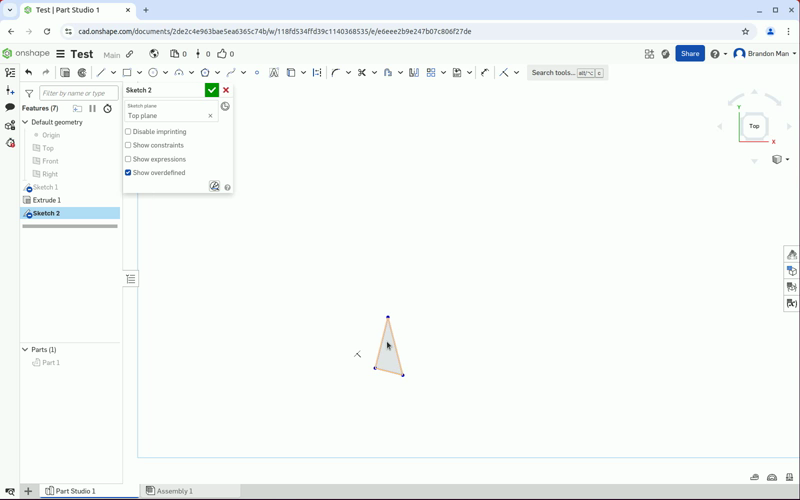
scroll(6)
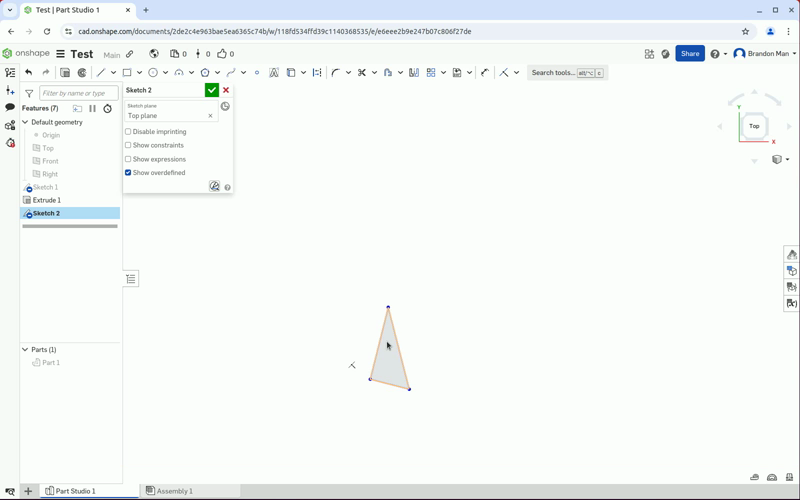
scroll(6)
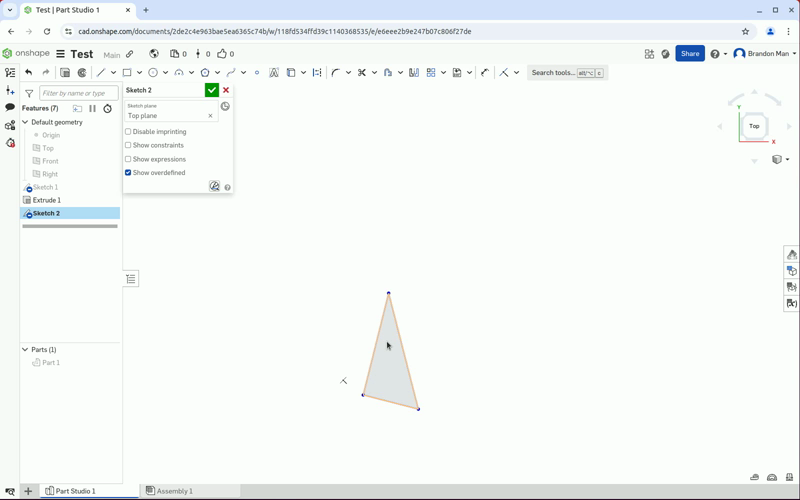
scroll(6)
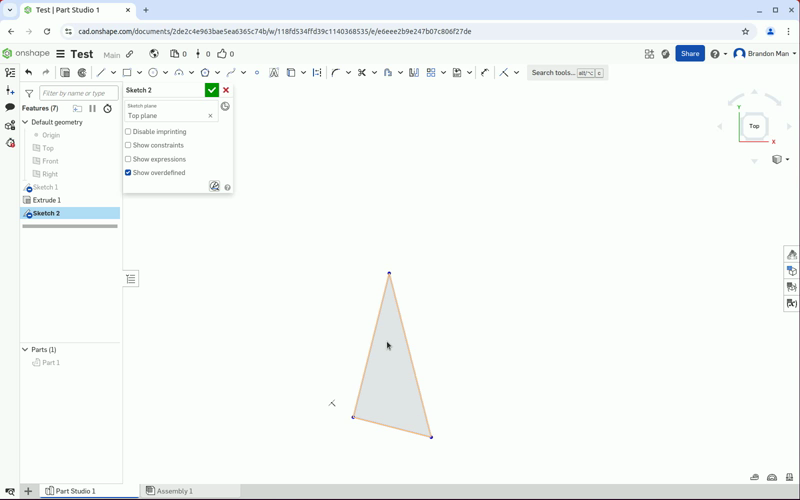
scroll(6)
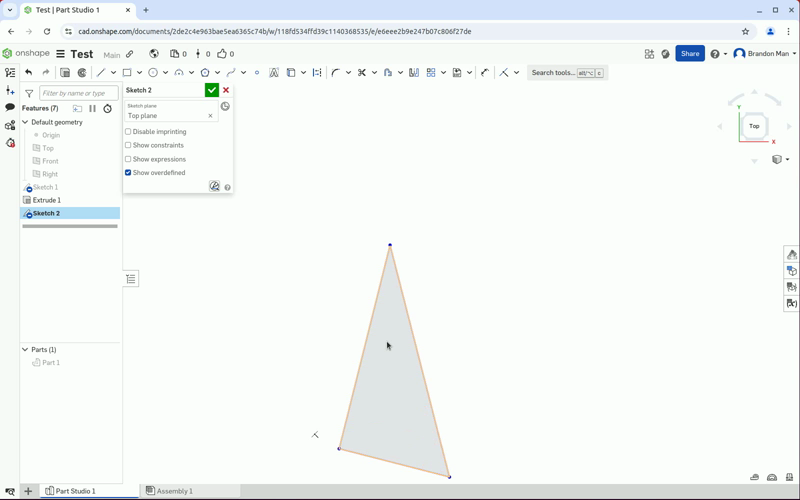
scroll(6)
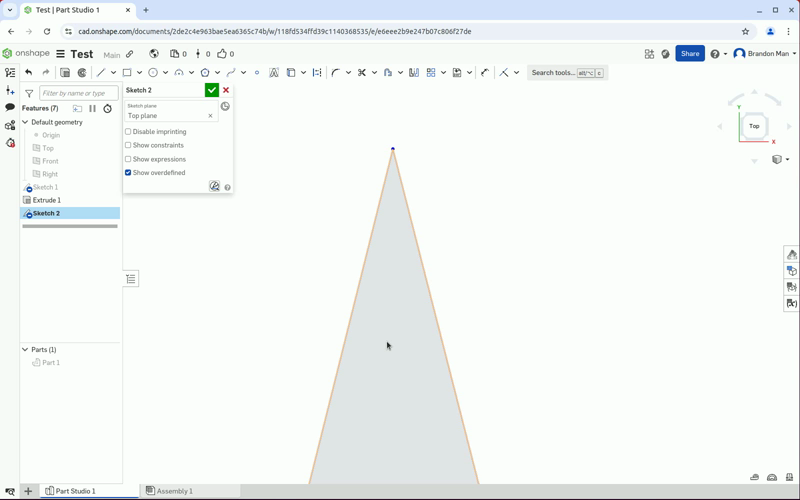
click(387, 341)
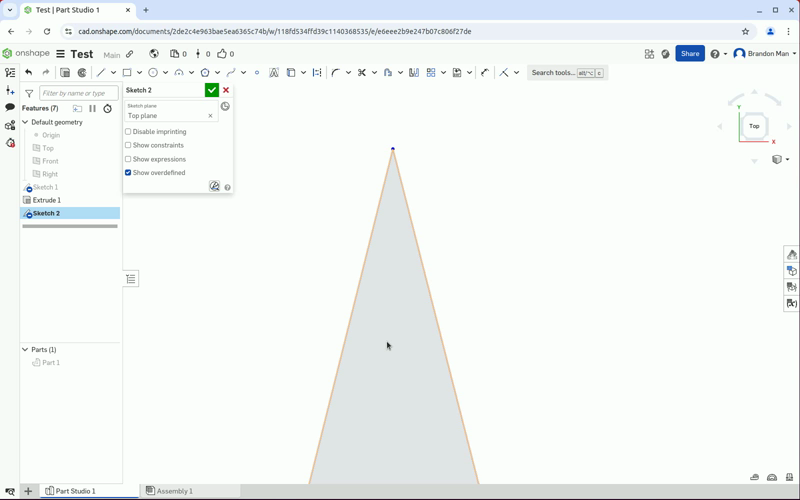
scroll(-6)
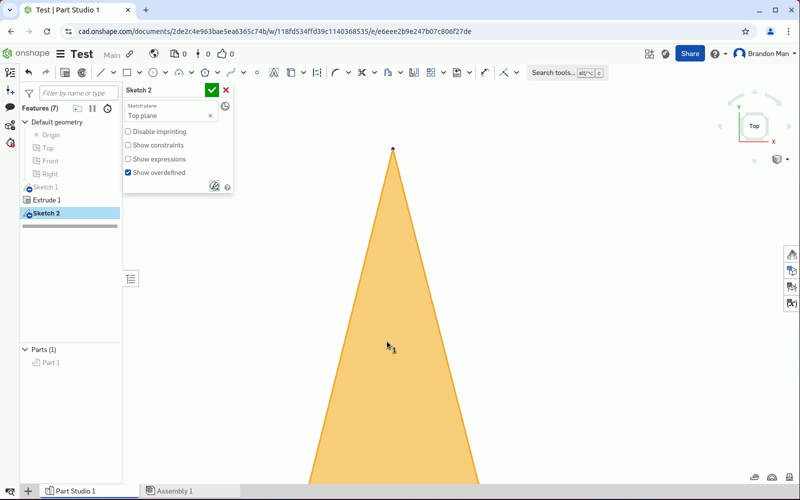
scroll(-6)
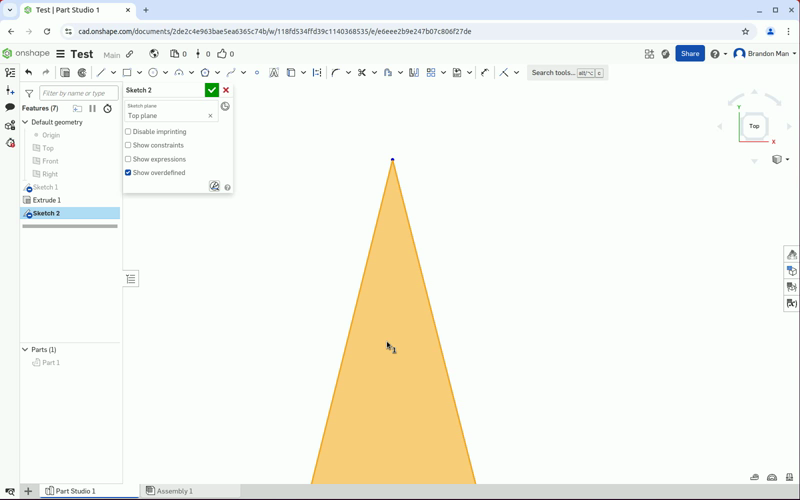
scroll(-6)
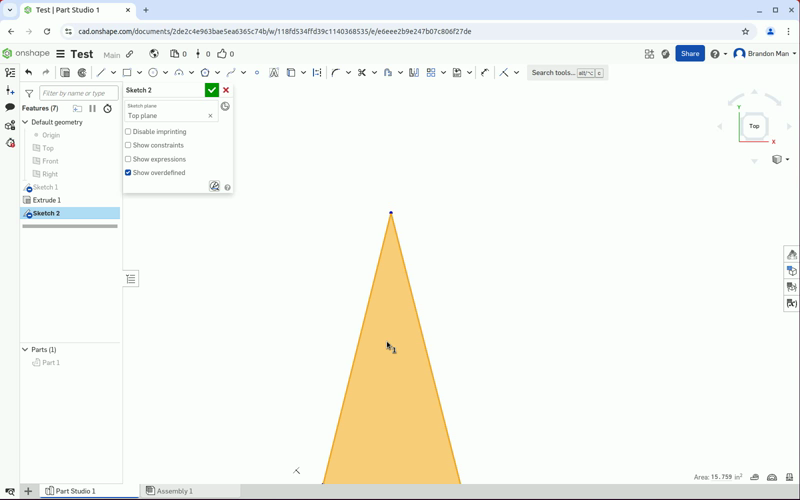
scroll(-6)
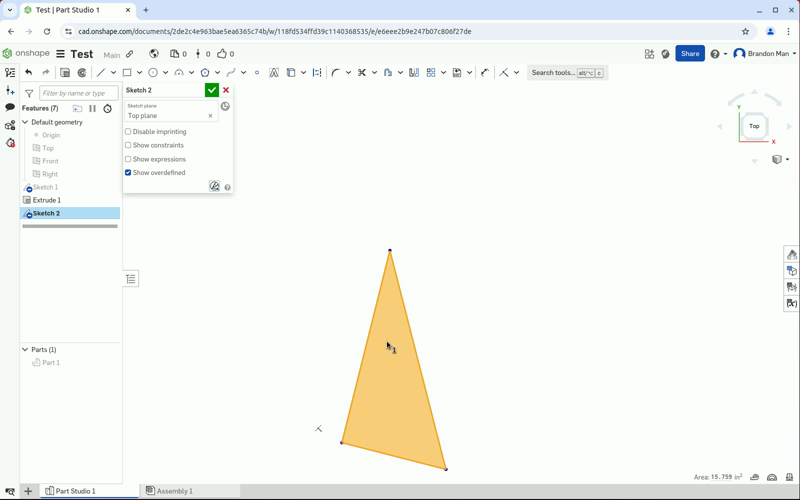
scroll(-6)
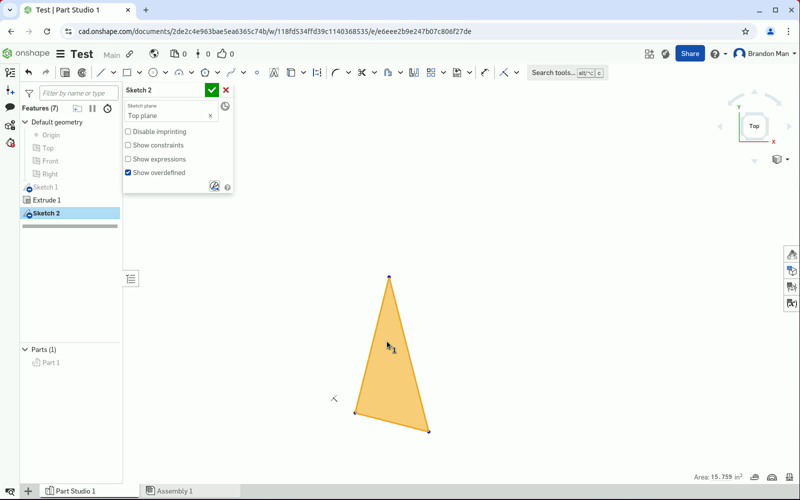
scroll(-6)
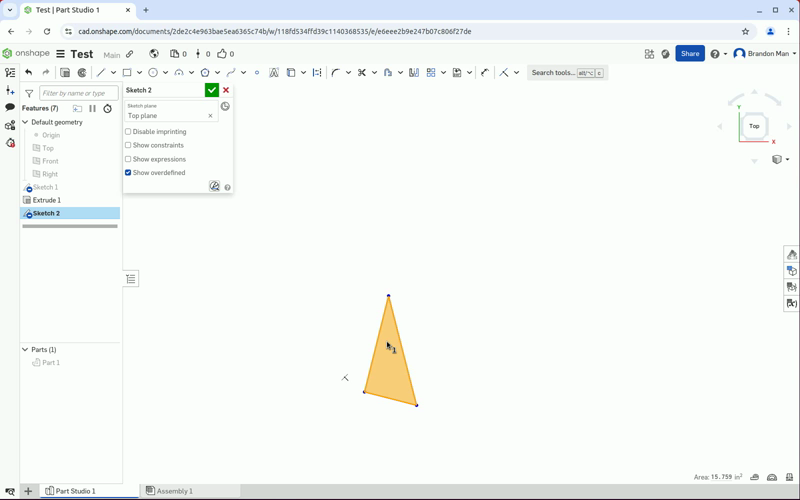
scroll(-6)
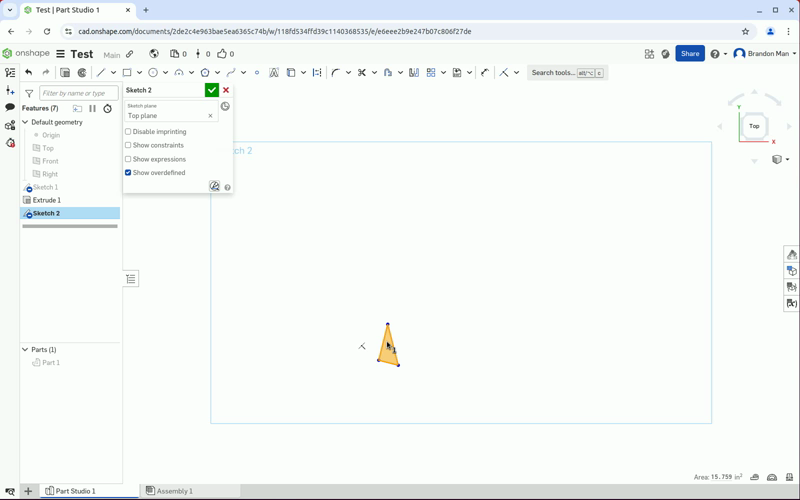
mouse_move(73, 352)
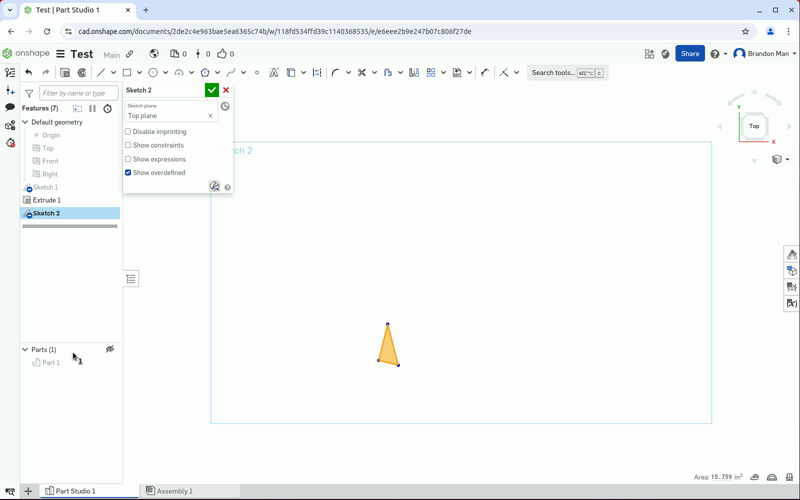
key(shift+y)
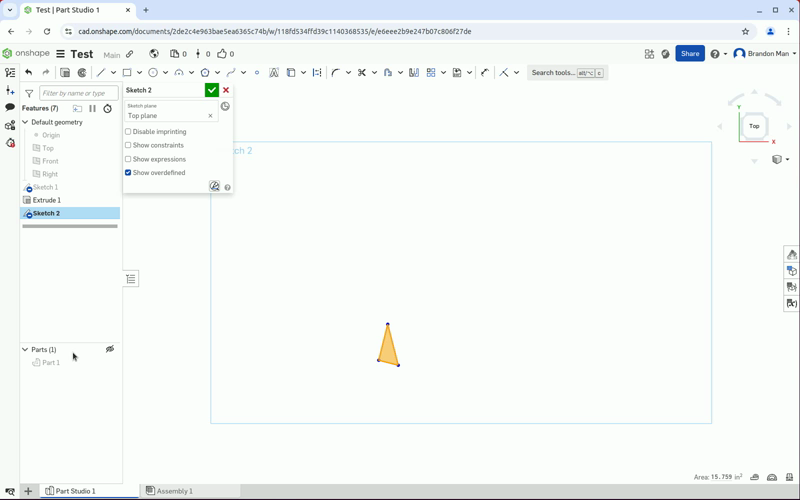
key(shift+e)
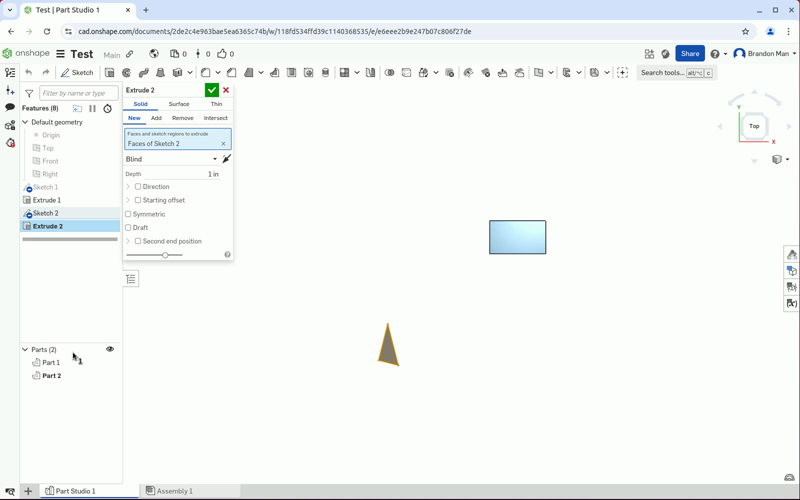
mouse_move(143, 106)
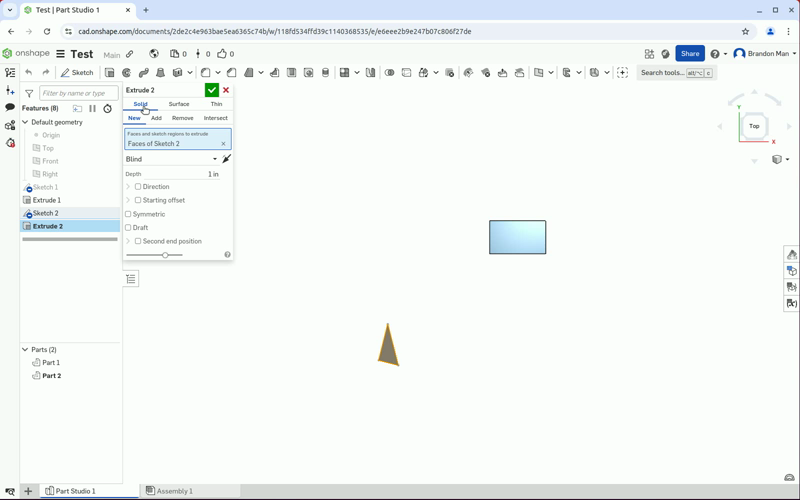
click(143, 106)
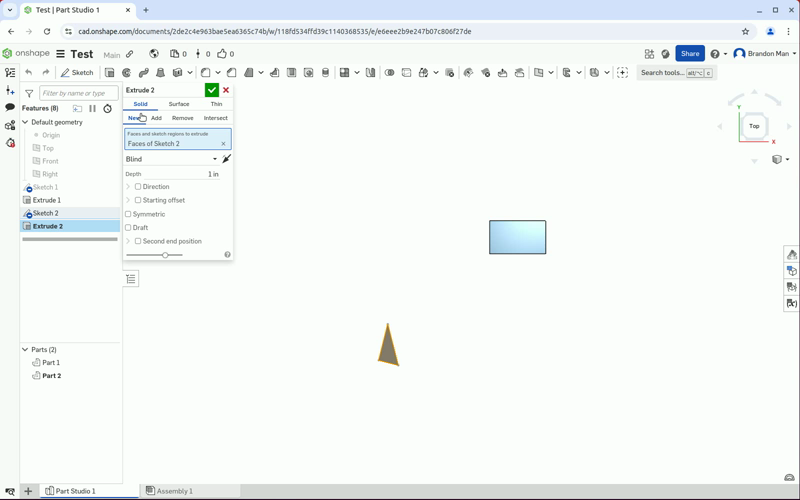
mouse_move(137, 120)
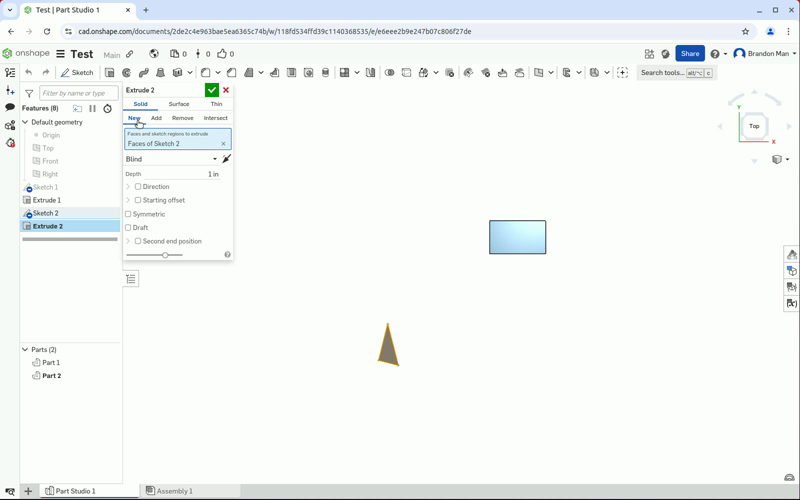
click(137, 120)
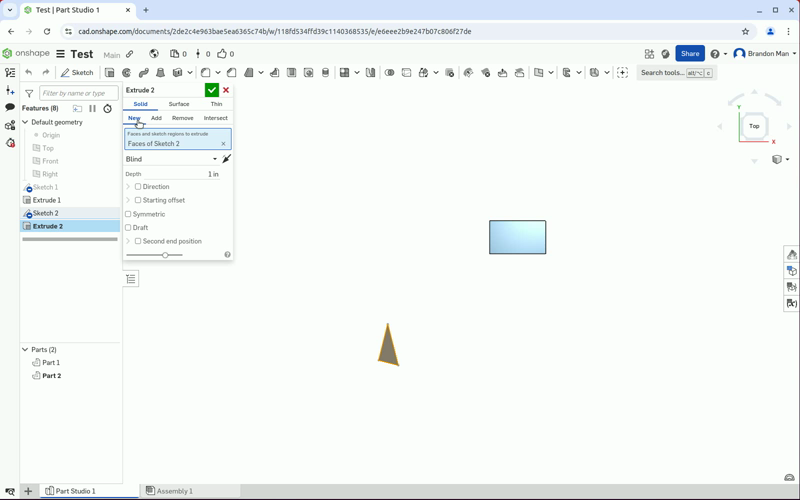
key(tab, 4)
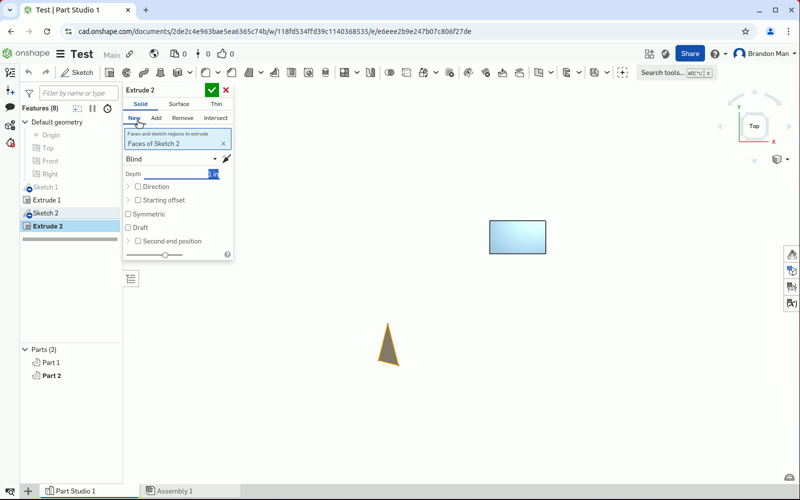
text(9.628)
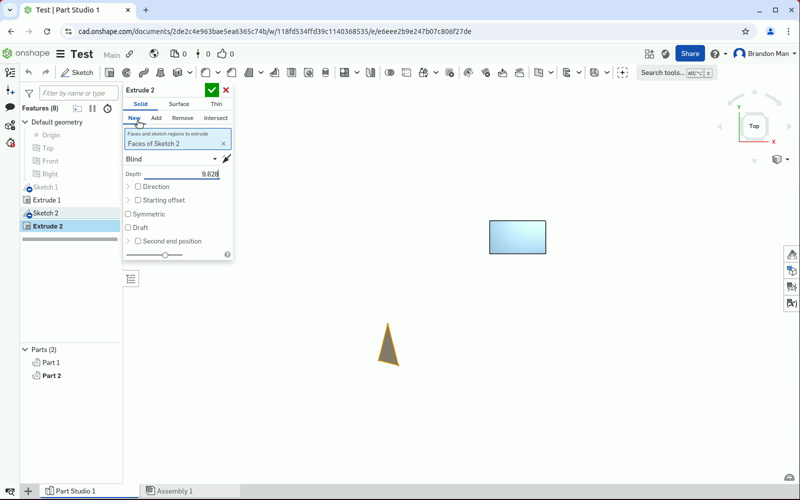
key(enter)
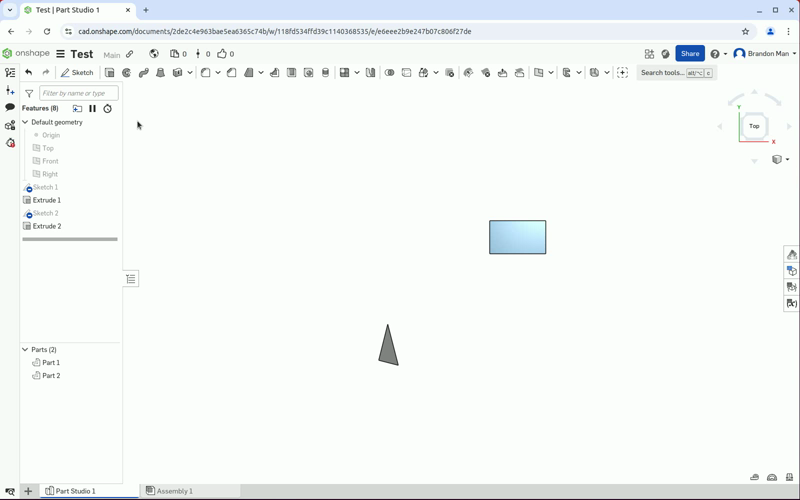
key(shift+h)
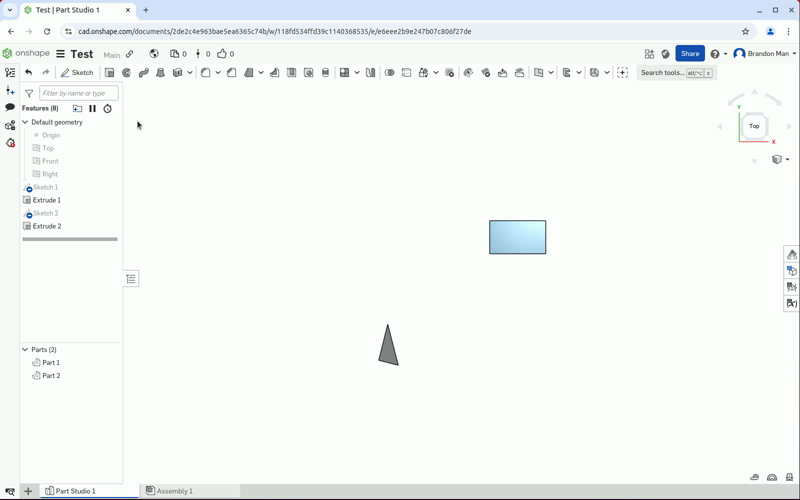
key(shift+h)
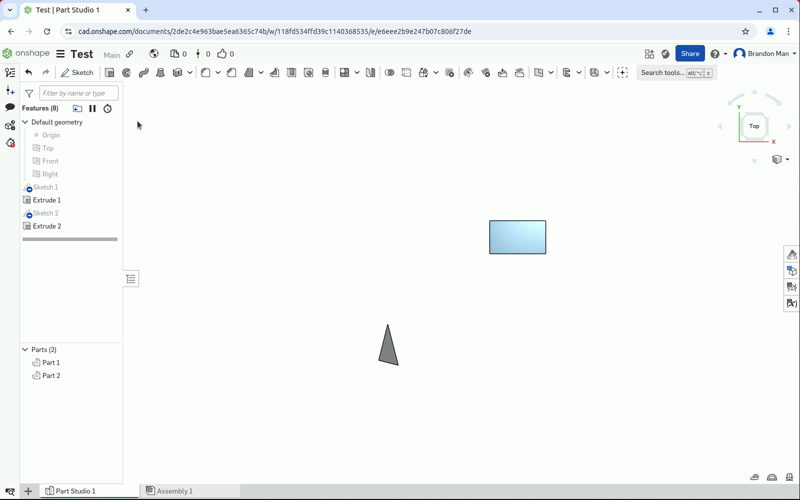
mouse_move(73, 189)
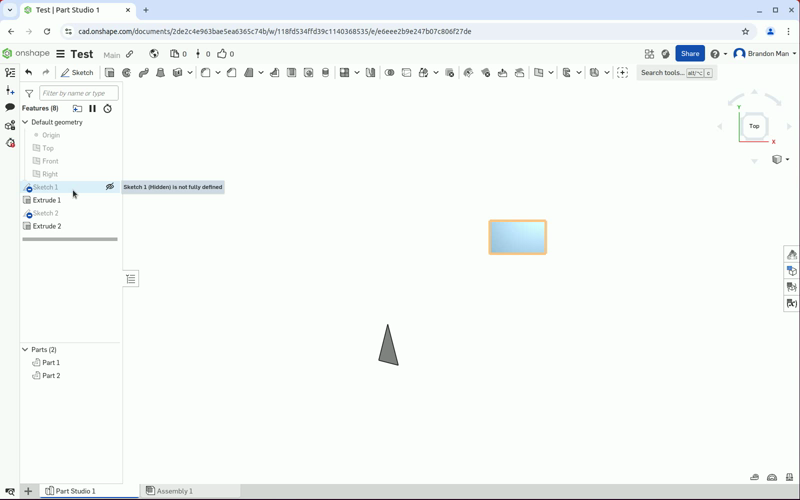
click(73, 189)
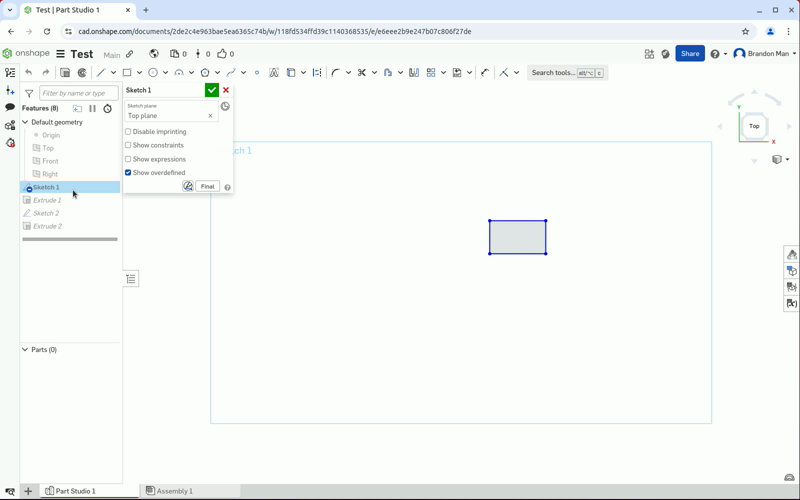
mouse_move(229, 92)
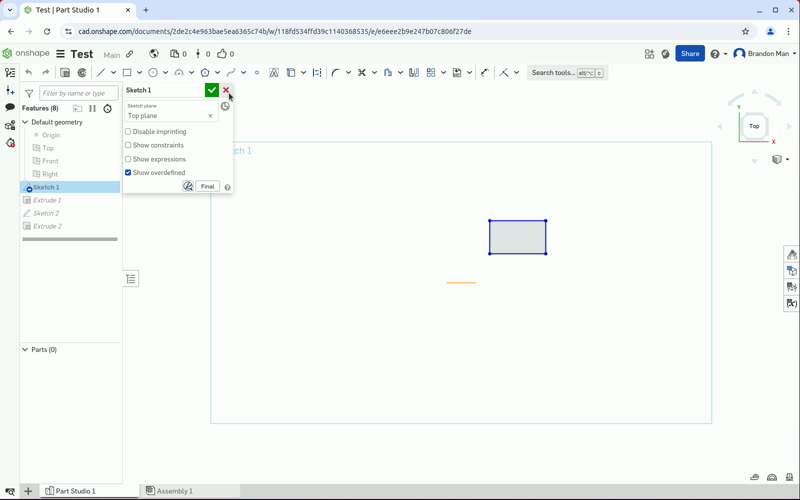
click(229, 92)
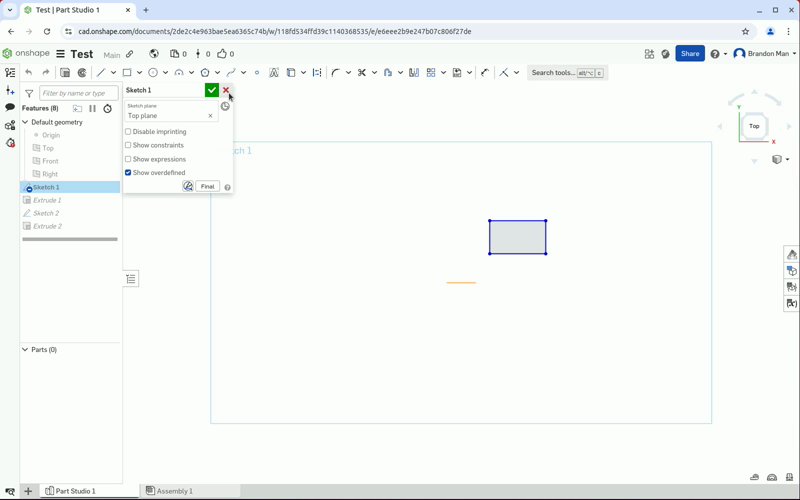
key(shift+s)
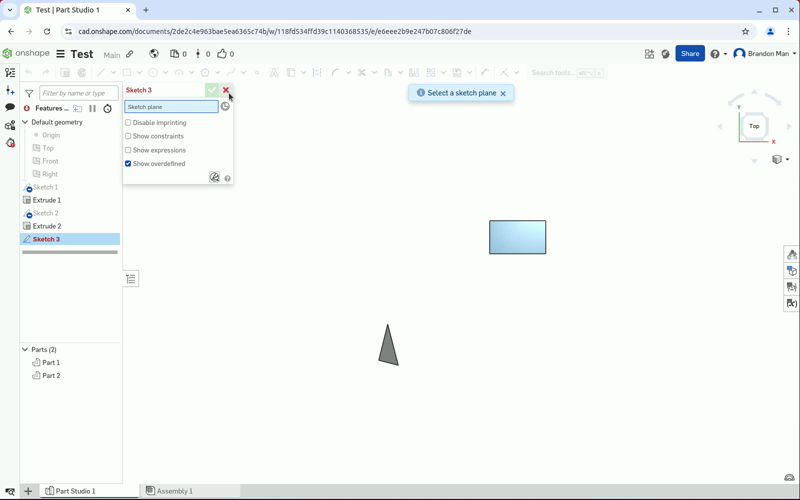
mouse_move(73, 150)
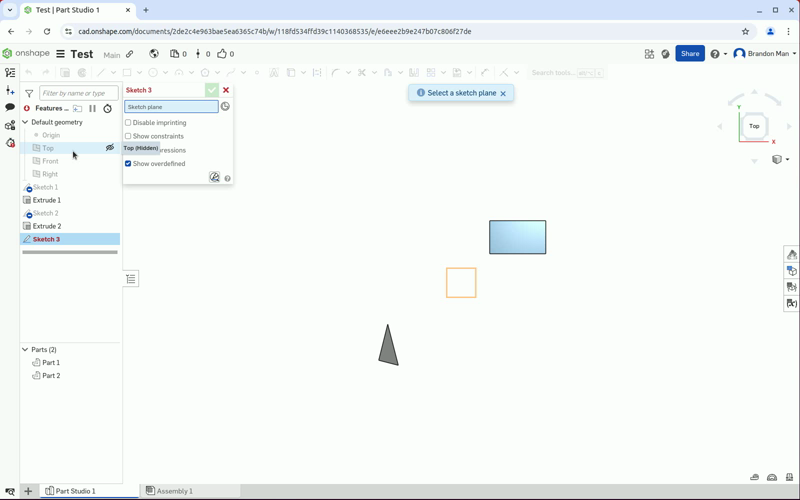
click(73, 150)
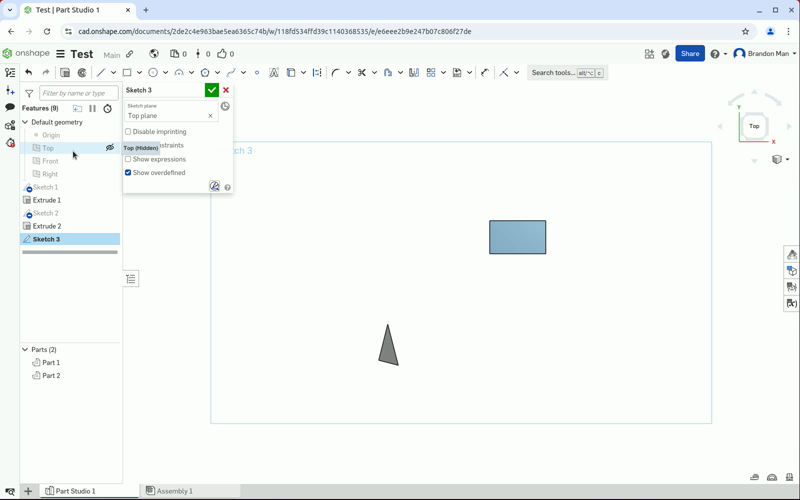
mouse_move(73, 352)
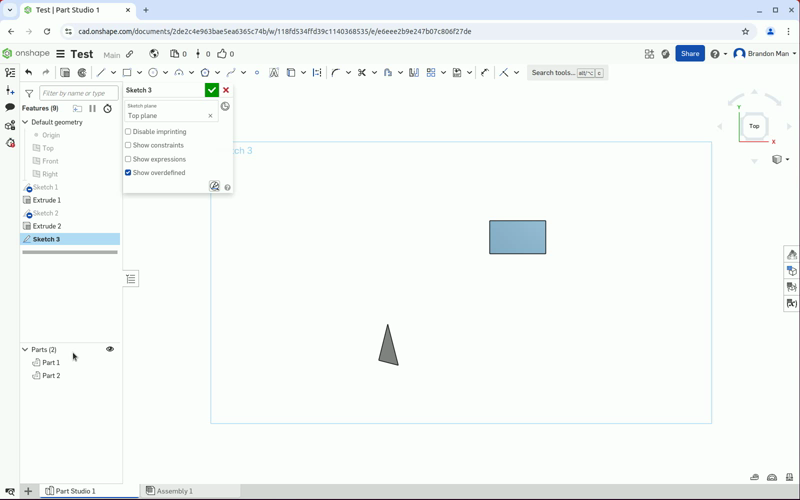
key(y)
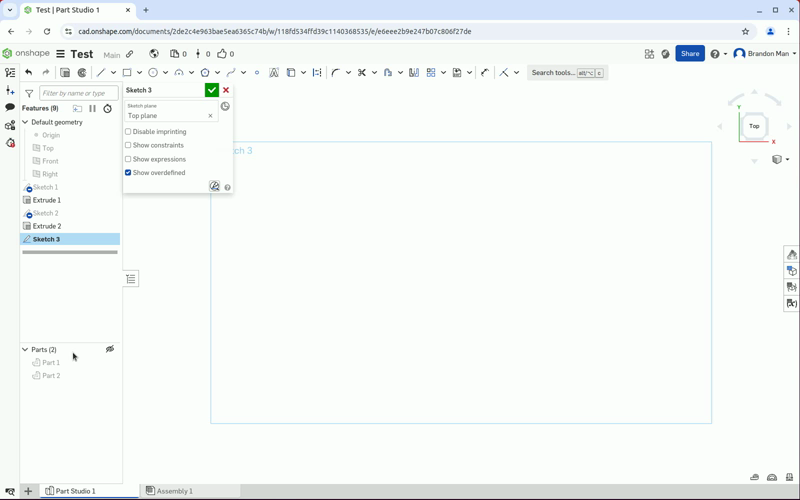
key(l)
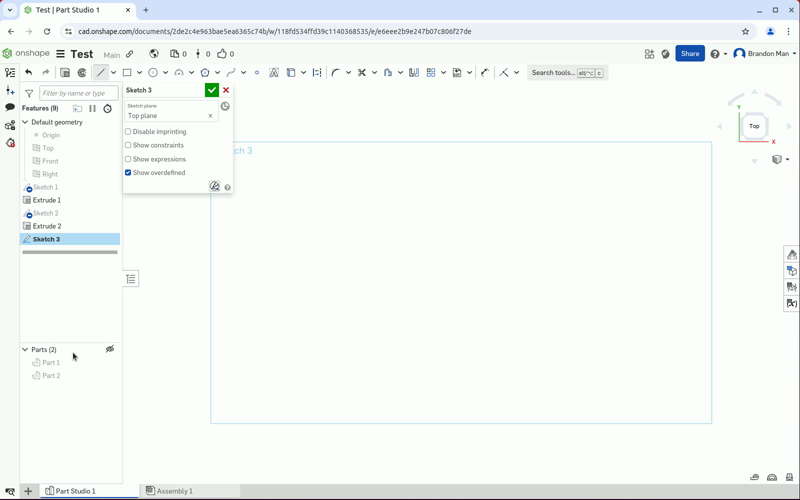
key_down(shift)
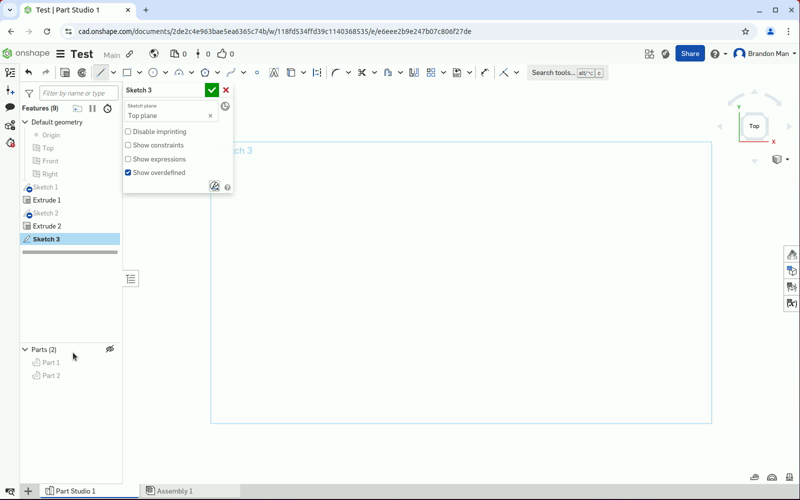
mouse_move(364, 381)
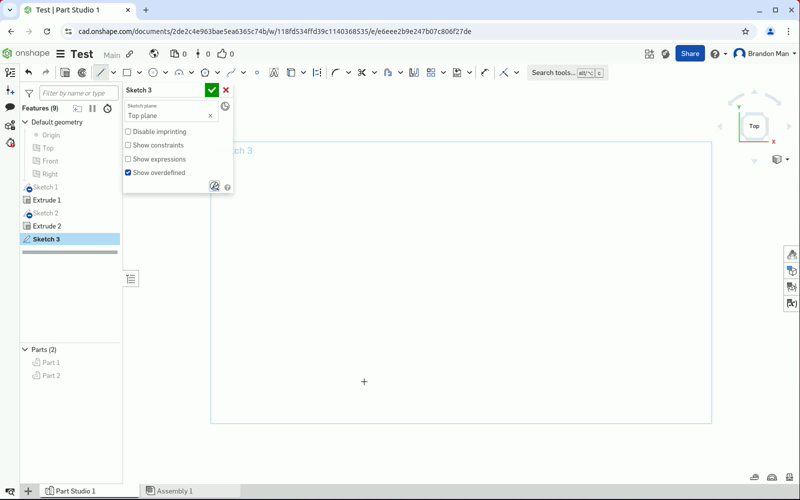
click(364, 381)
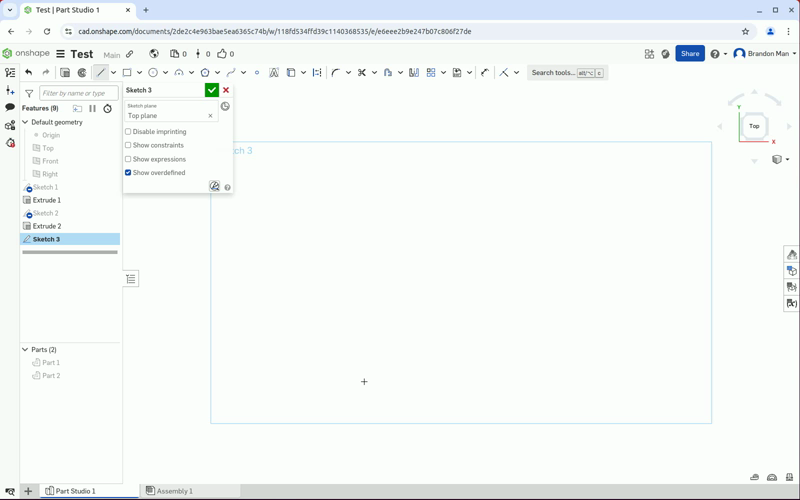
key_up(shift)
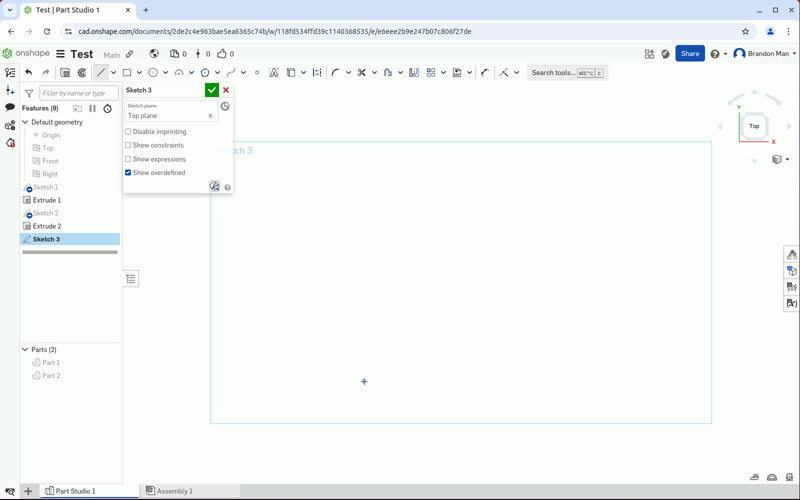
key_down(shift)
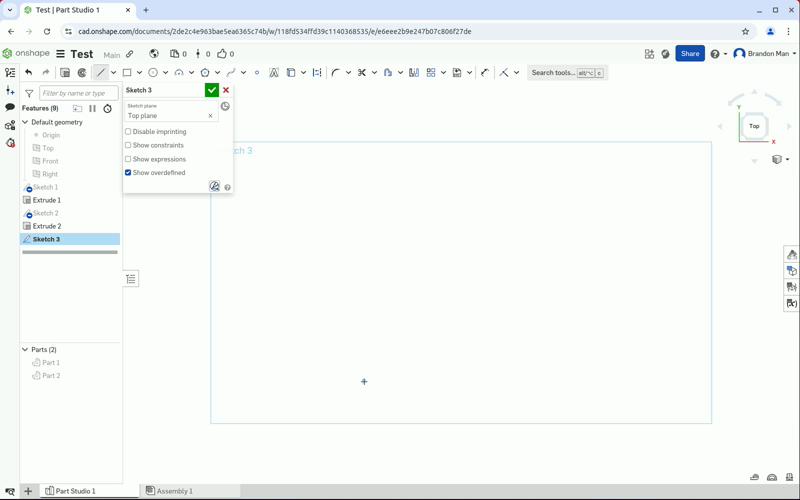
mouse_move(394, 381)
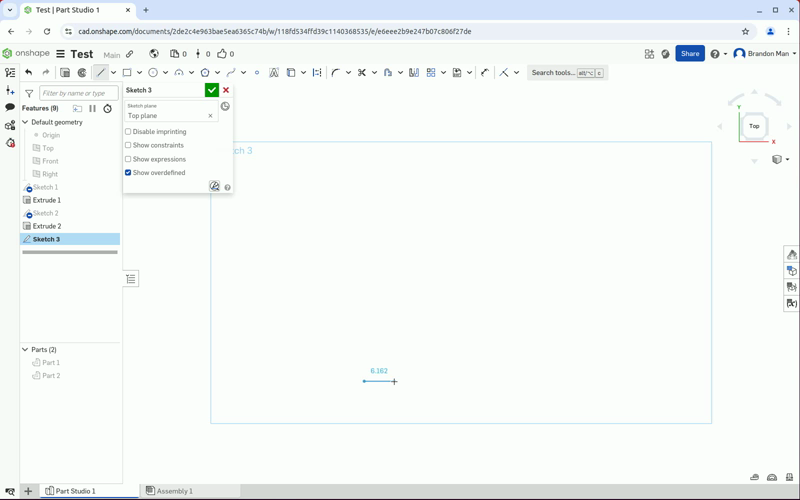
mouse_move(423, 372)
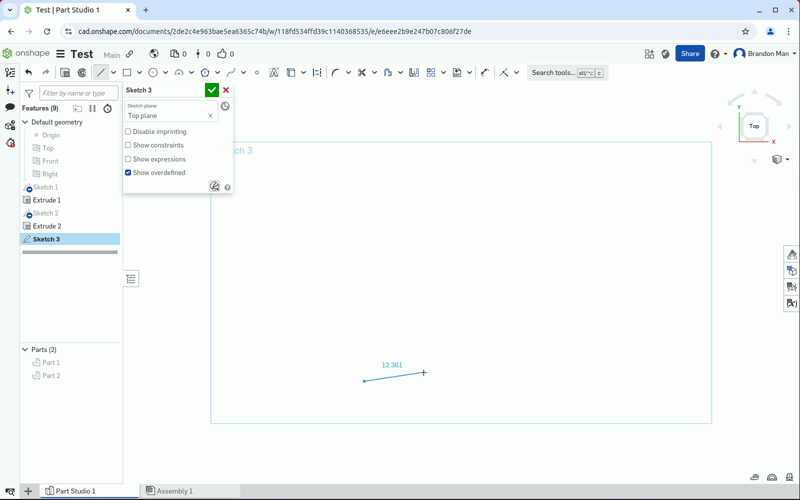
click(423, 372)
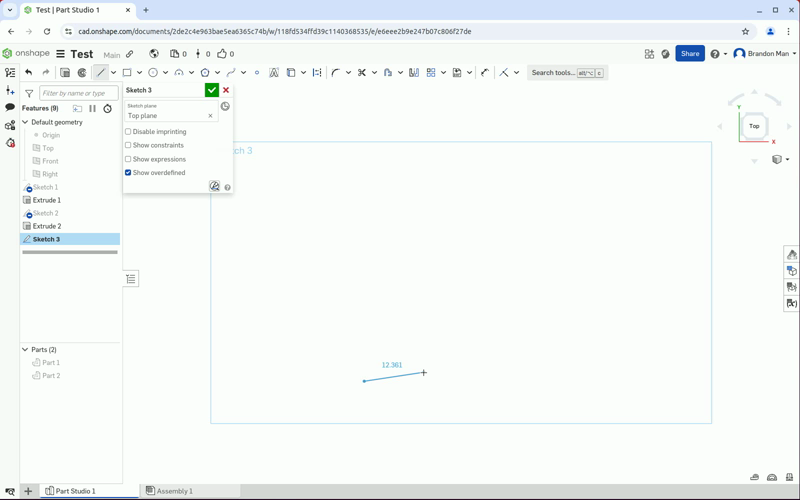
key_up(shift)
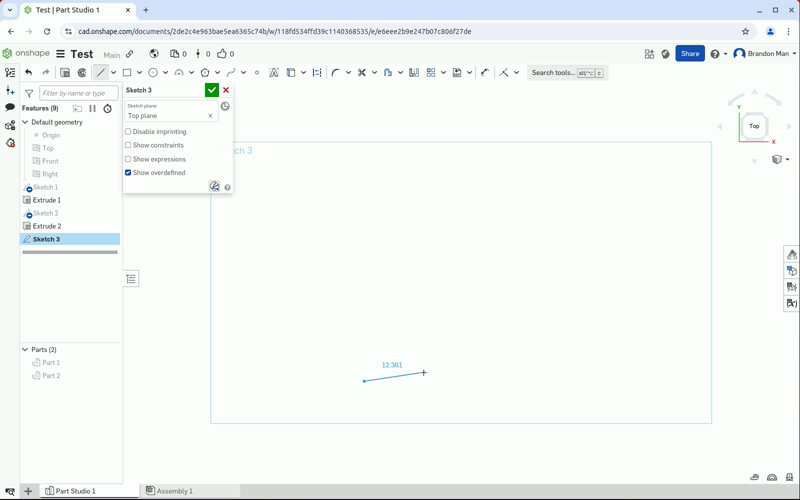
key_down(shift)
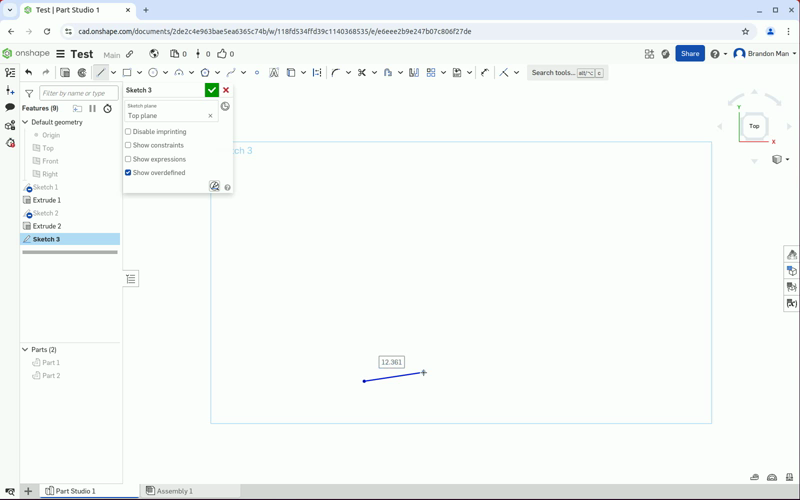
mouse_move(453, 372)
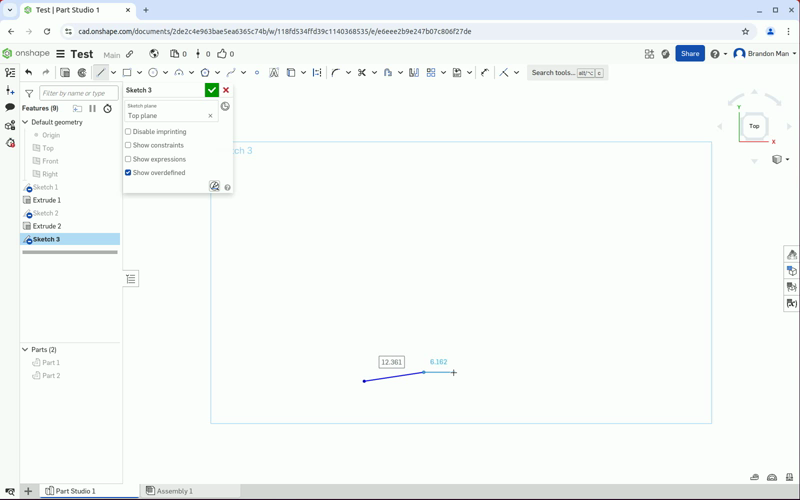
mouse_move(423, 319)
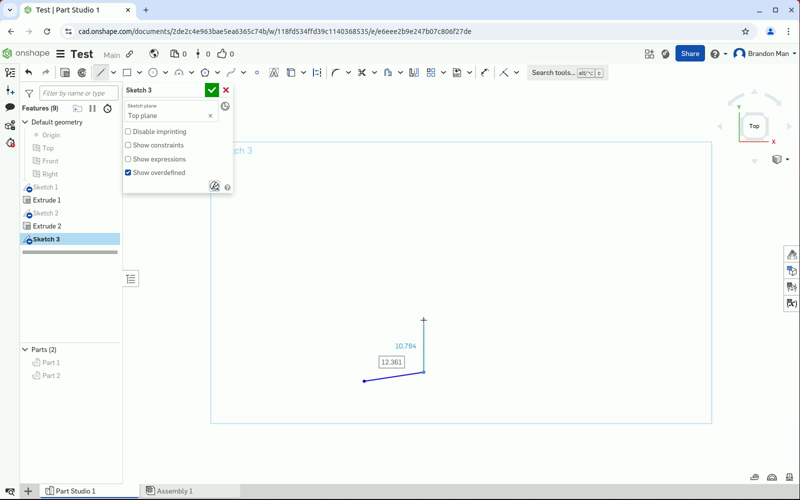
click(423, 319)
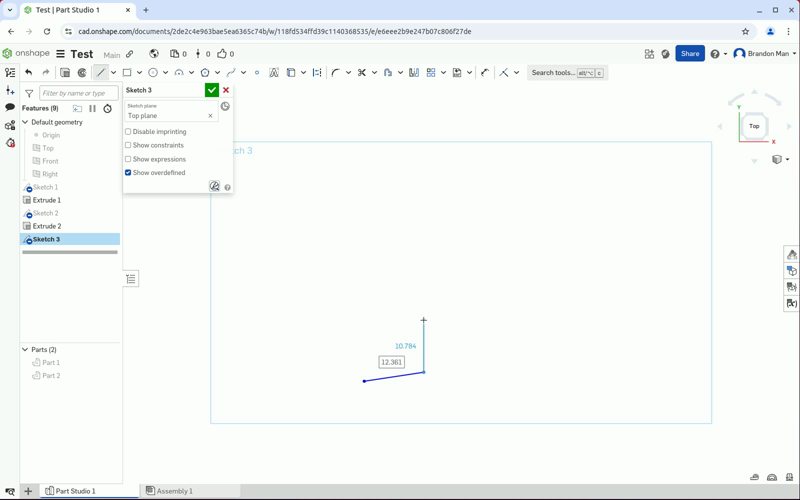
key_up(shift)
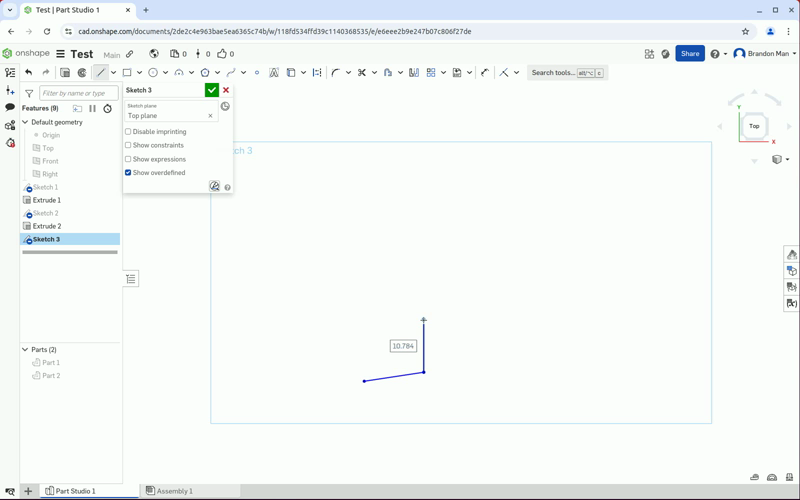
key_down(shift)
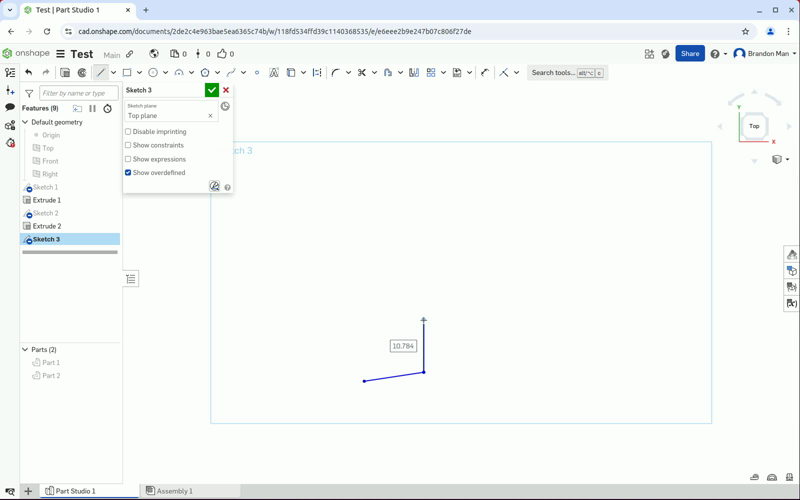
mouse_move(453, 319)
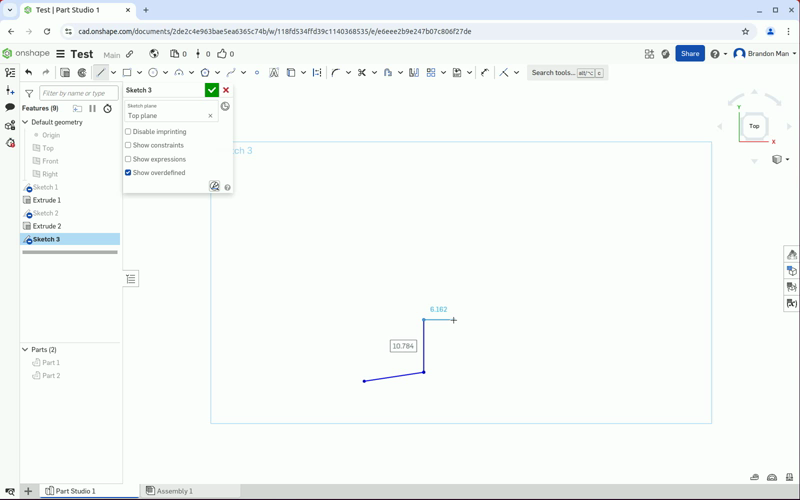
mouse_move(371, 302)
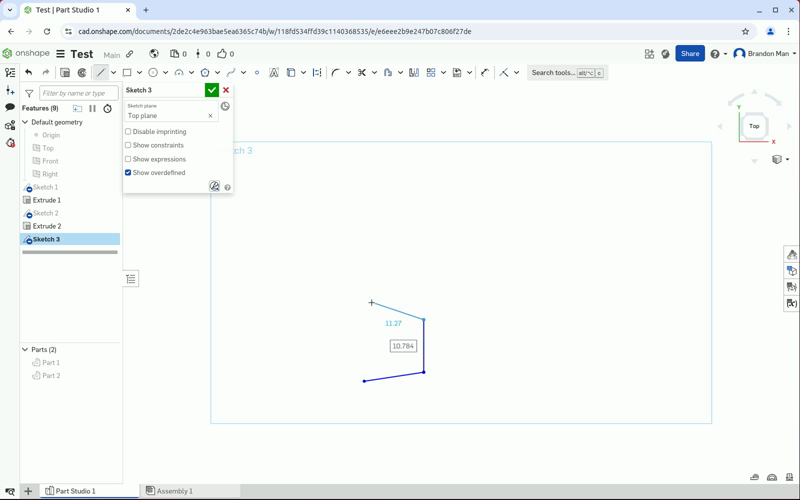
click(371, 302)
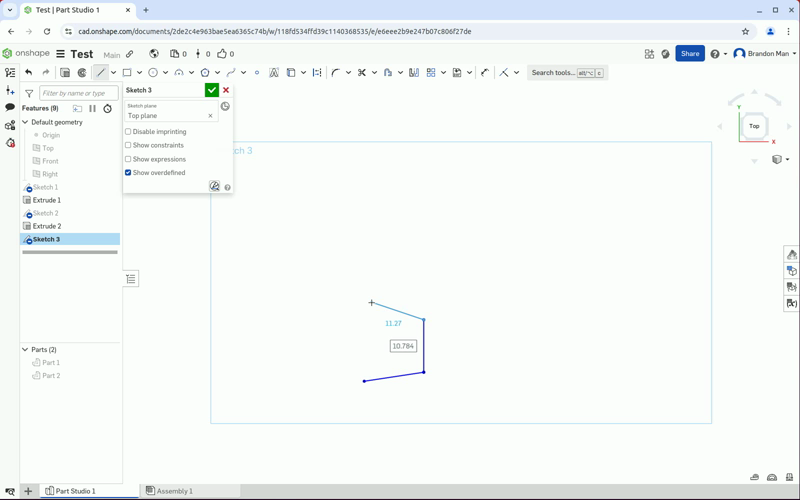
key_up(shift)
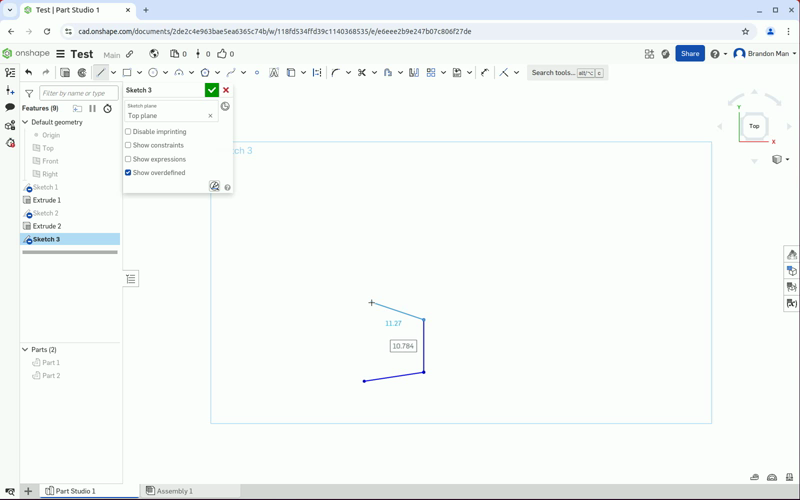
key_down(shift)
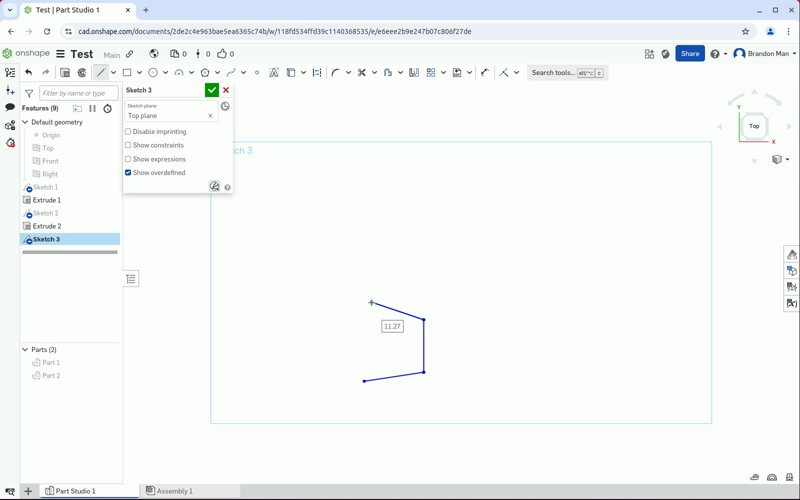
mouse_move(364, 381)
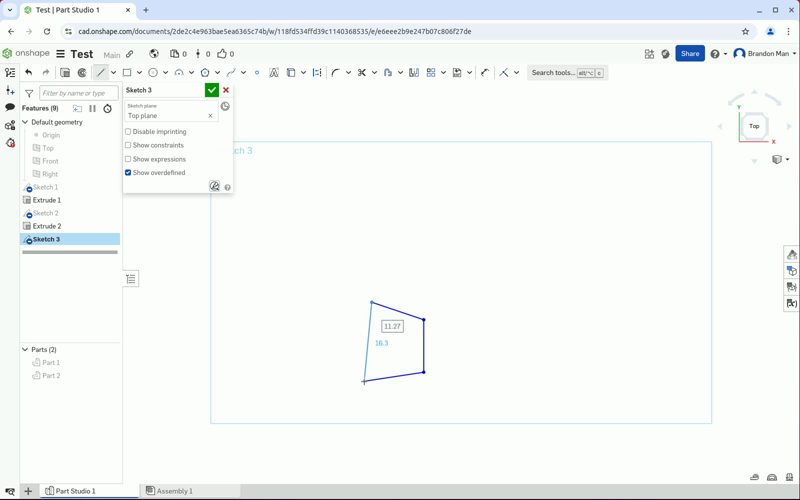
key_up(shift)
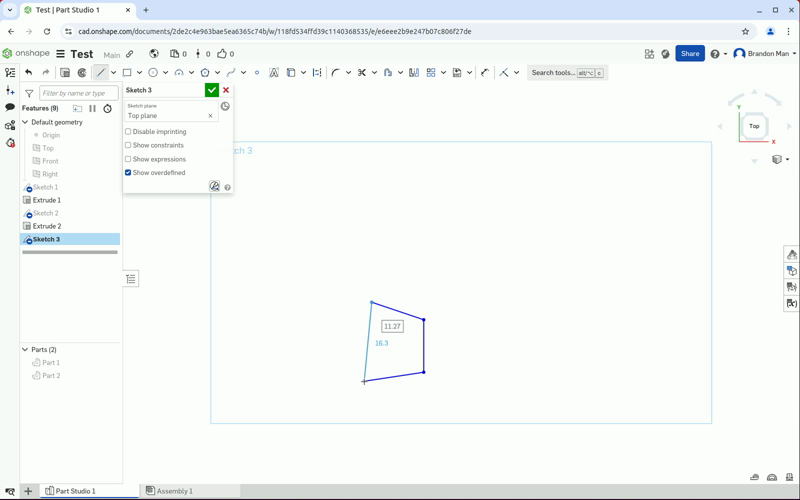
click(364, 381)
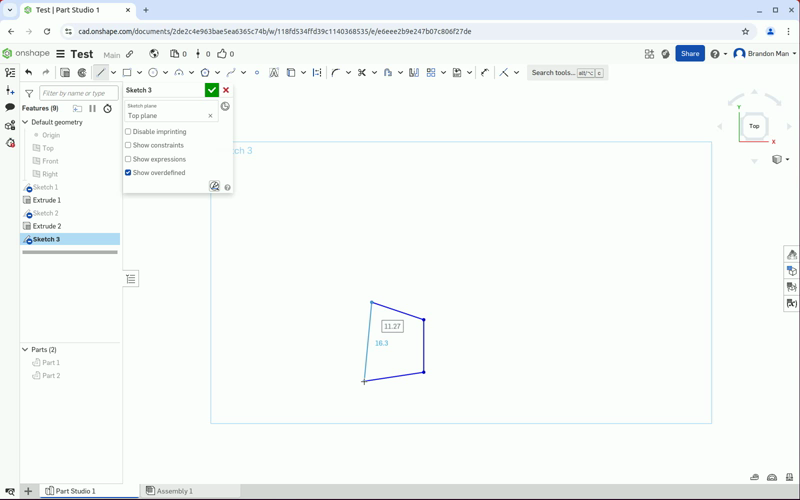
key(esc)
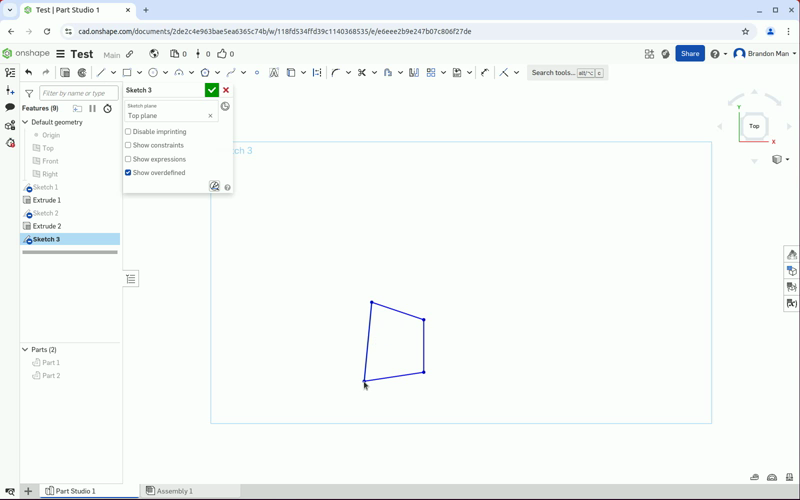
key(l)
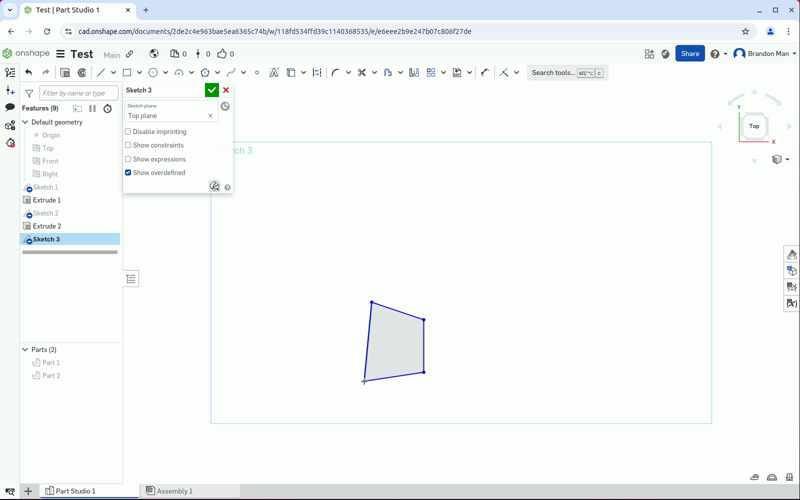
key_down(shift)
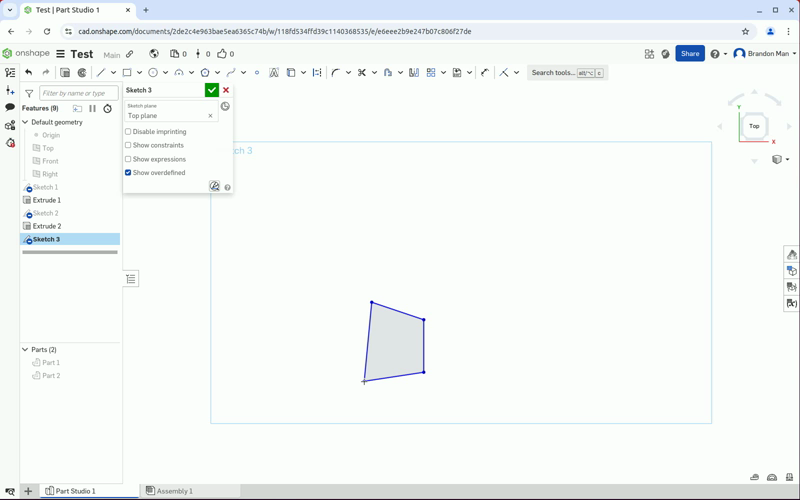
mouse_move(378, 359)
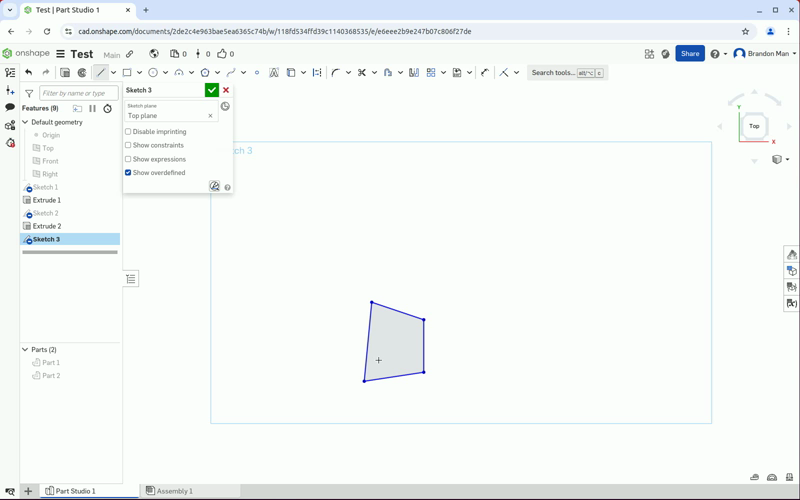
click(378, 359)
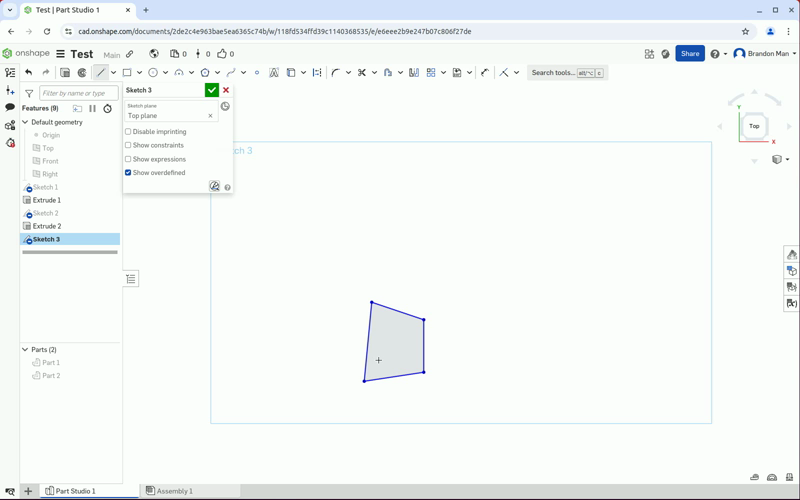
key_up(shift)
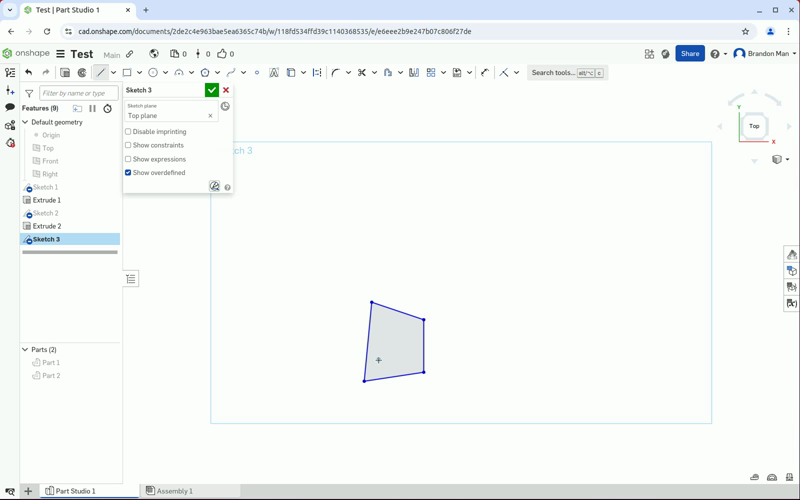
key_down(shift)
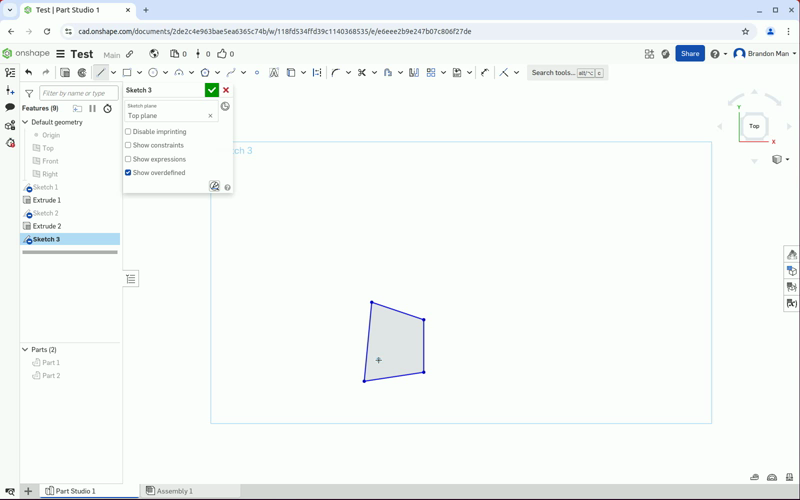
mouse_move(408, 359)
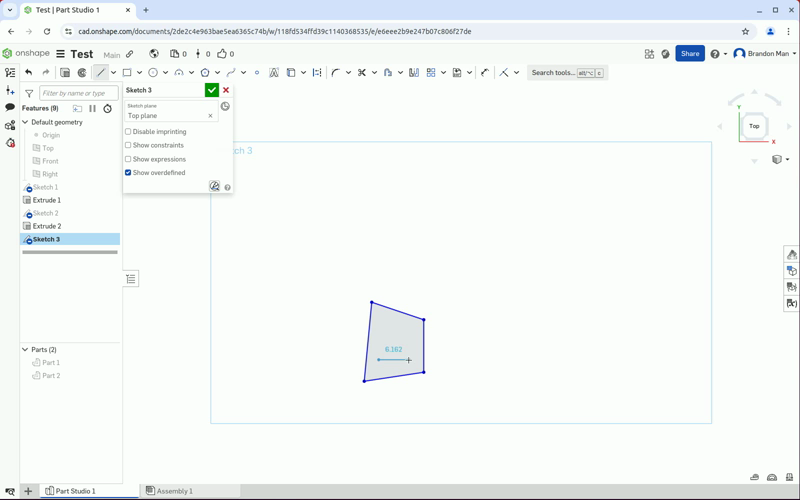
mouse_move(397, 364)
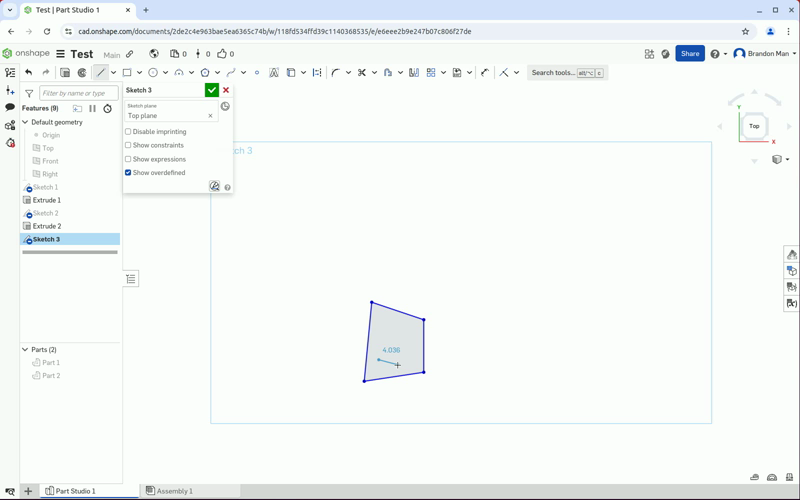
click(397, 364)
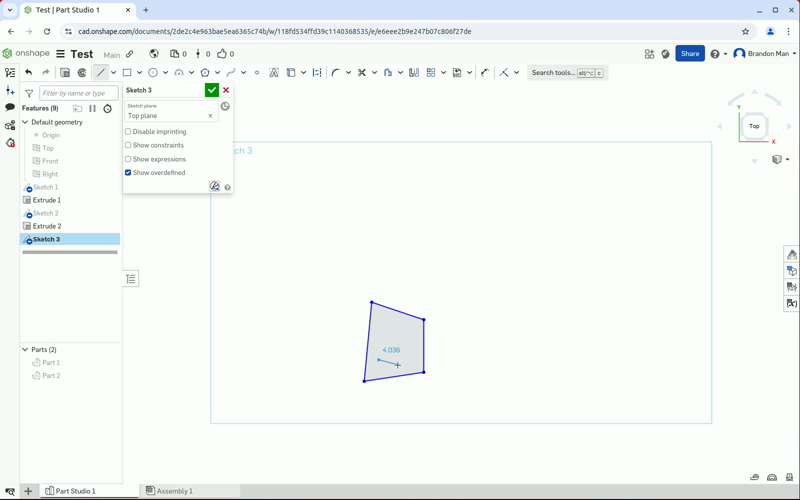
key_up(shift)
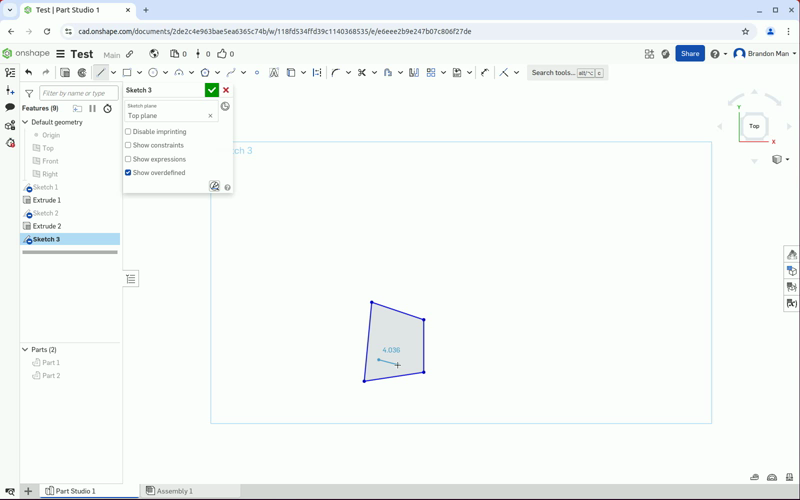
key_down(shift)
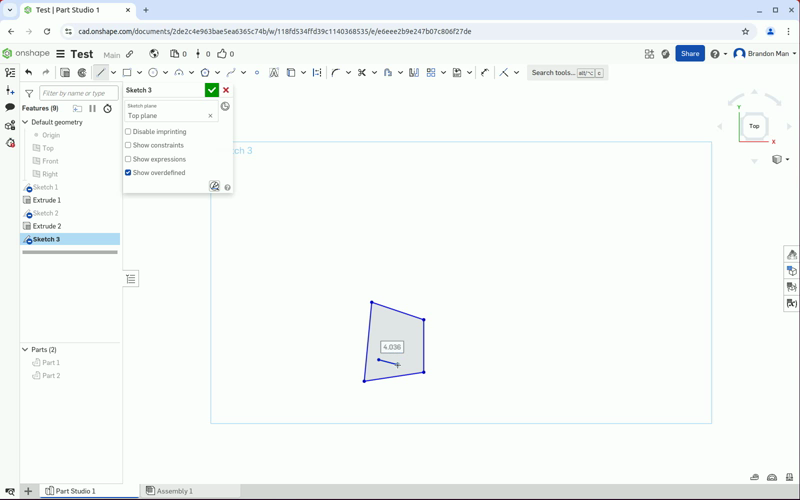
mouse_move(427, 364)
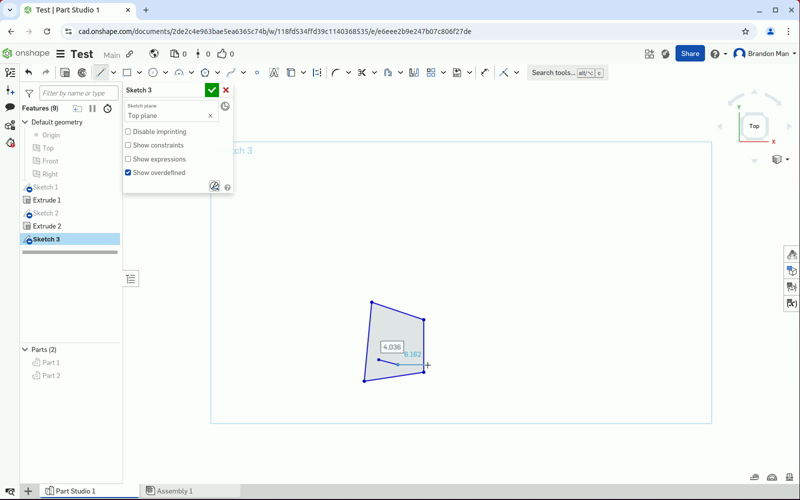
mouse_move(387, 324)
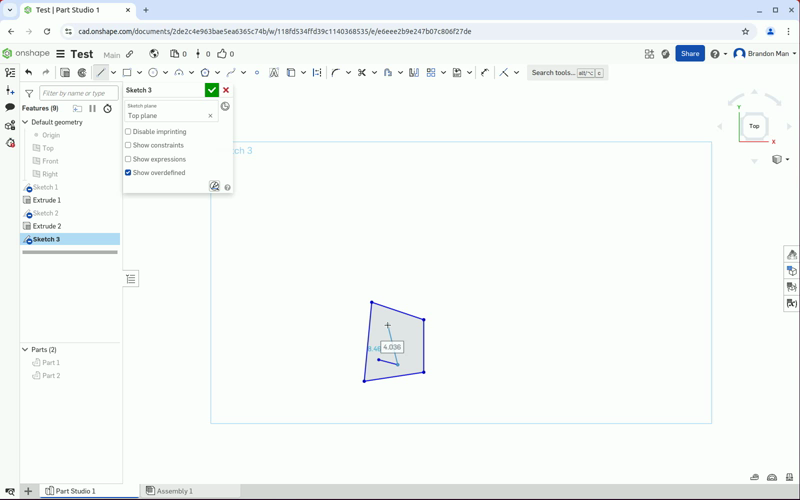
click(387, 324)
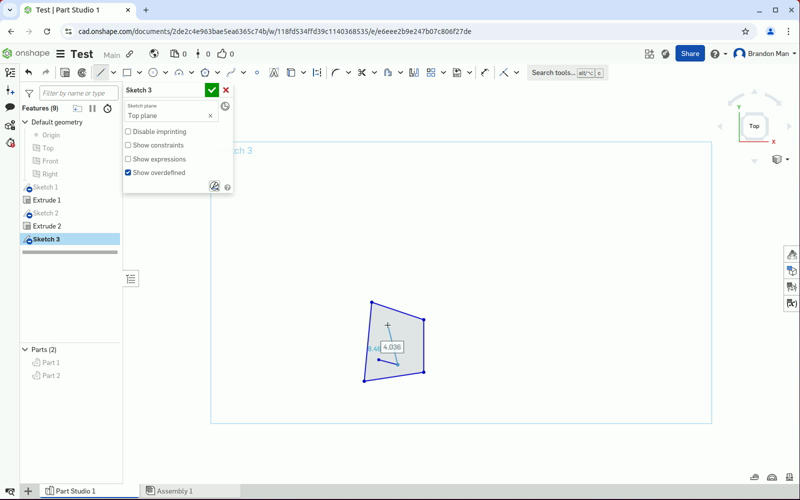
key_up(shift)
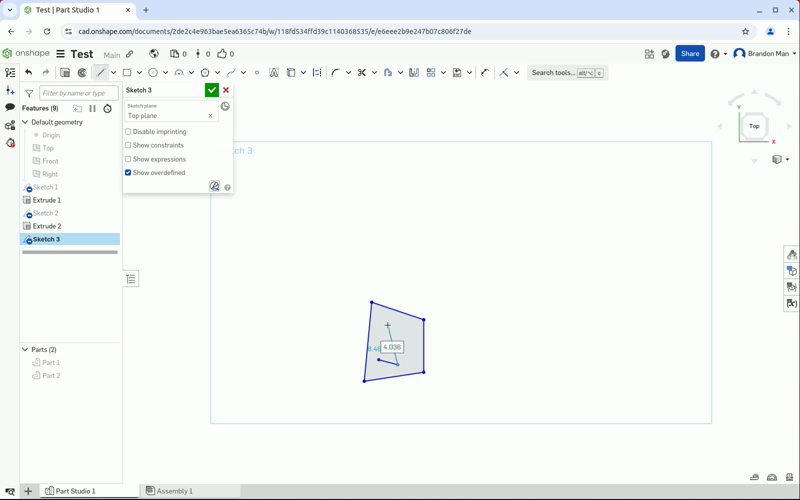
mouse_move(417, 324)
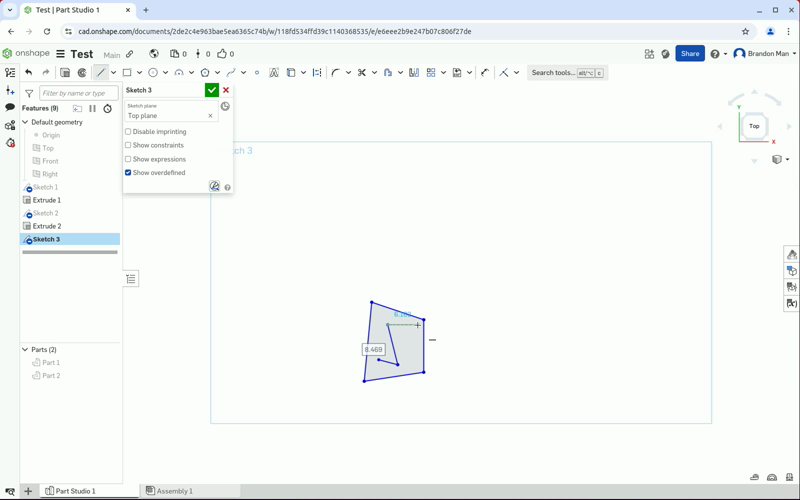
key_down(shift)
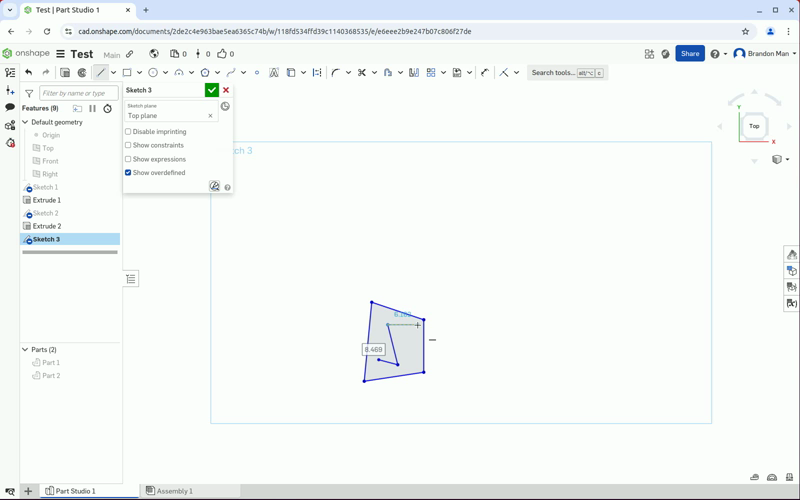
mouse_move(378, 359)
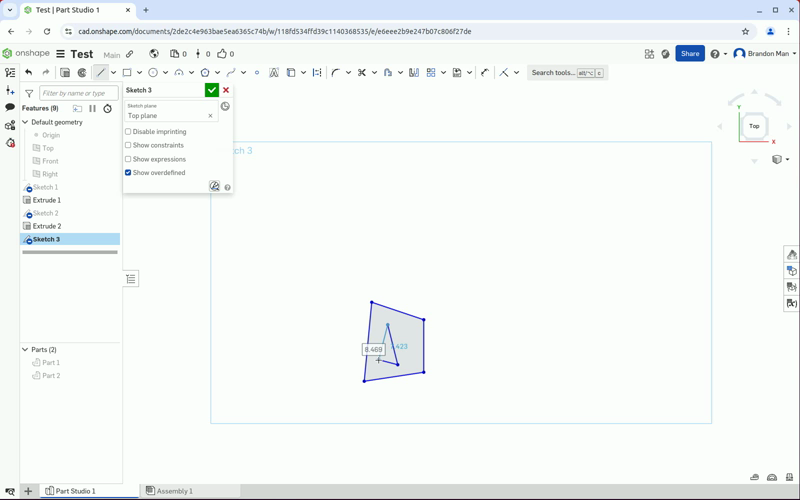
key_up(shift)
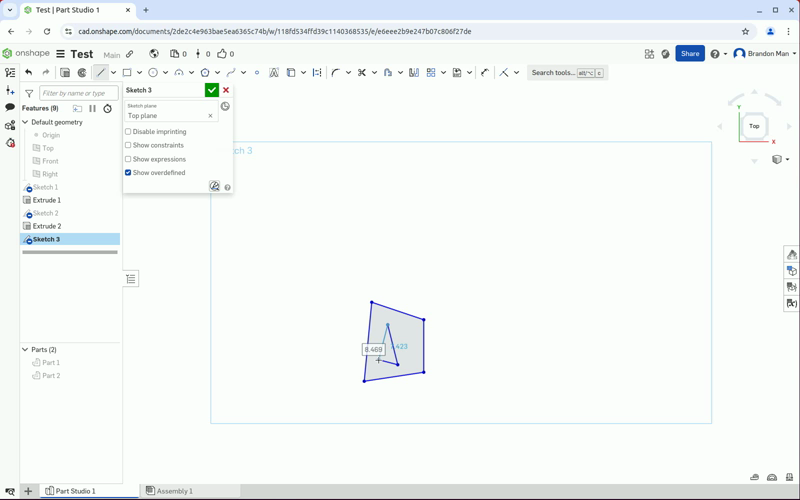
click(378, 359)
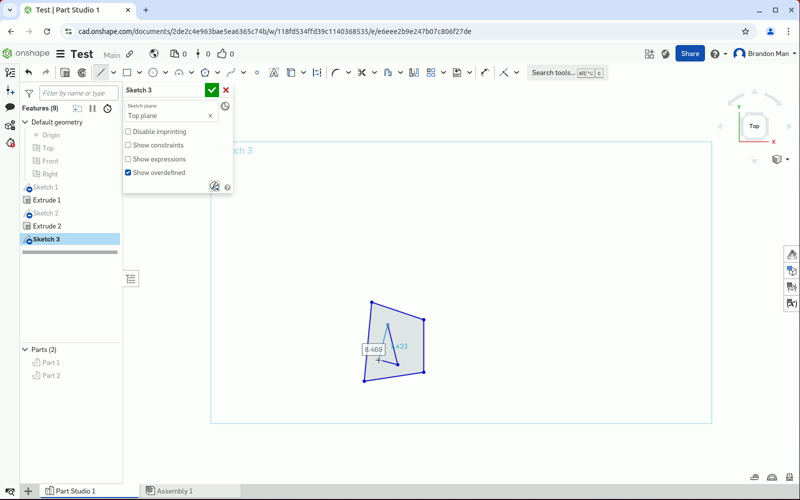
key(esc)
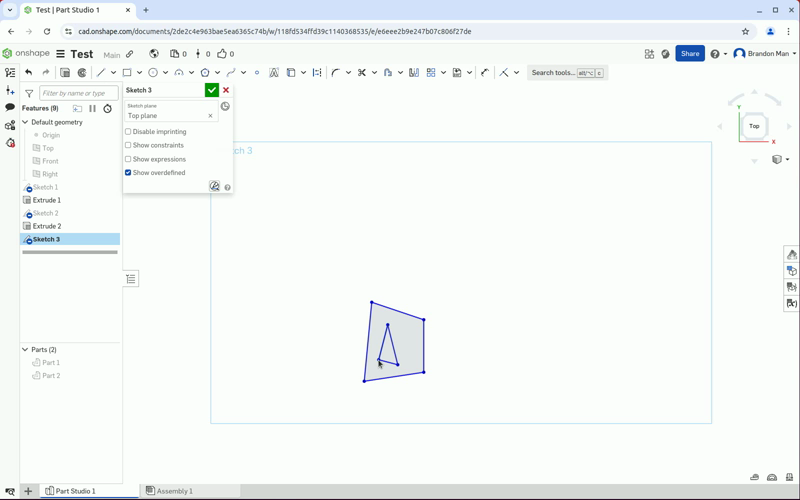
mouse_move(416, 325)
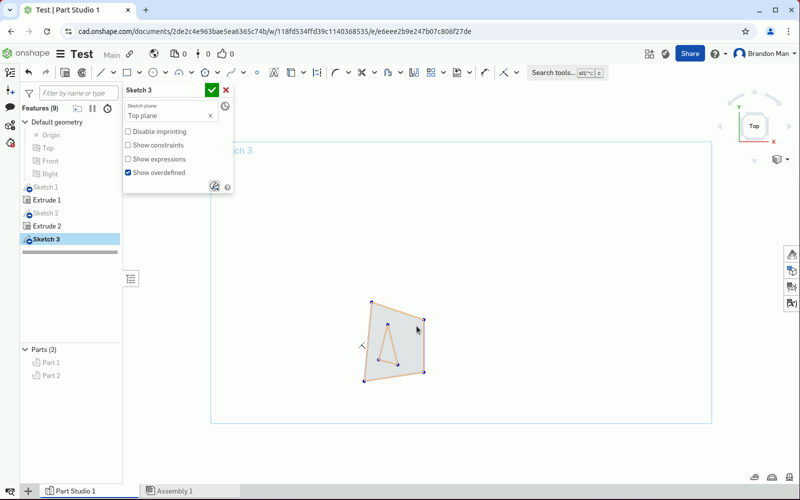
click(416, 325)
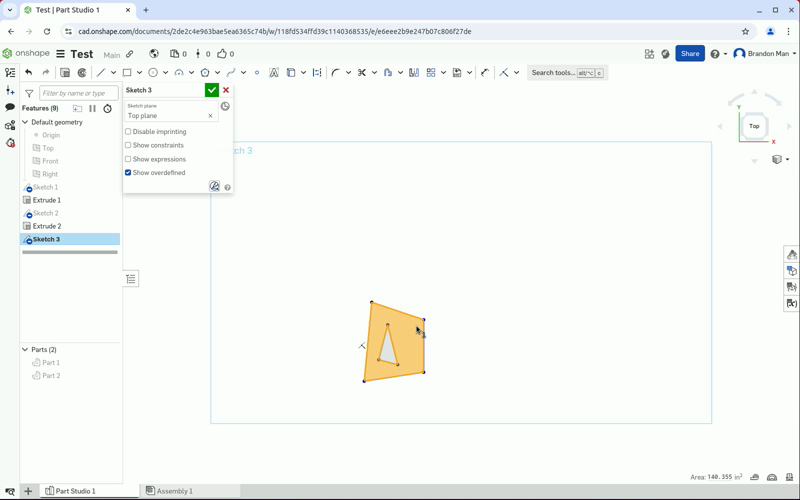
mouse_move(73, 352)
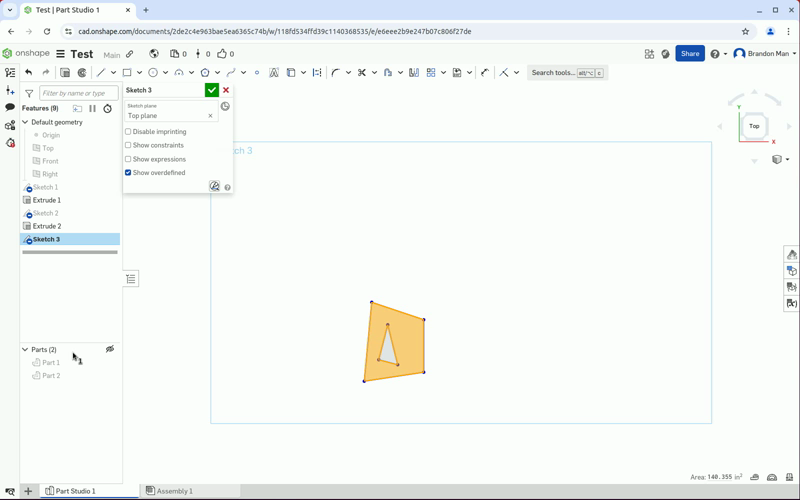
key(shift+y)
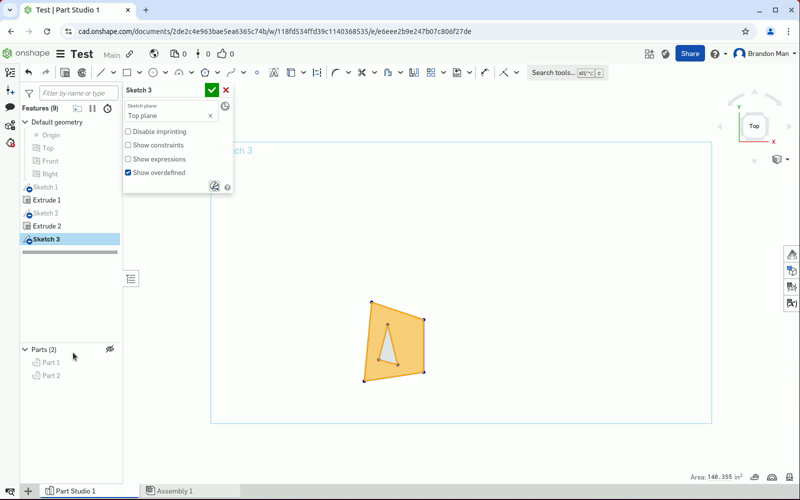
key(shift+e)
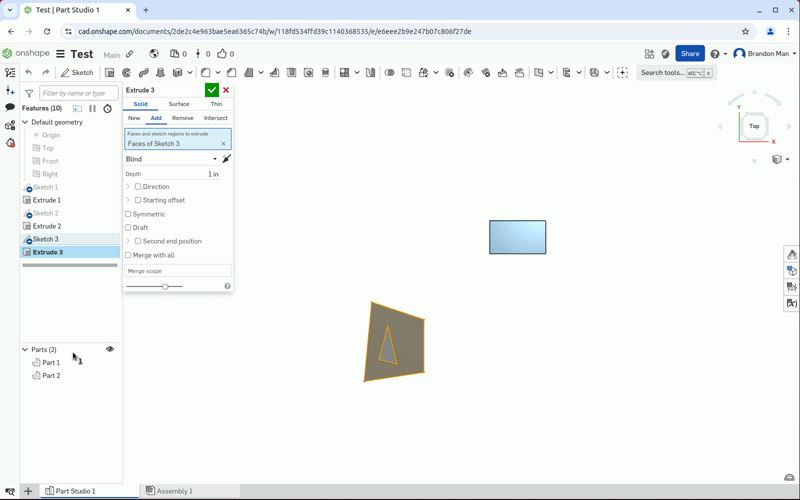
mouse_move(143, 106)
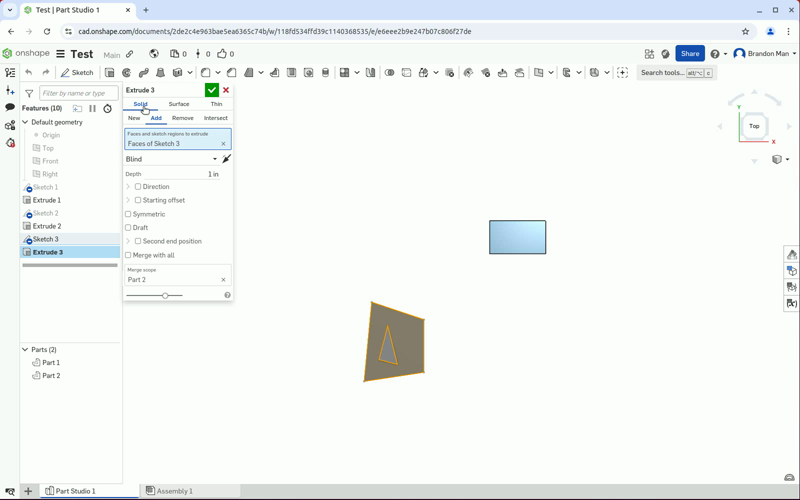
click(143, 106)
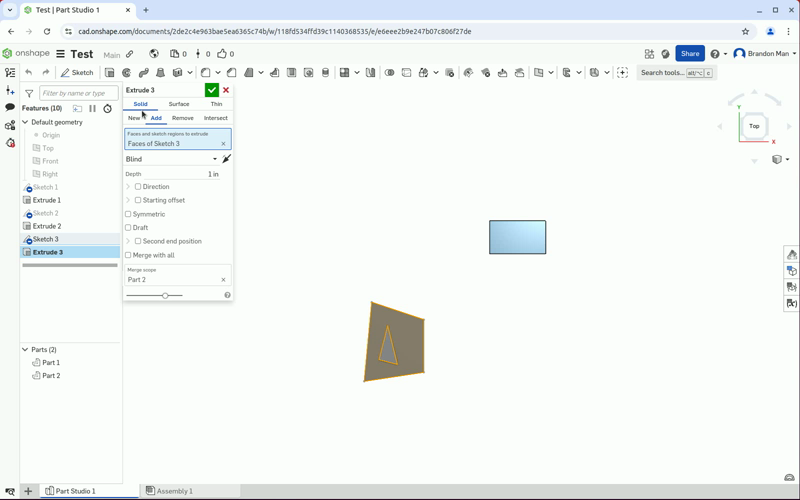
mouse_move(137, 120)
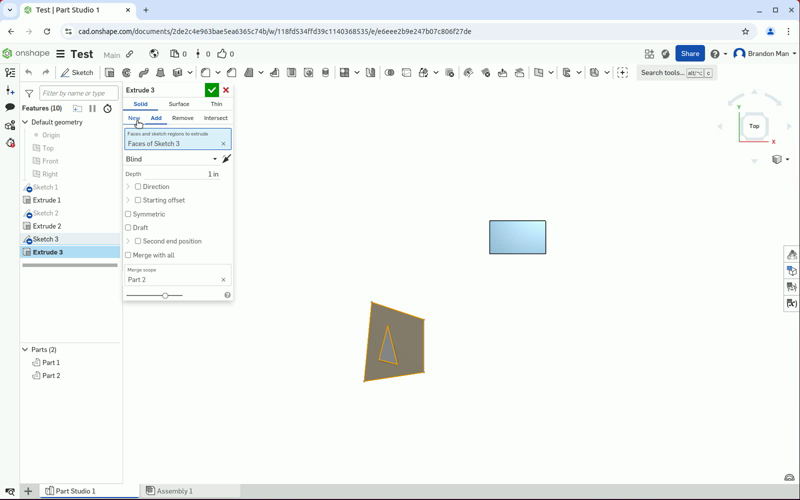
click(137, 120)
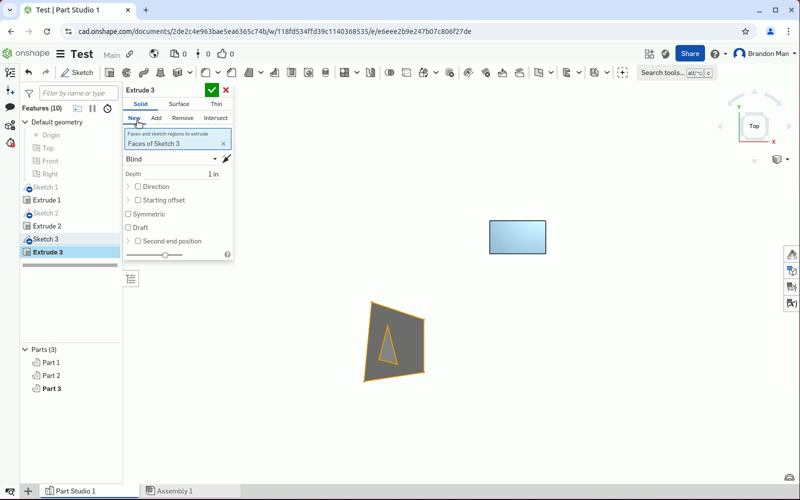
key(tab, 4)
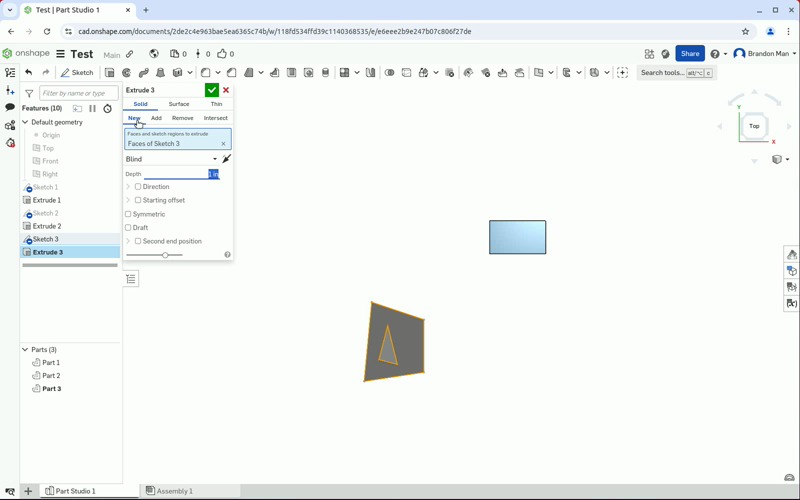
text(9.628)
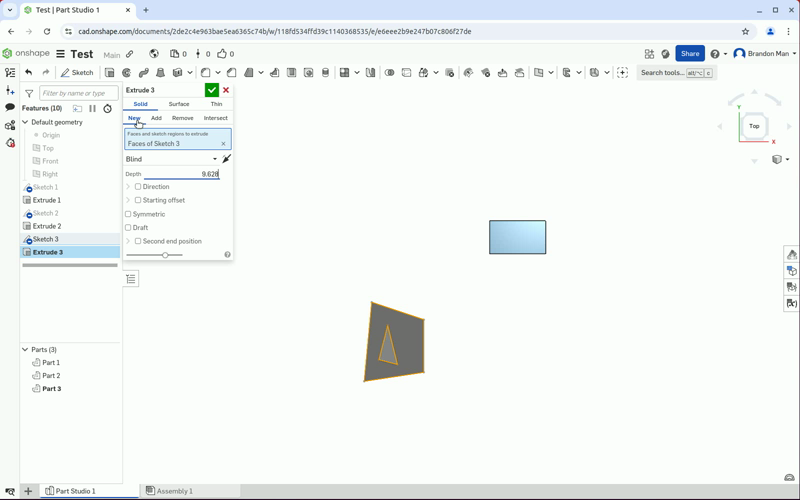
key(enter)
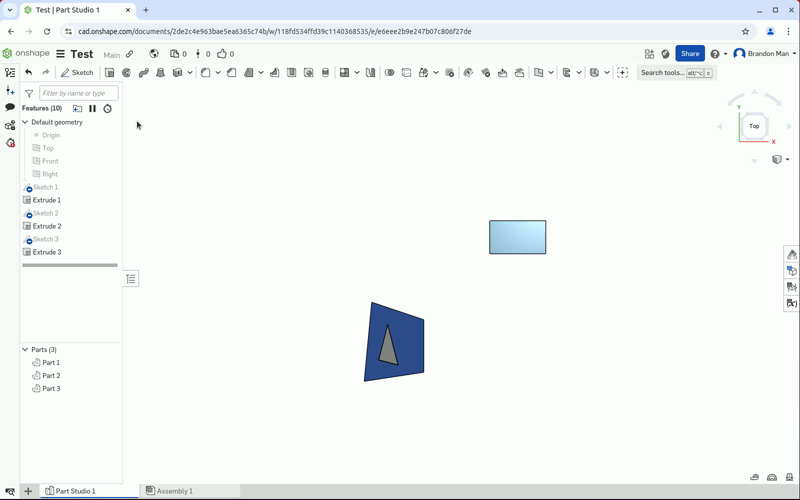
key(shift+h)
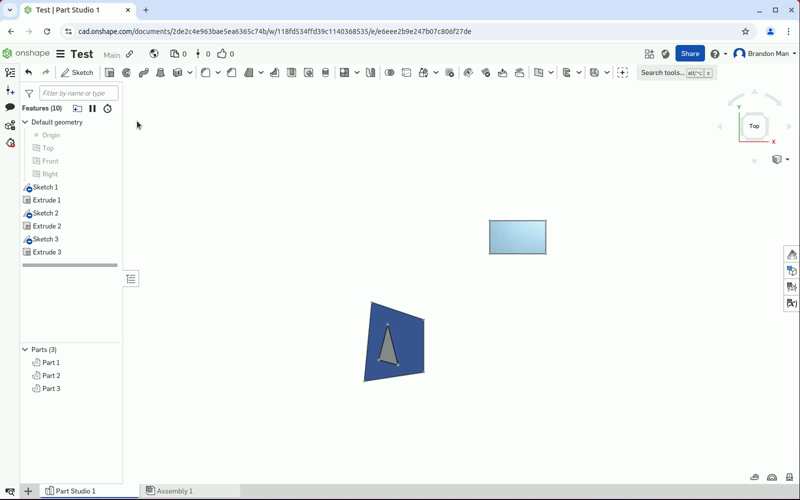
key(shift+h)
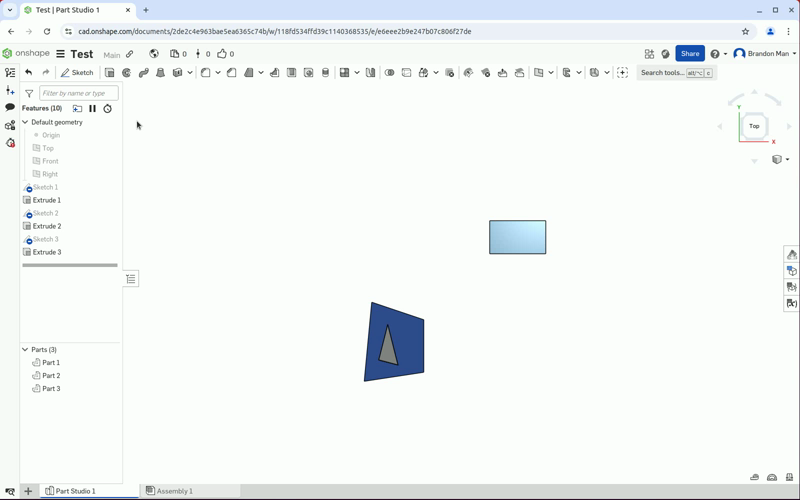
mouse_move(73, 189)
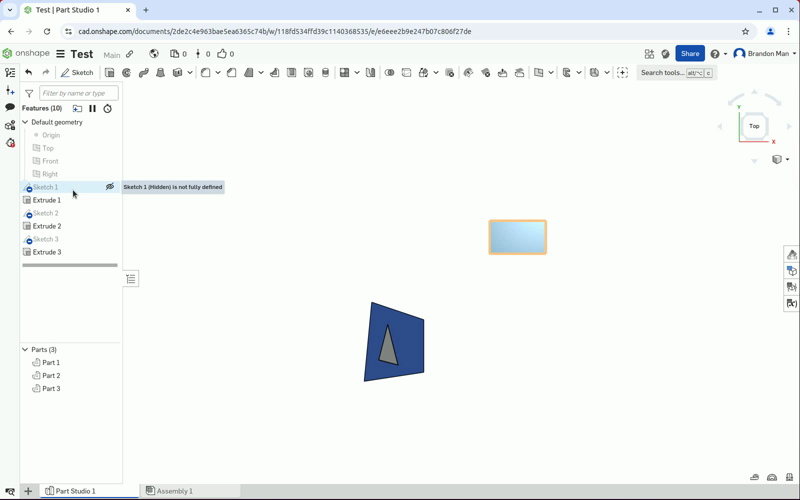
click(73, 189)
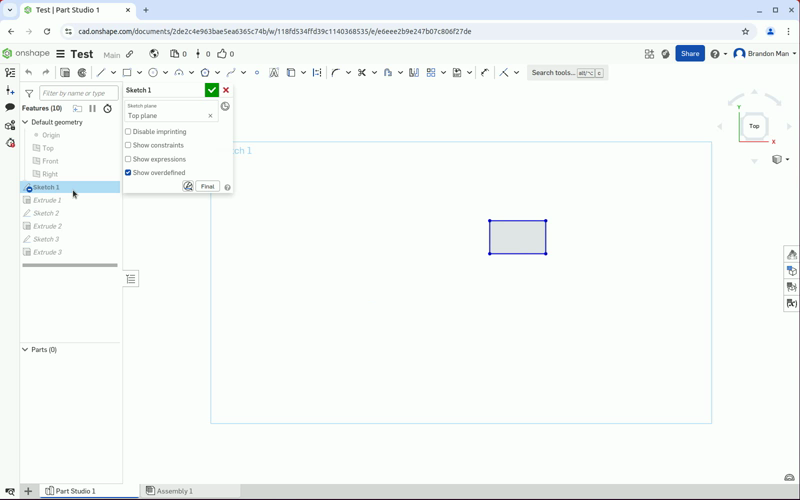
mouse_move(229, 92)
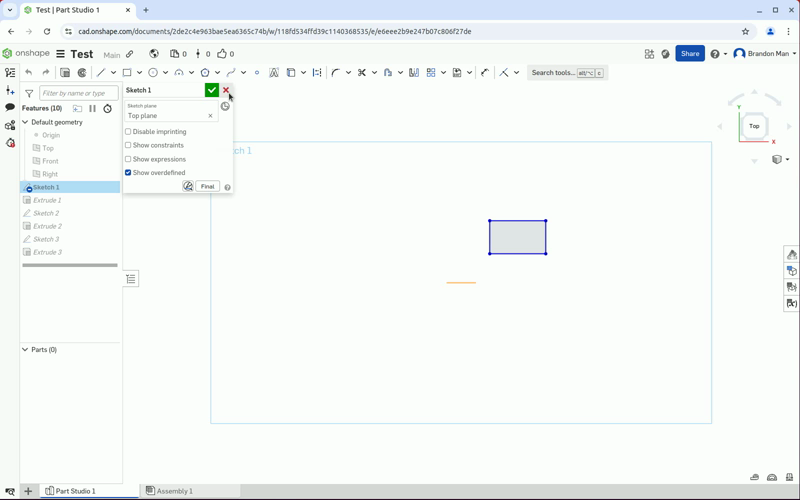
click(229, 92)
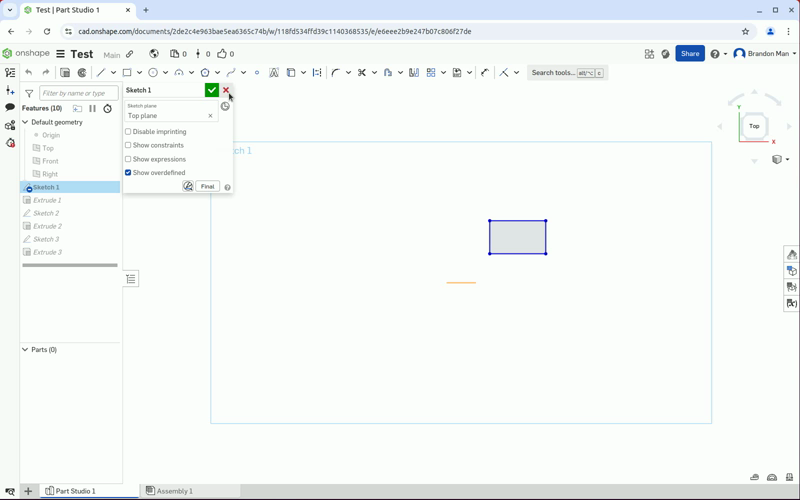
key(shift+s)
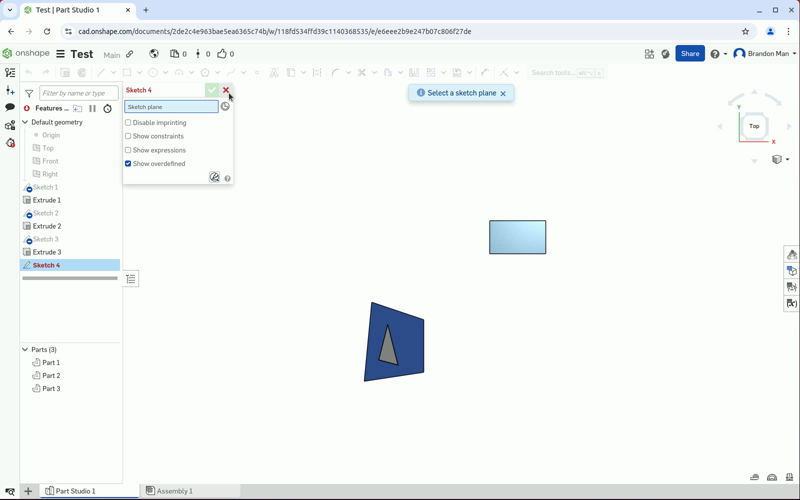
mouse_move(73, 150)
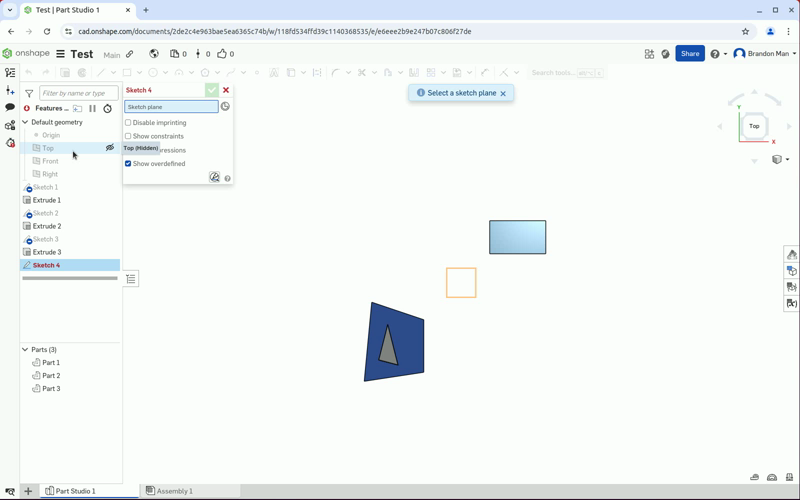
click(73, 150)
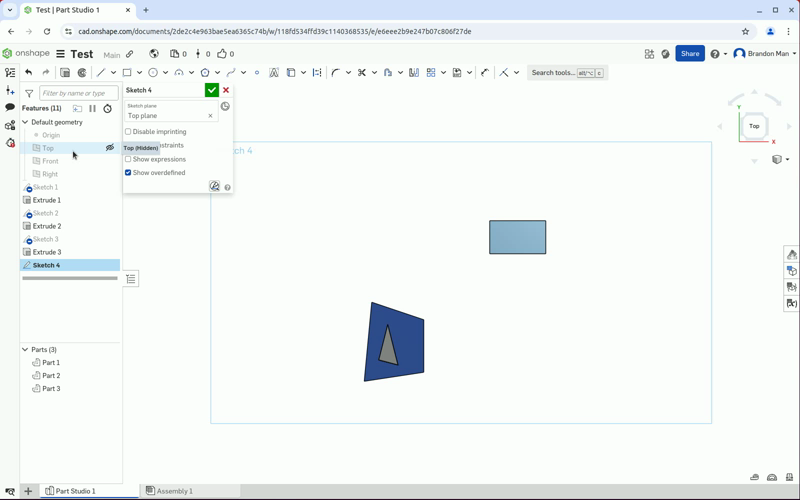
mouse_move(73, 352)
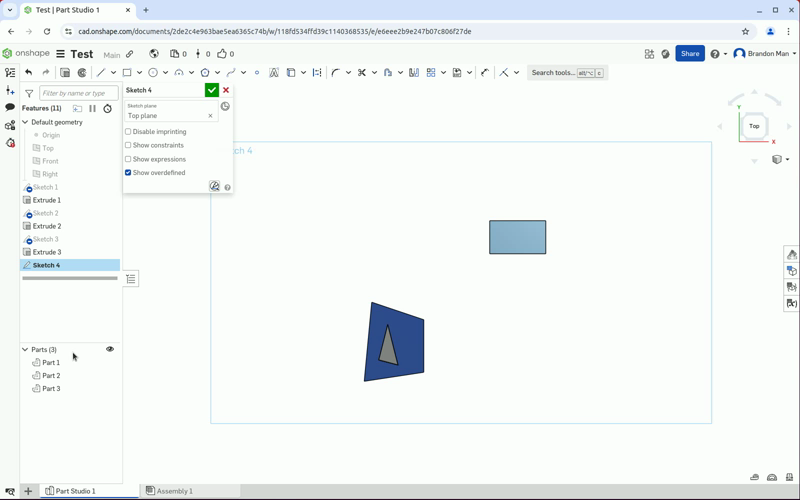
key(y)
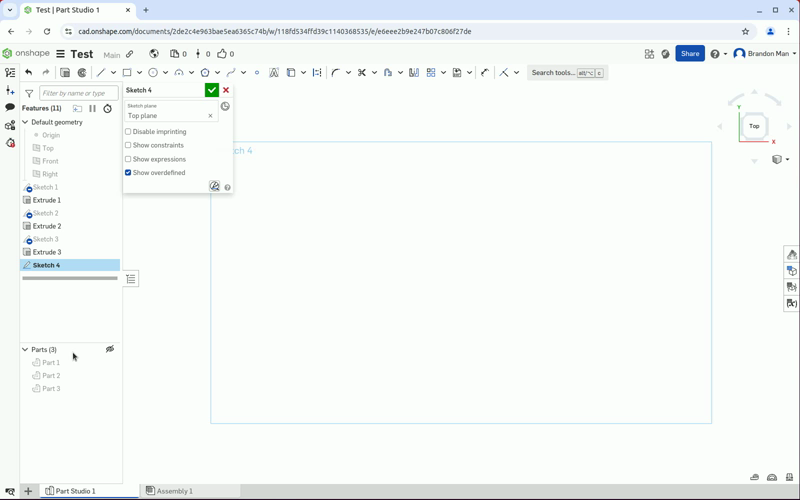
key(c)
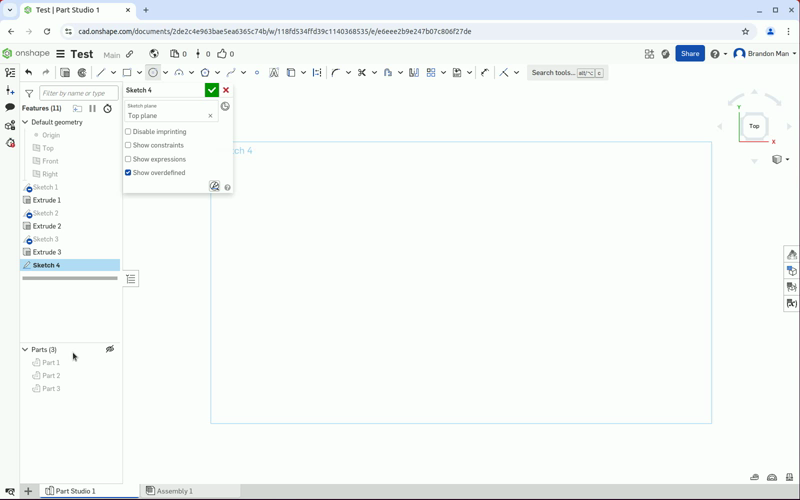
key_down(shift)
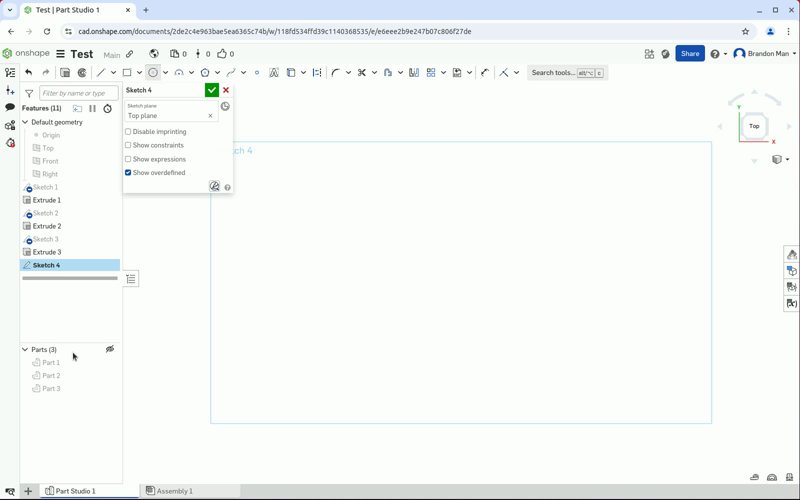
mouse_move(378, 217)
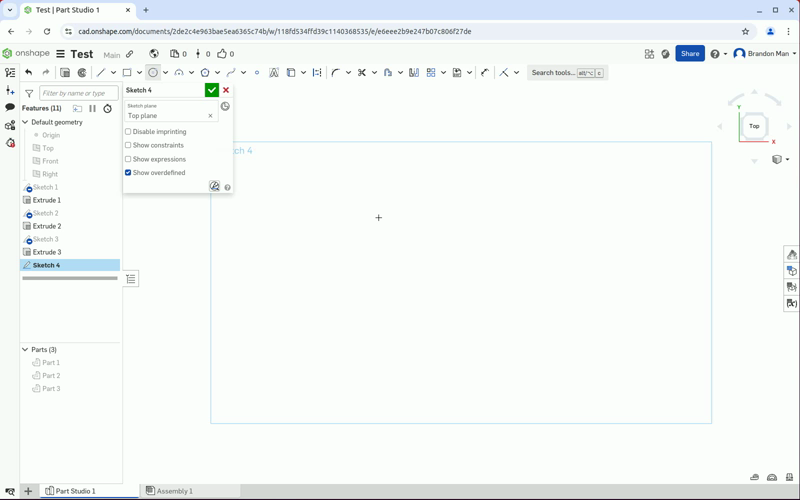
click(378, 217)
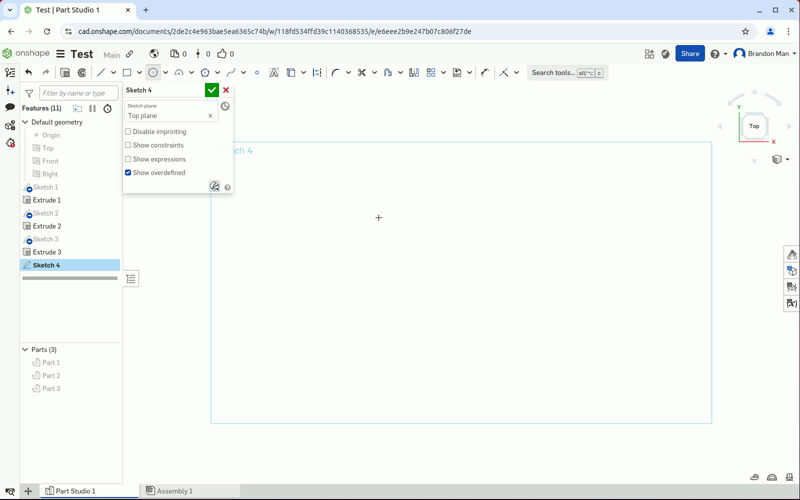
key_up(shift)
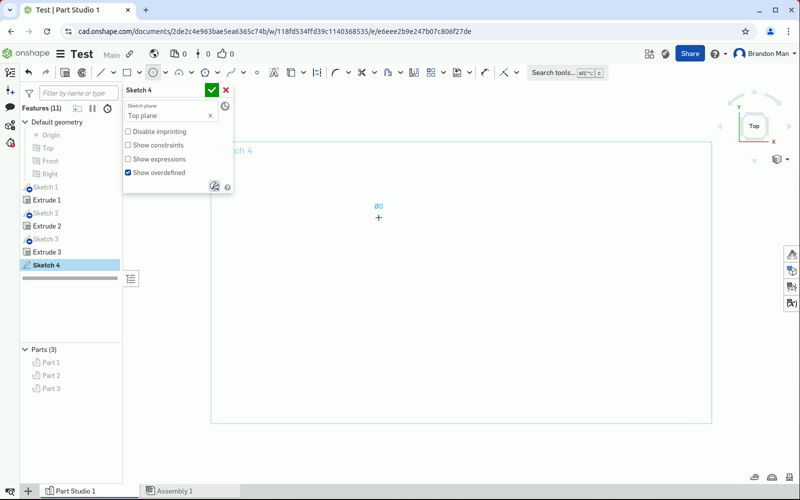
mouse_move(396, 217)
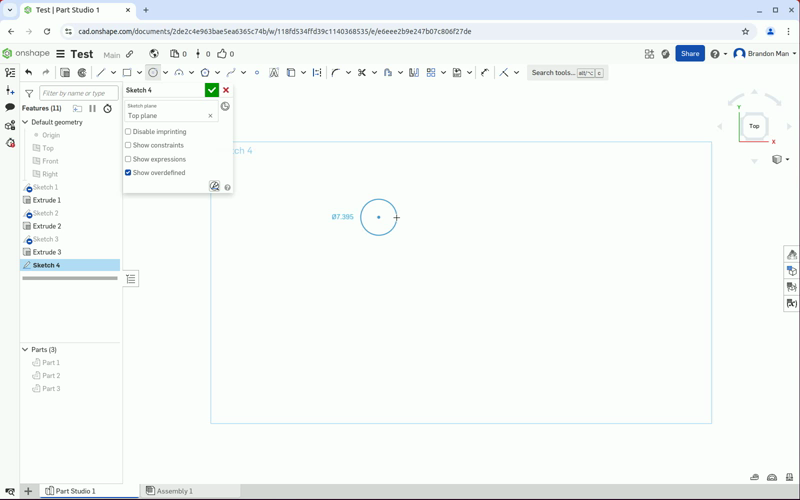
click(396, 217)
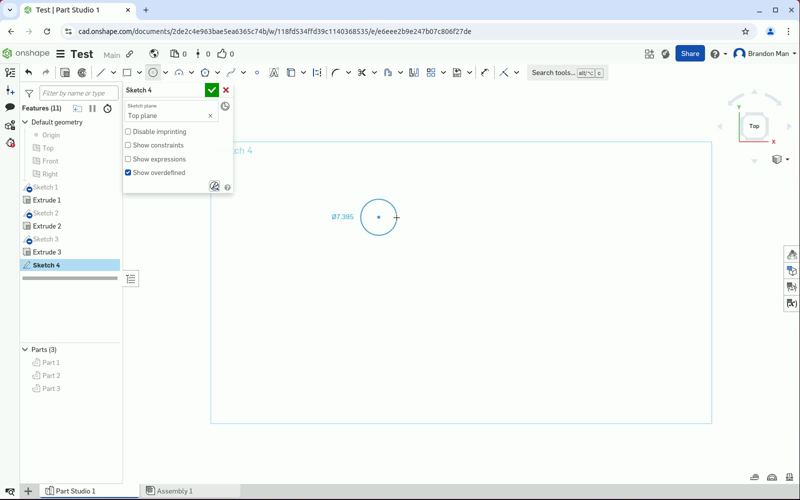
key(esc)
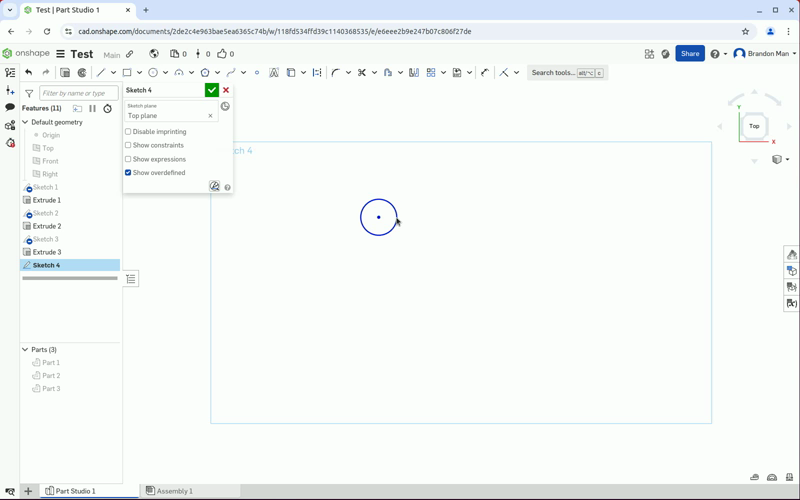
mouse_move(377, 233)
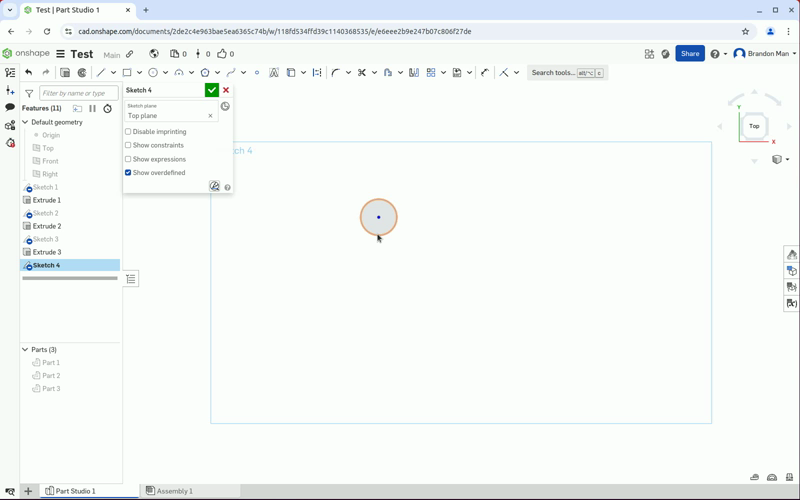
scroll(6)
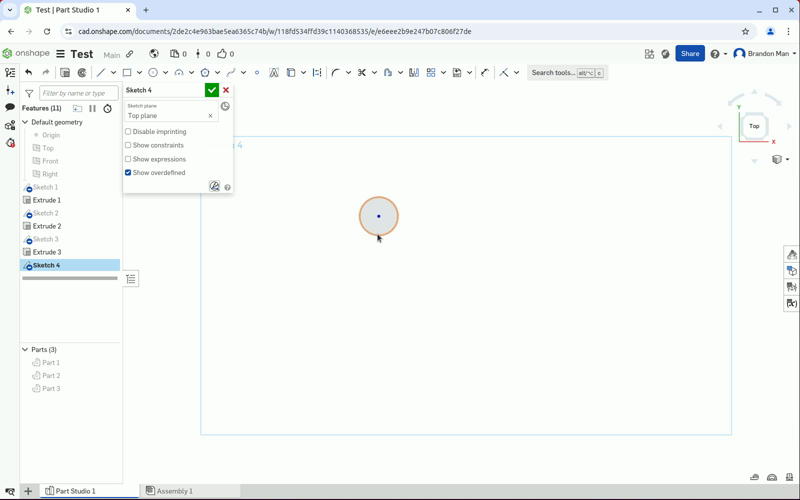
scroll(6)
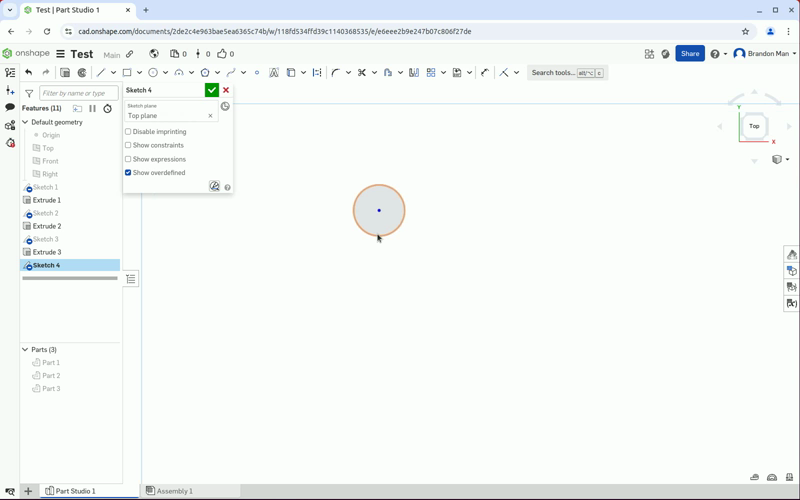
scroll(6)
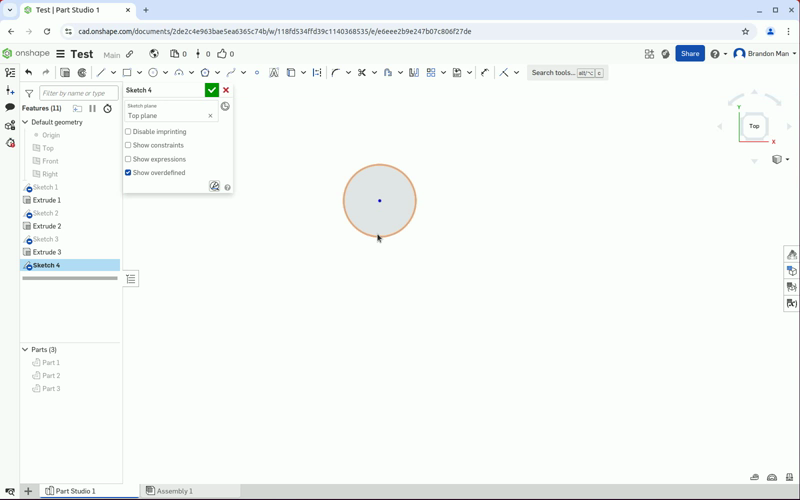
scroll(6)
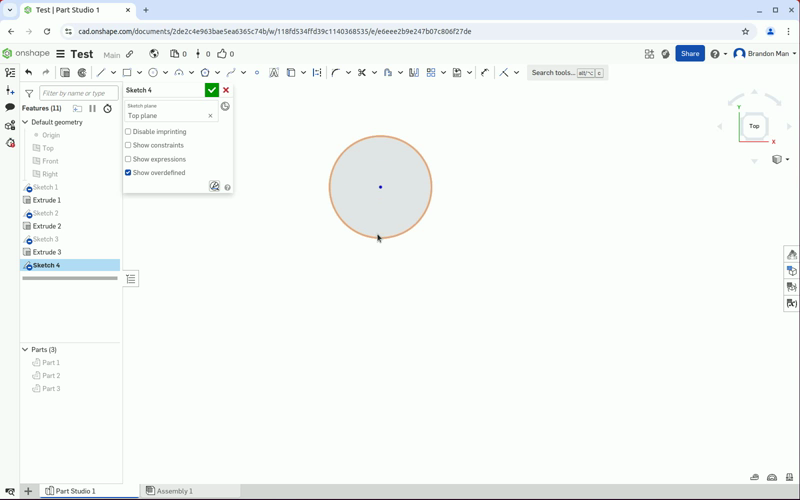
scroll(6)
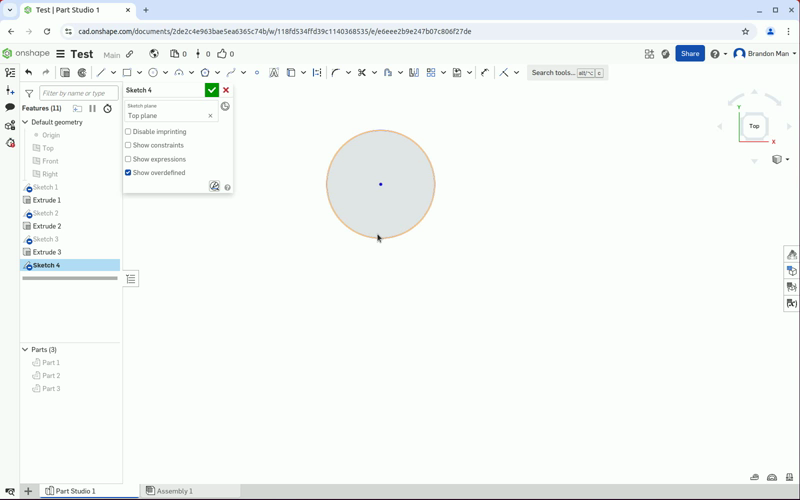
scroll(6)
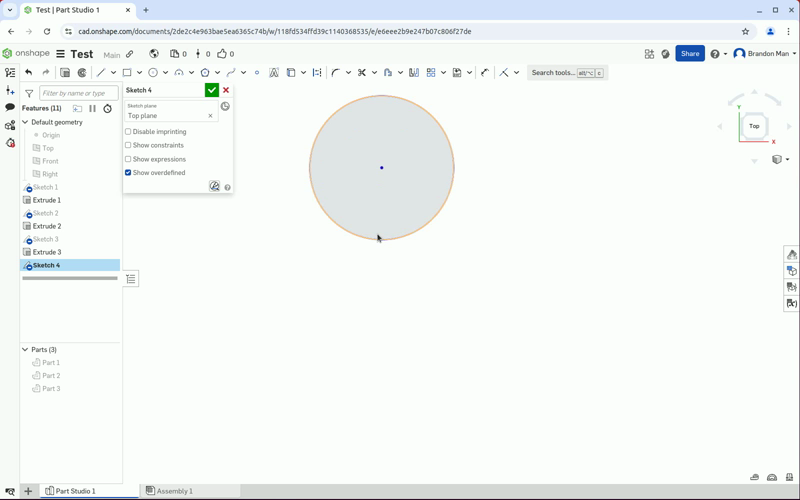
scroll(6)
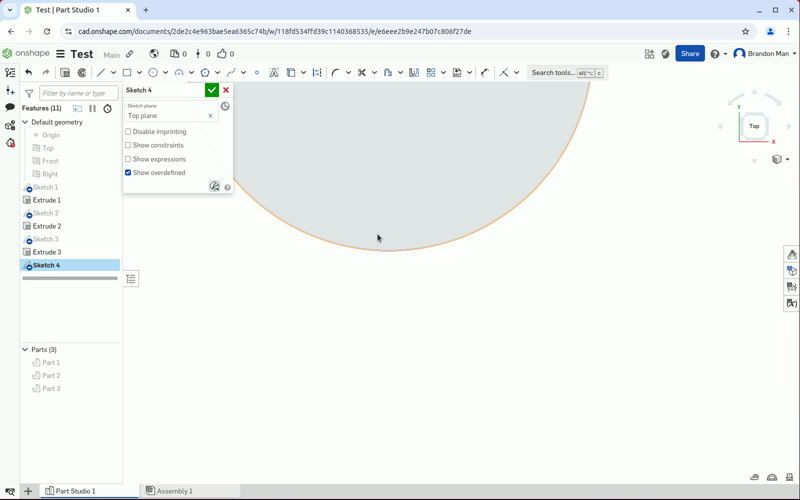
click(377, 233)
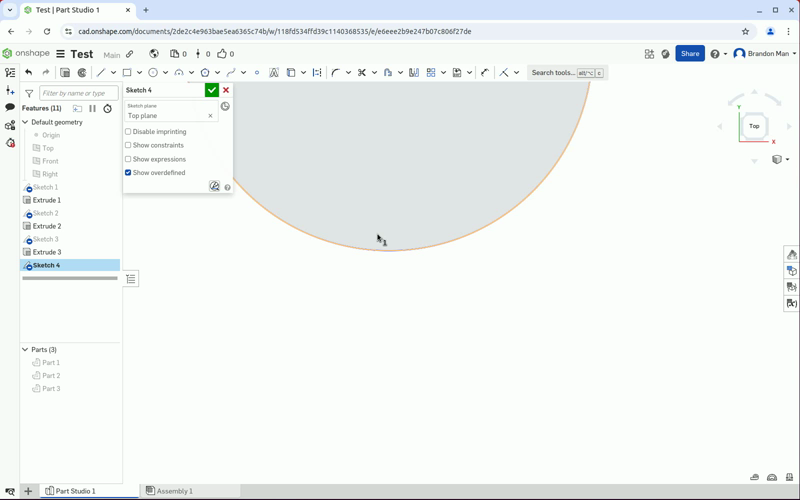
scroll(-6)
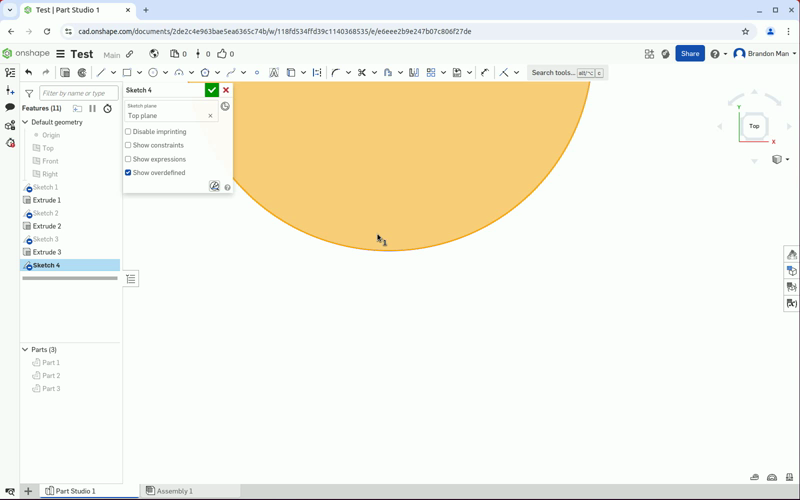
scroll(-6)
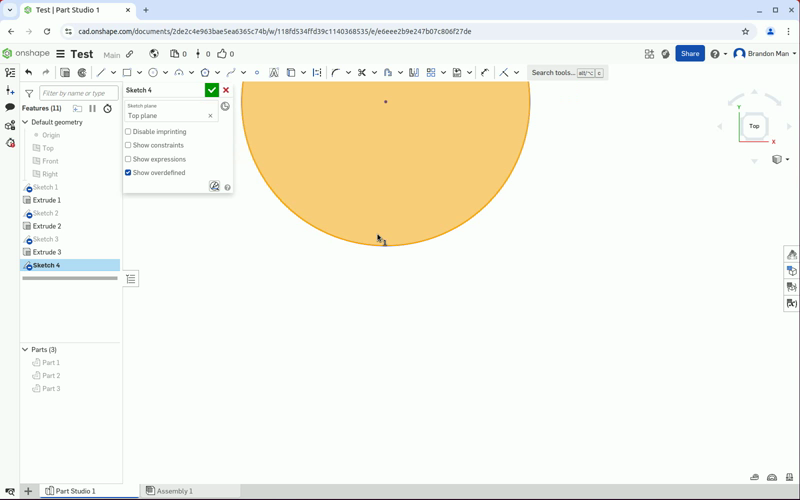
scroll(-6)
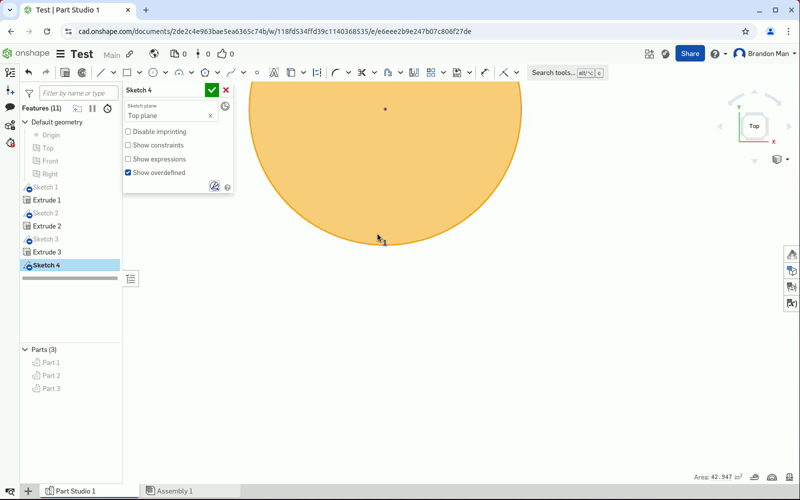
scroll(-6)
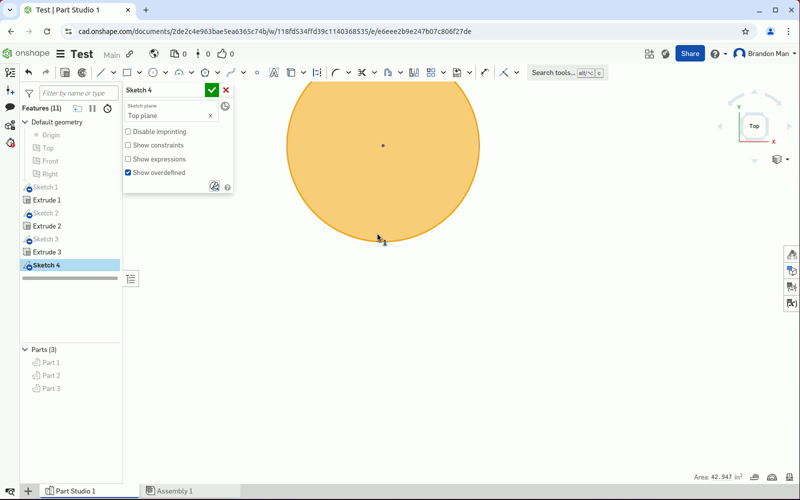
scroll(-6)
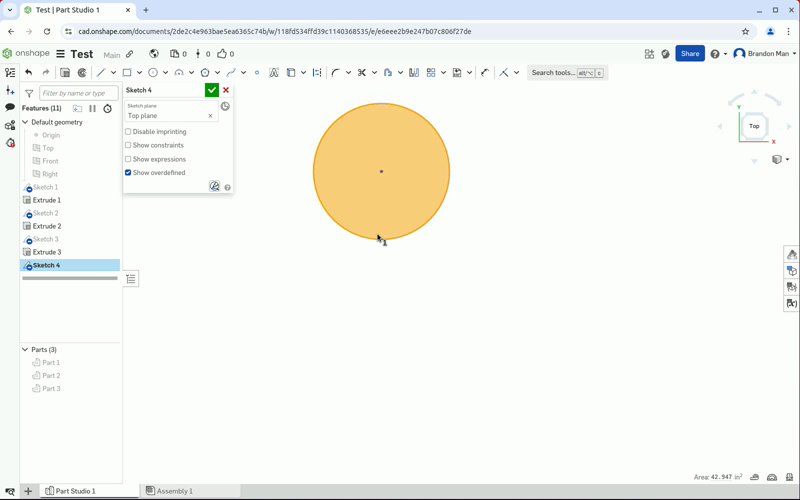
scroll(-6)
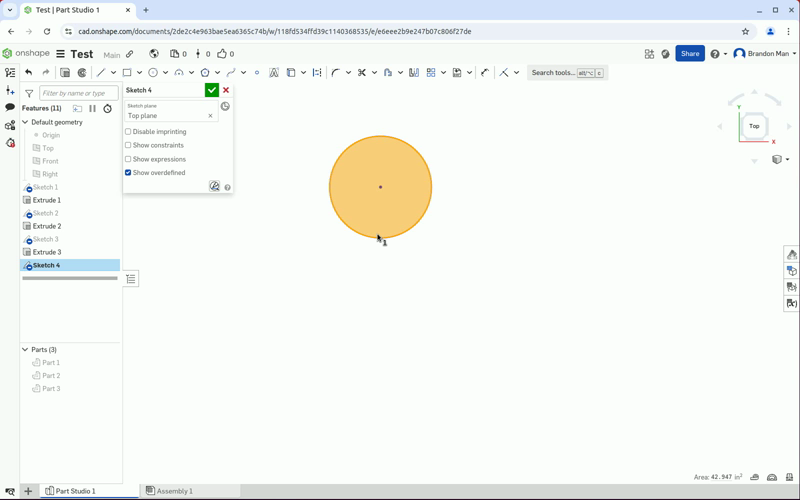
scroll(-6)
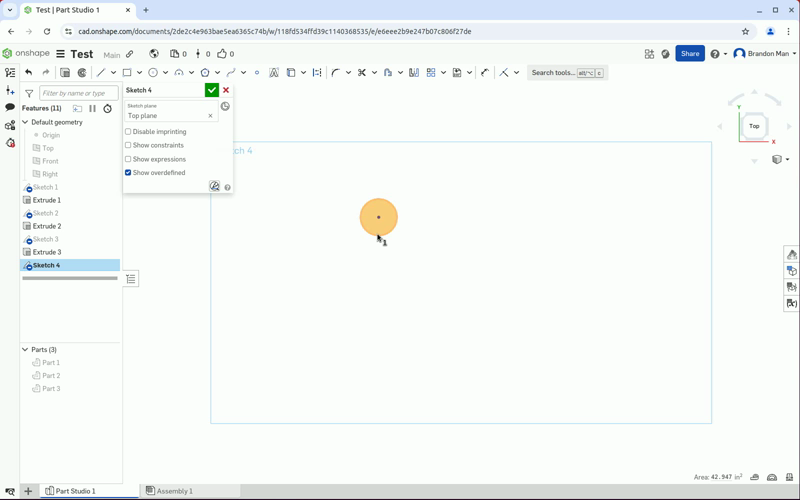
mouse_move(73, 352)
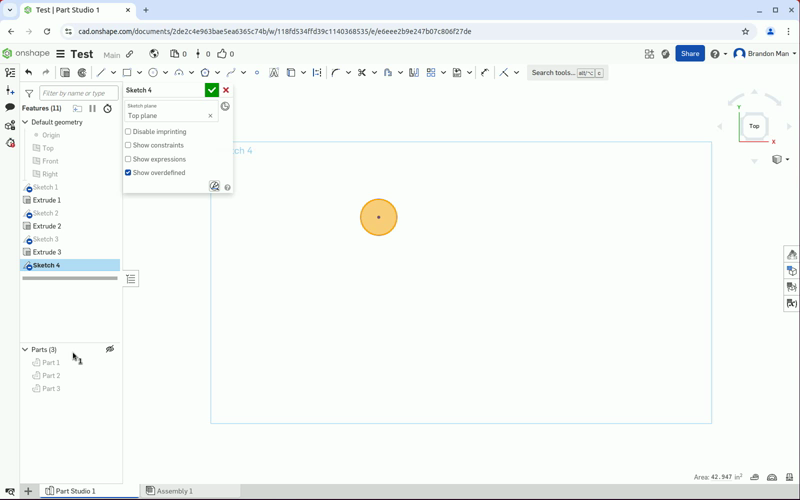
key(shift+y)
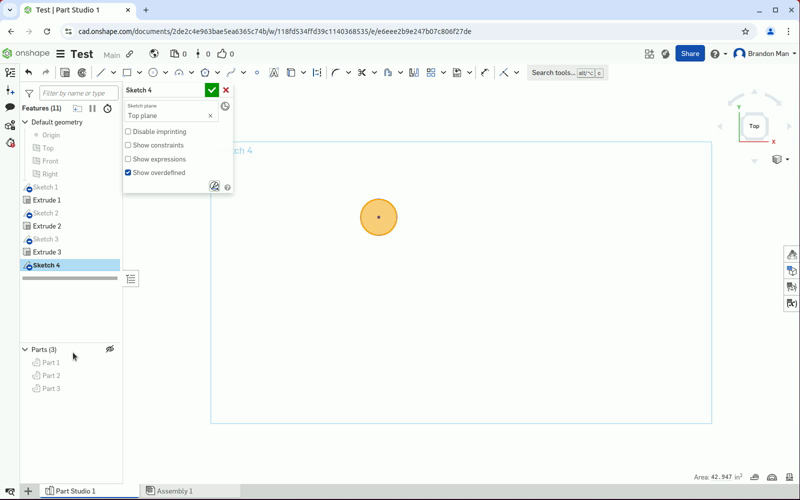
key(shift+e)
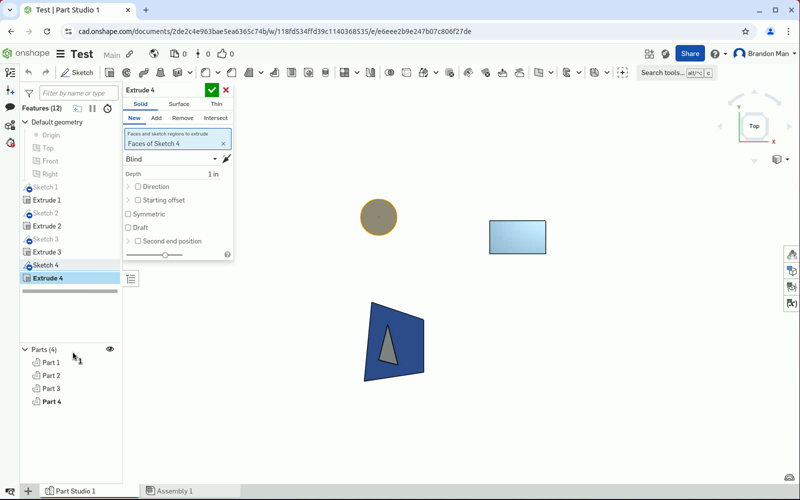
mouse_move(143, 106)
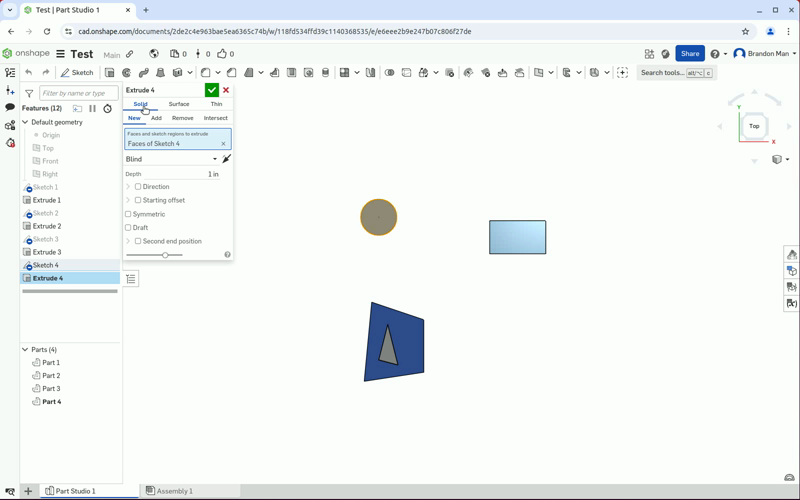
click(143, 106)
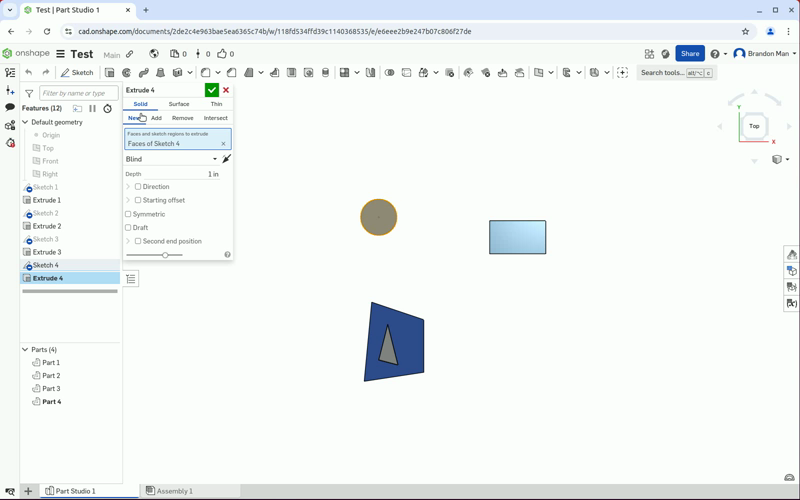
mouse_move(137, 120)
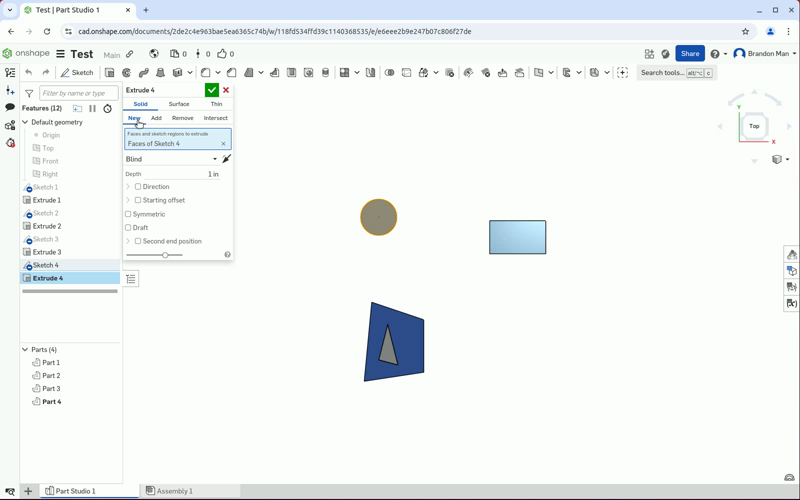
click(137, 120)
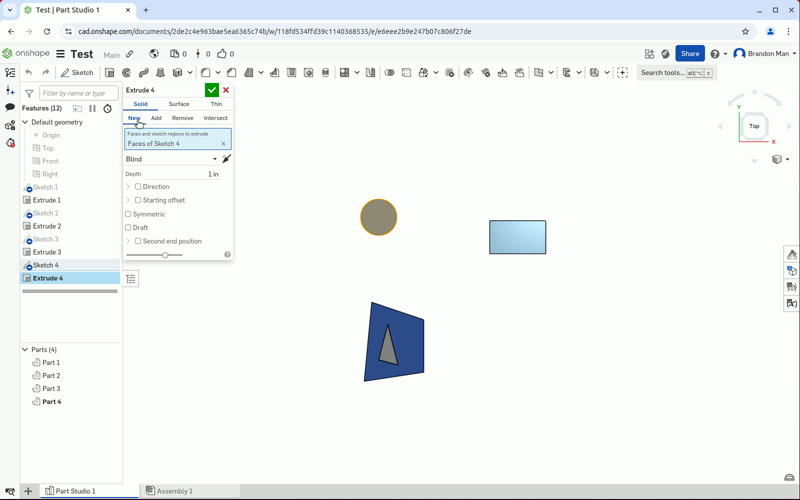
key(tab, 4)
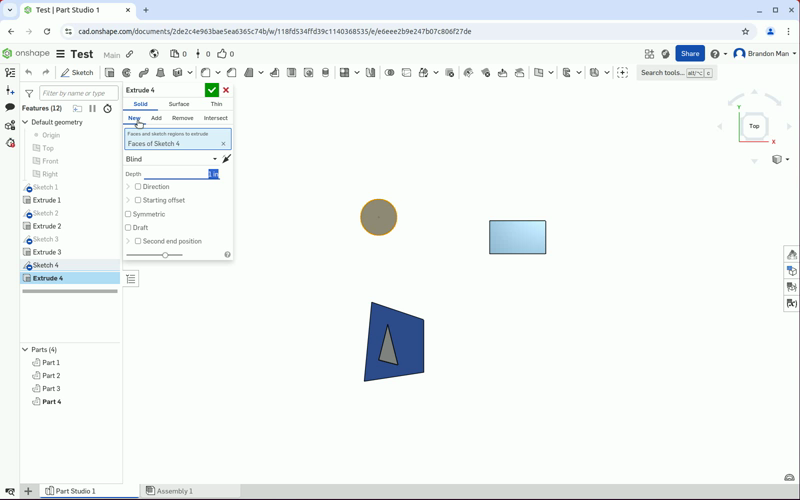
text(23.108)
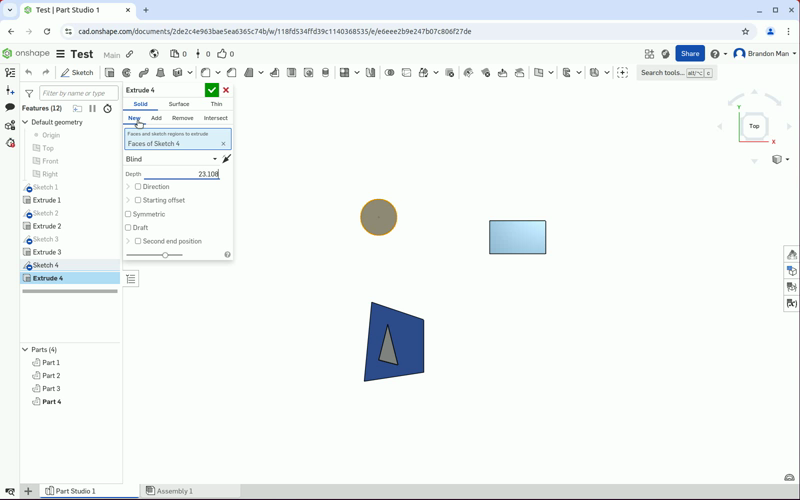
key(enter)
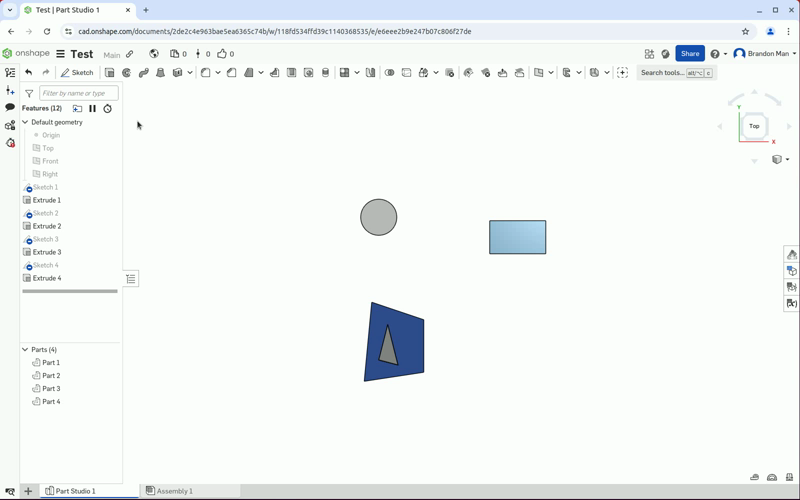
key(shift+h)
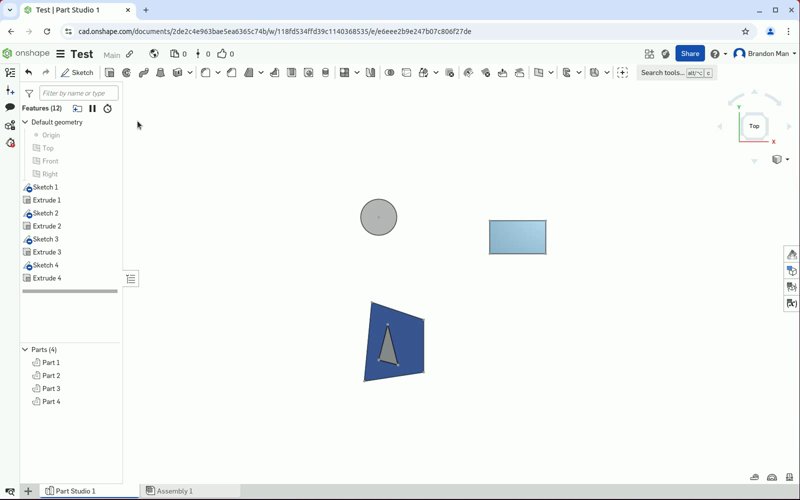
key(shift+h)
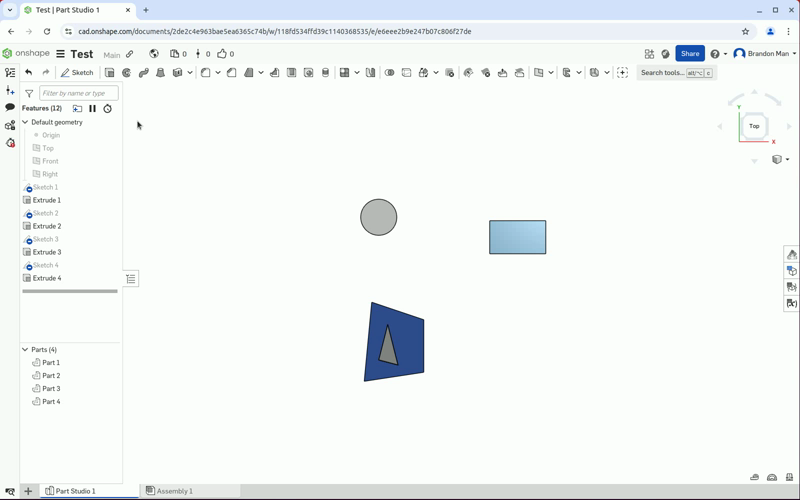
mouse_move(73, 189)
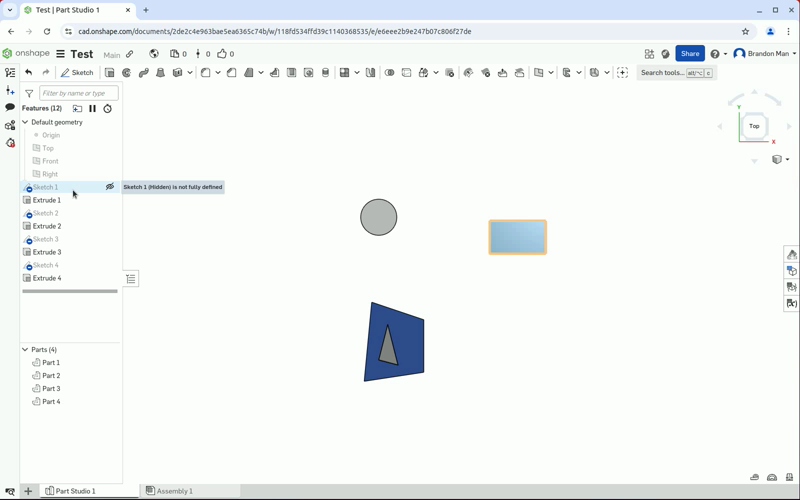
click(73, 189)
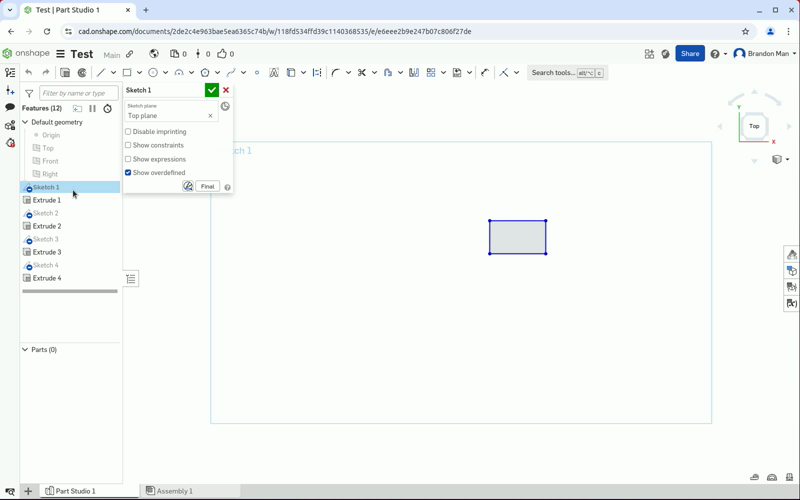
mouse_move(229, 92)
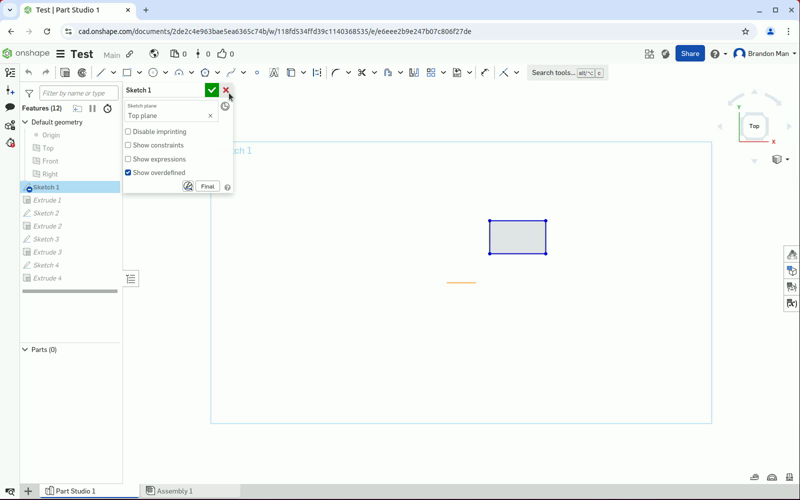
click(229, 92)
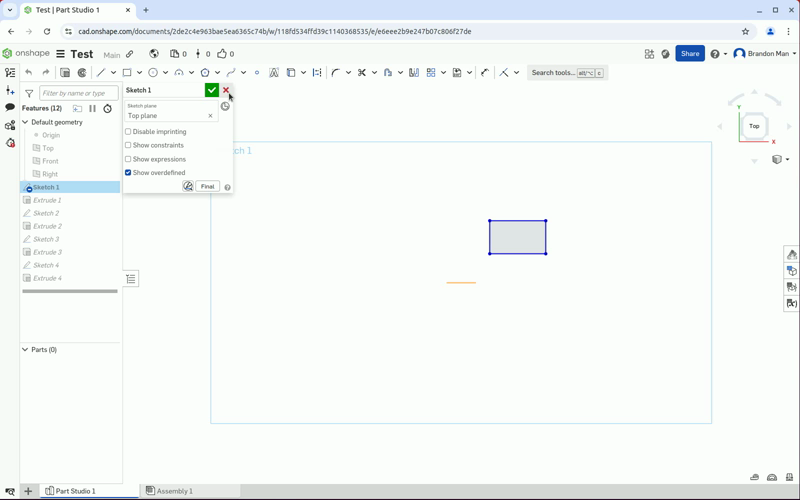
key(shift+s)
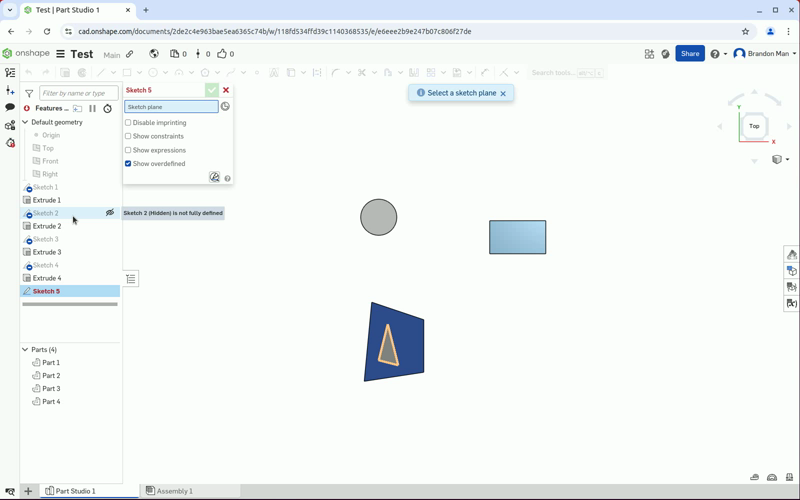
scroll(3)
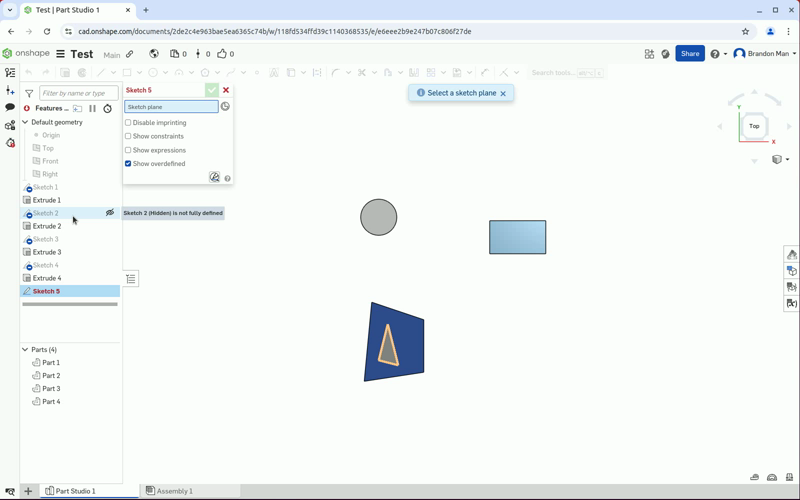
mouse_move(73, 150)
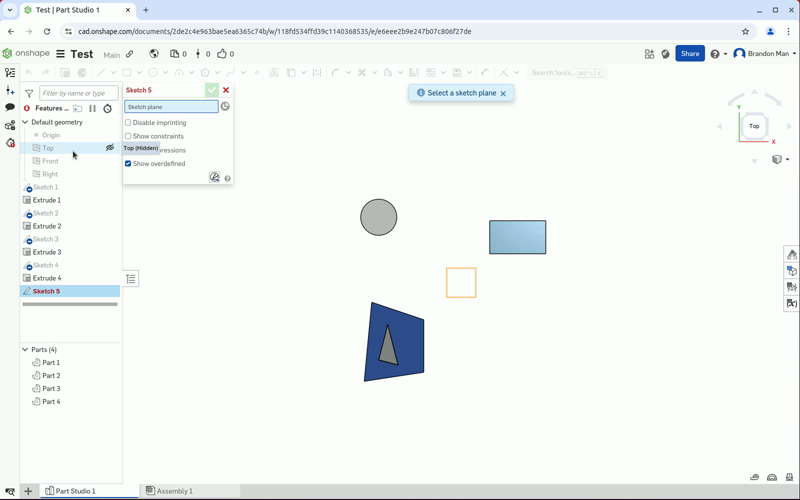
click(73, 150)
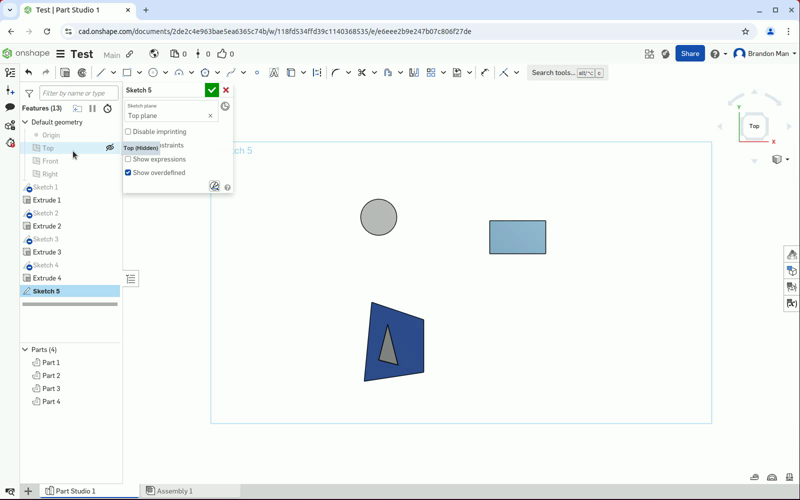
mouse_move(73, 352)
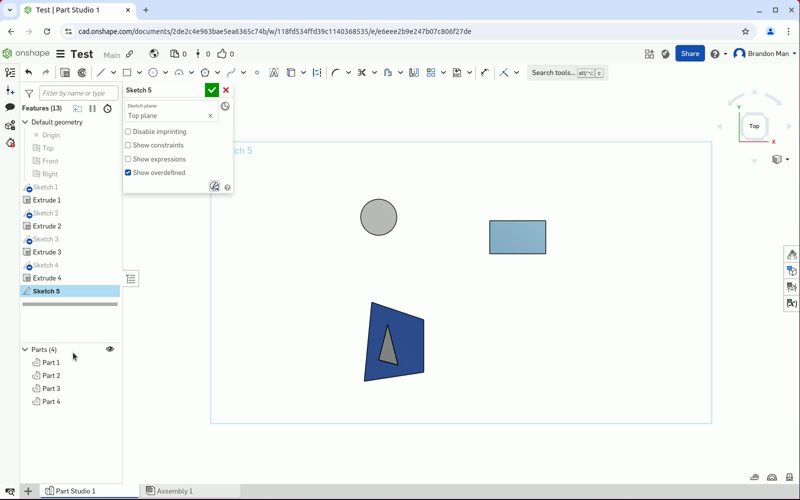
key(y)
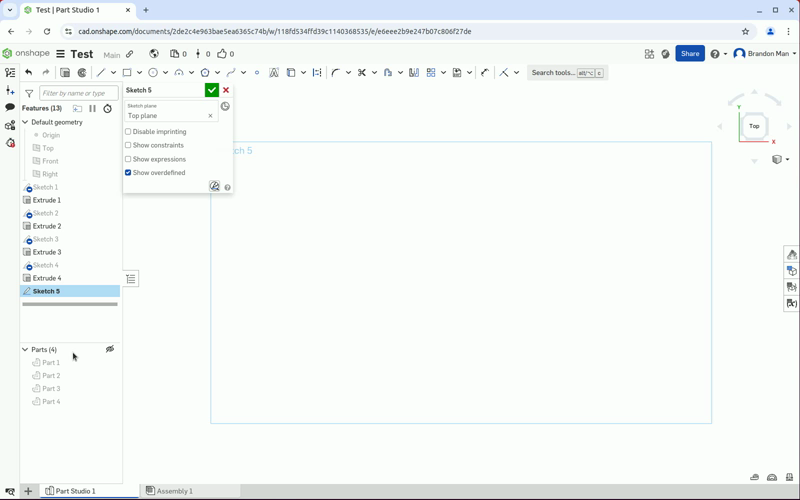
key(l)
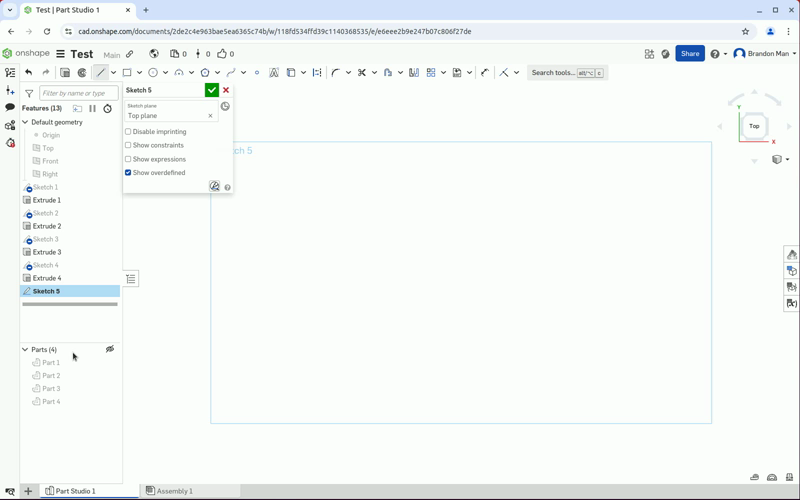
key_down(shift)
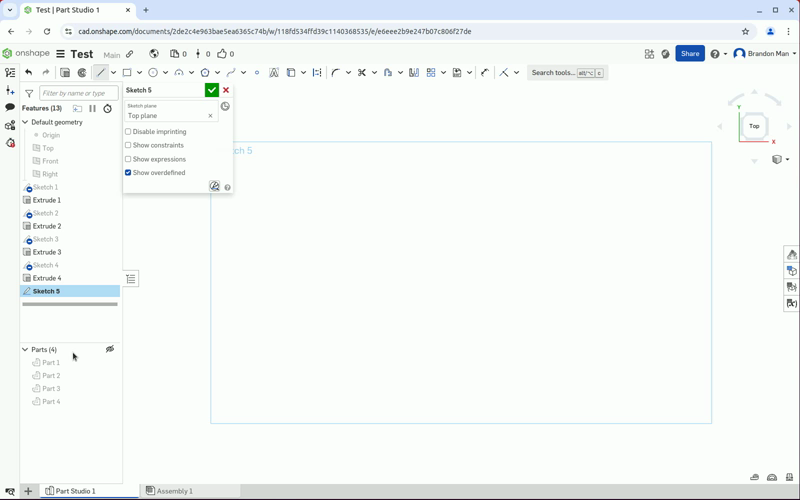
mouse_move(378, 360)
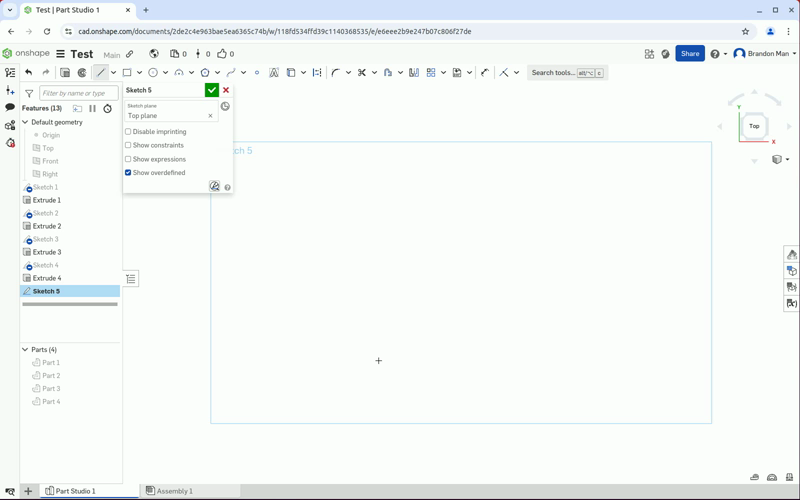
click(378, 360)
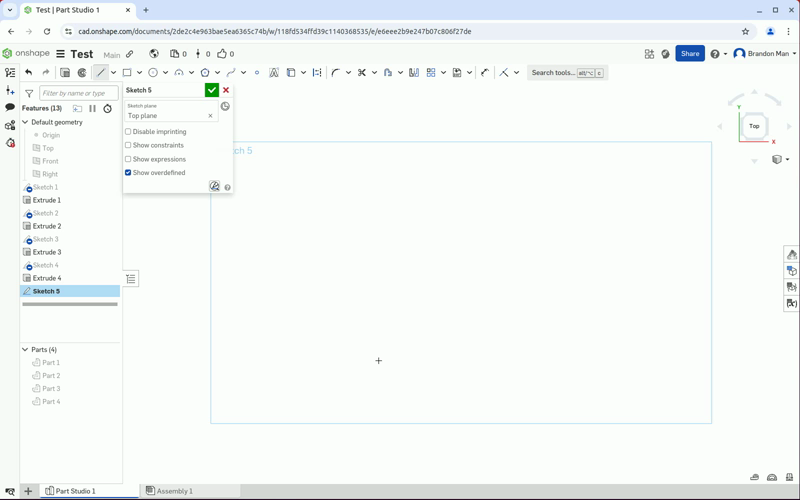
key_up(shift)
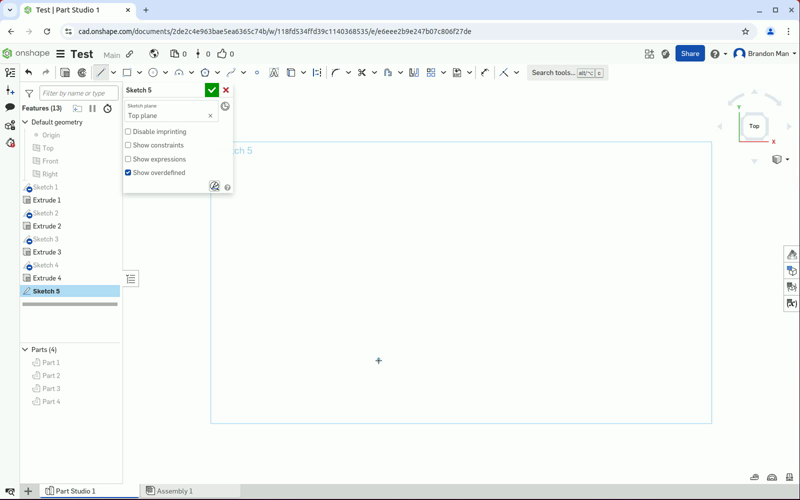
key_down(shift)
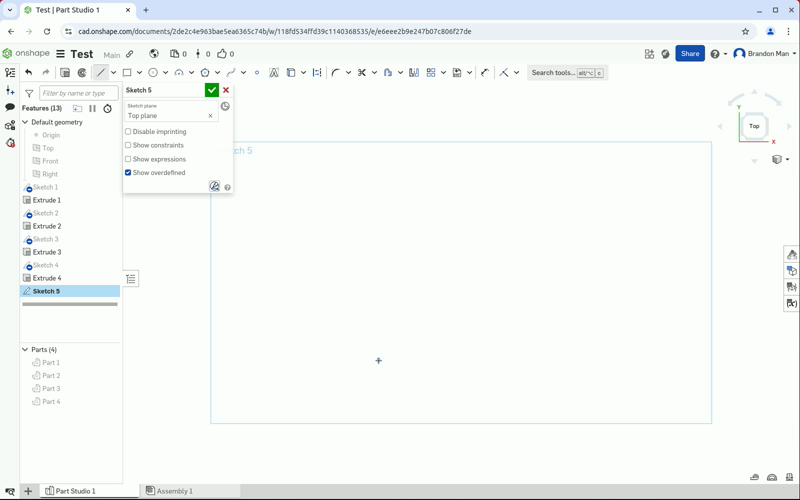
mouse_move(408, 360)
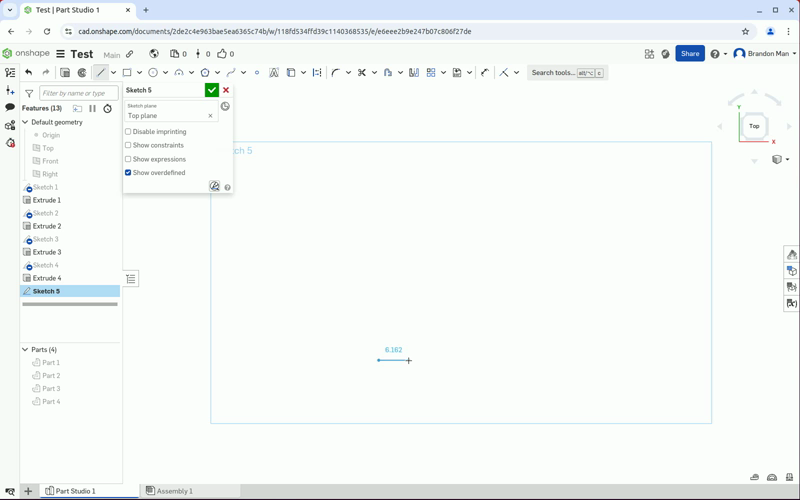
mouse_move(398, 365)
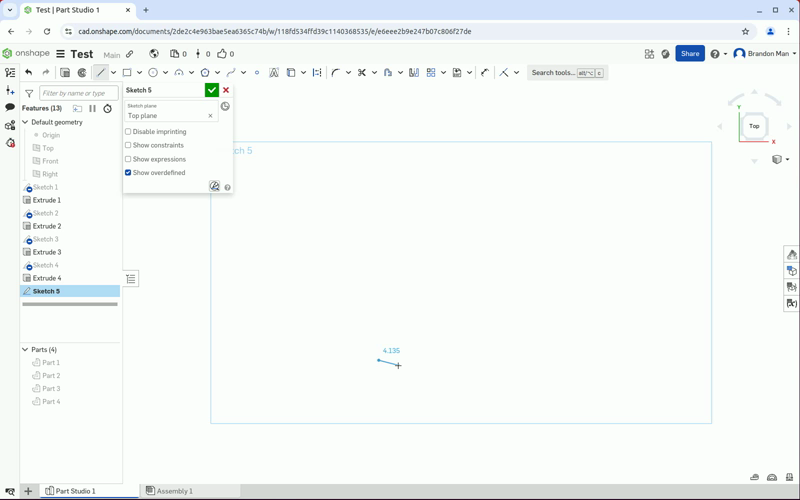
click(398, 365)
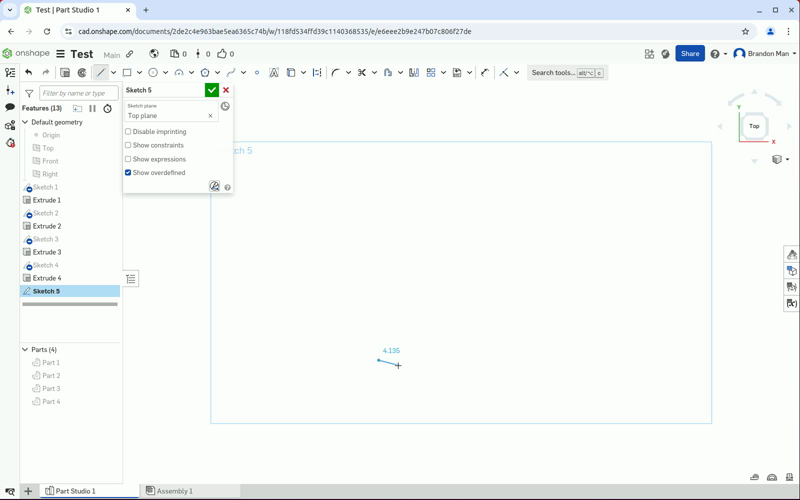
key_up(shift)
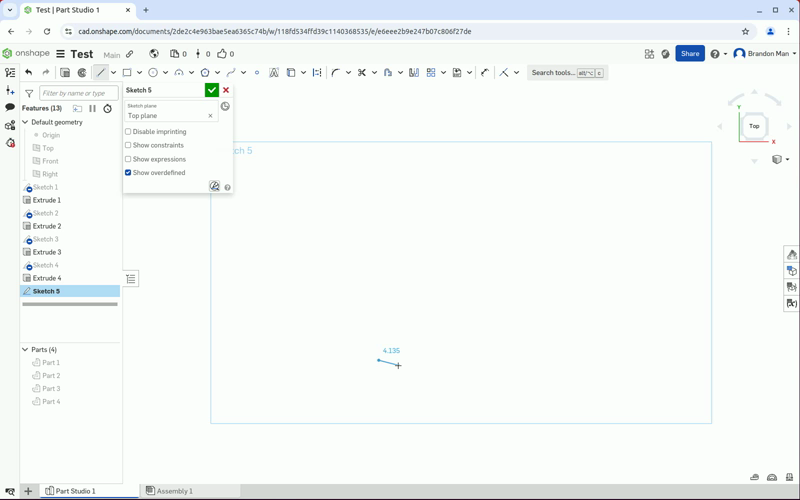
key_down(shift)
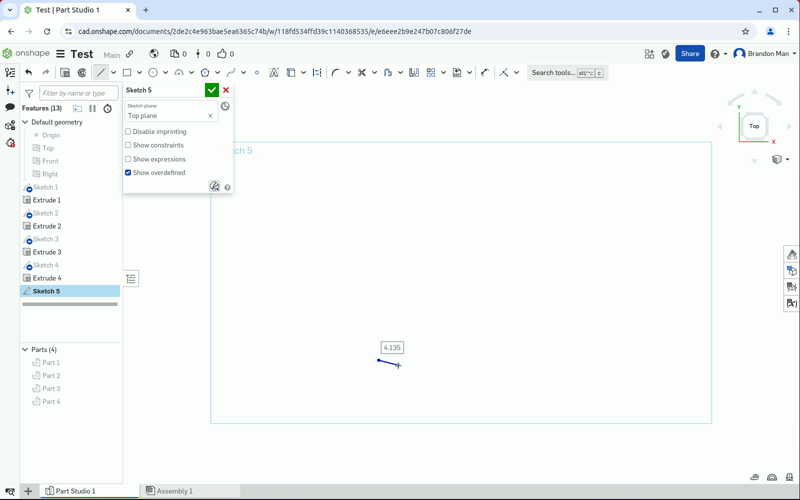
mouse_move(428, 365)
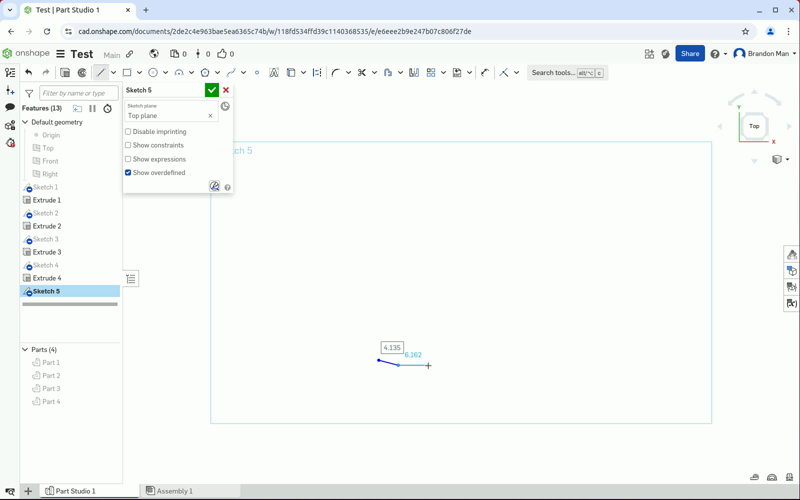
mouse_move(387, 324)
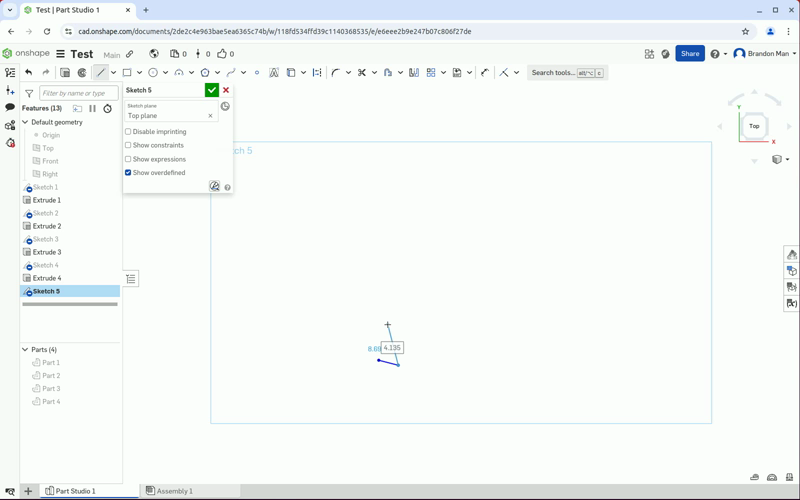
click(387, 324)
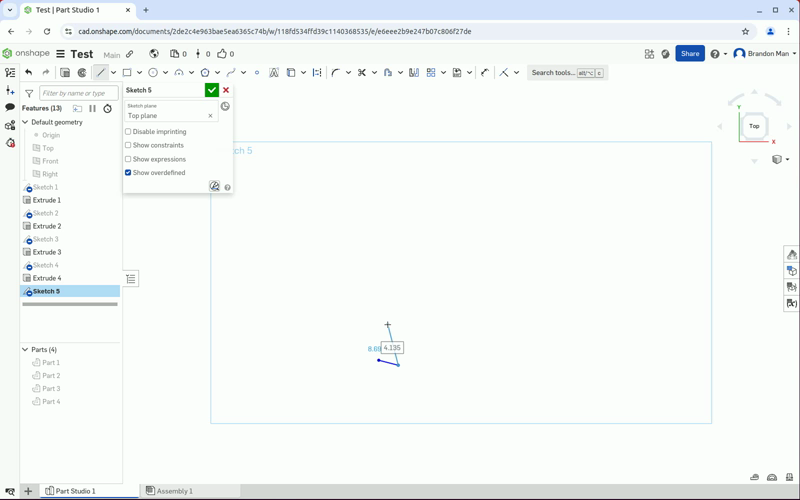
key_up(shift)
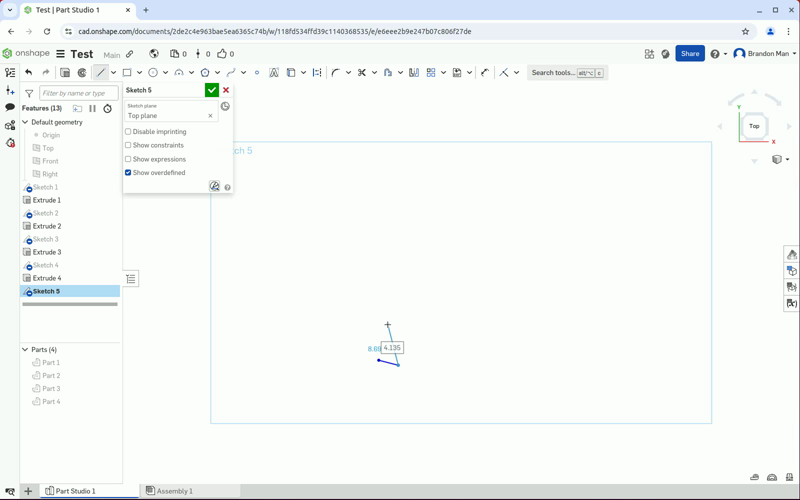
mouse_move(417, 324)
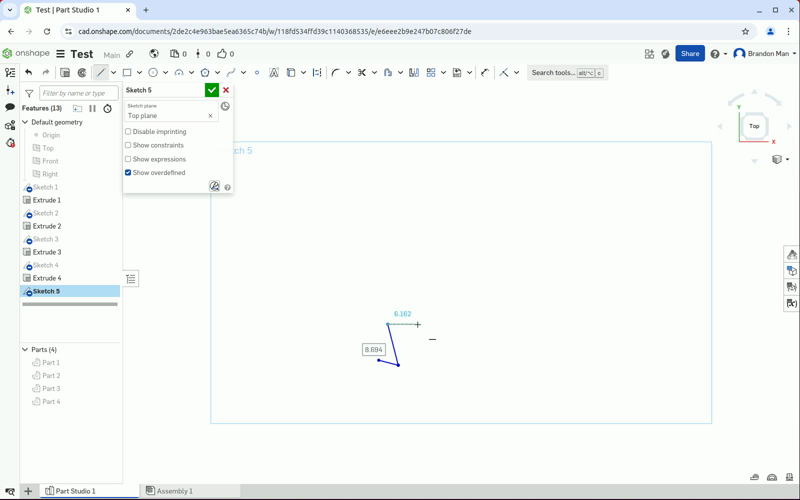
key_down(shift)
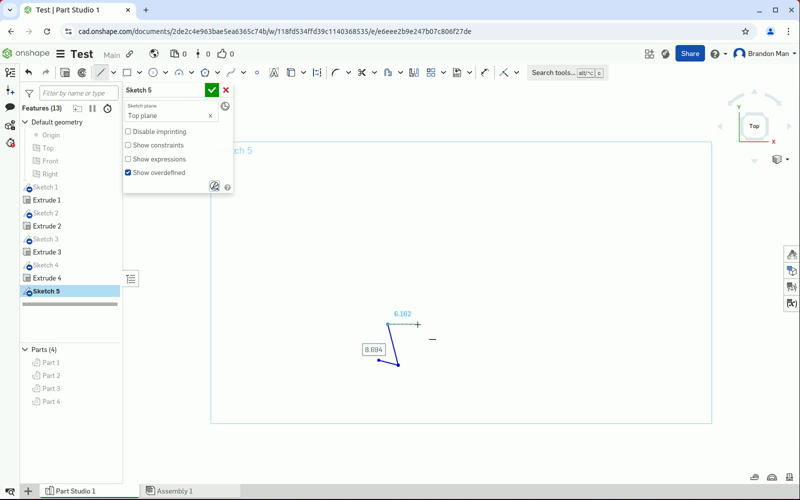
mouse_move(378, 360)
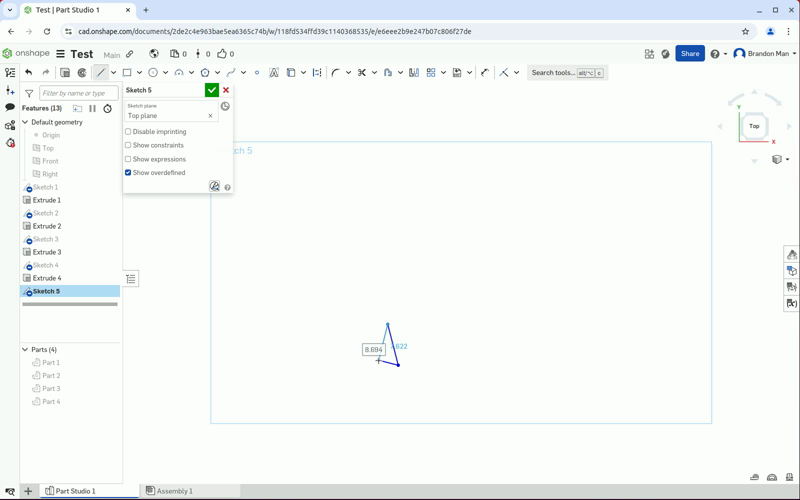
key_up(shift)
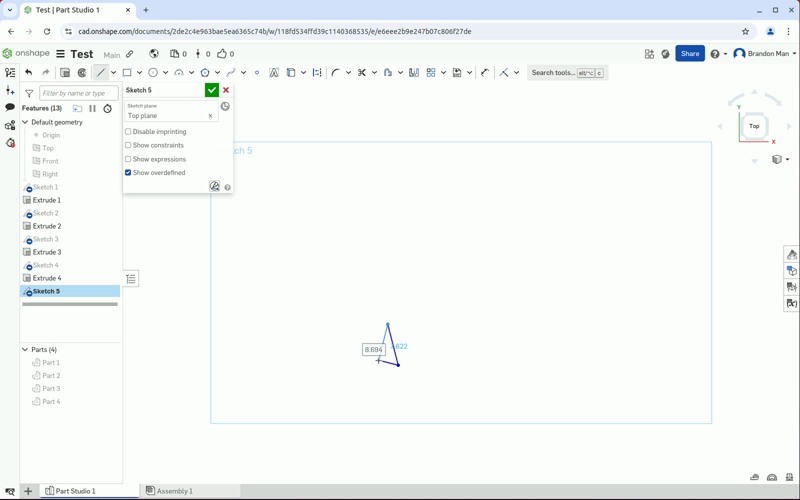
click(378, 360)
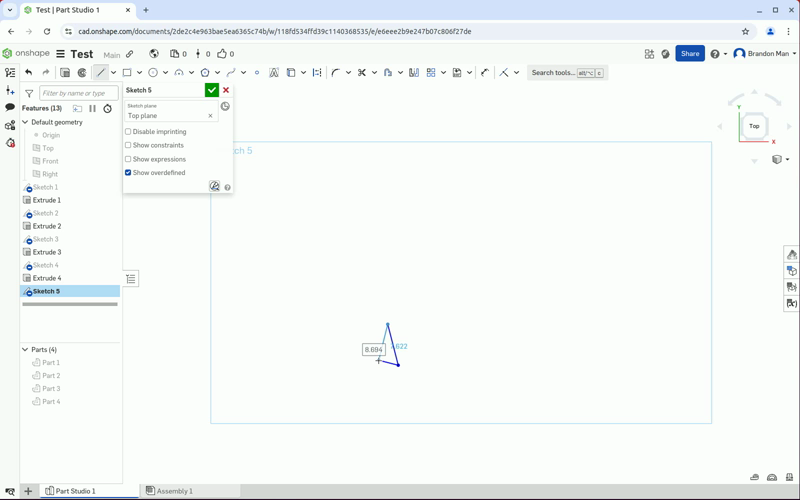
key(esc)
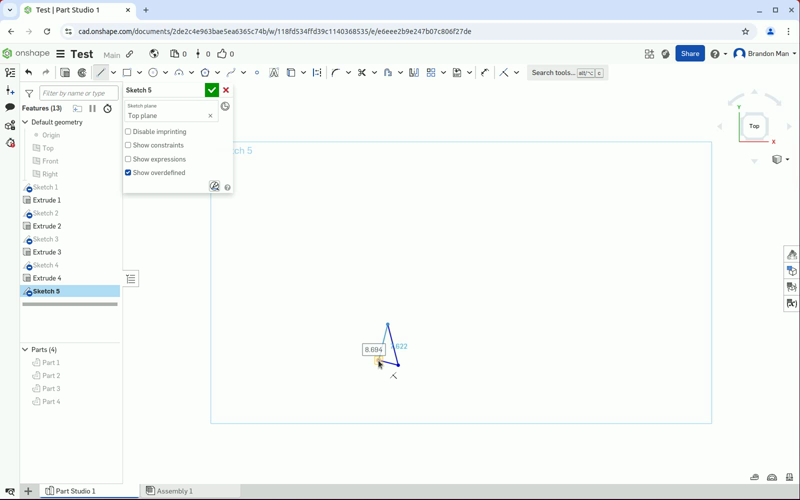
mouse_move(382, 352)
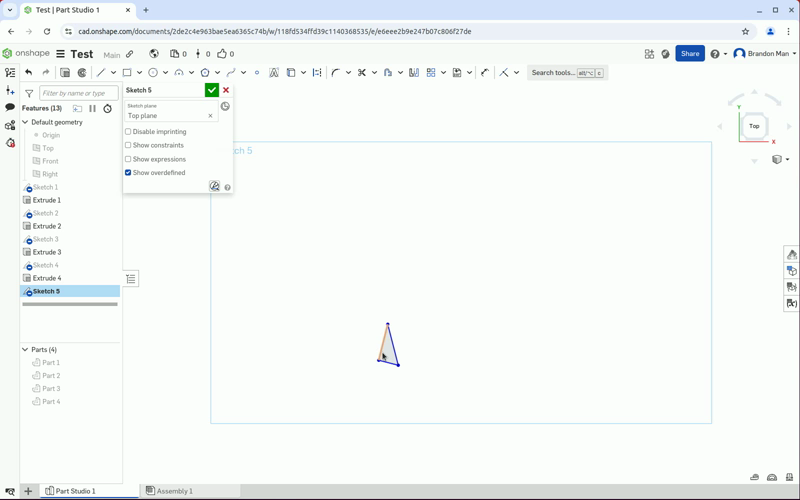
scroll(6)
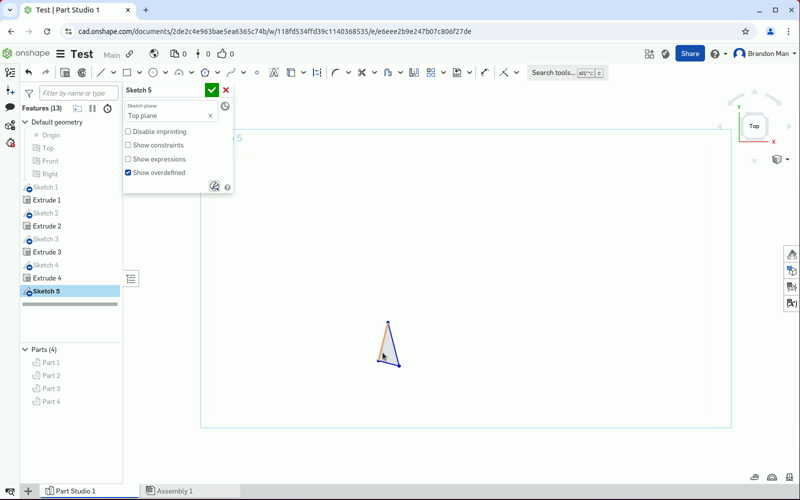
scroll(6)
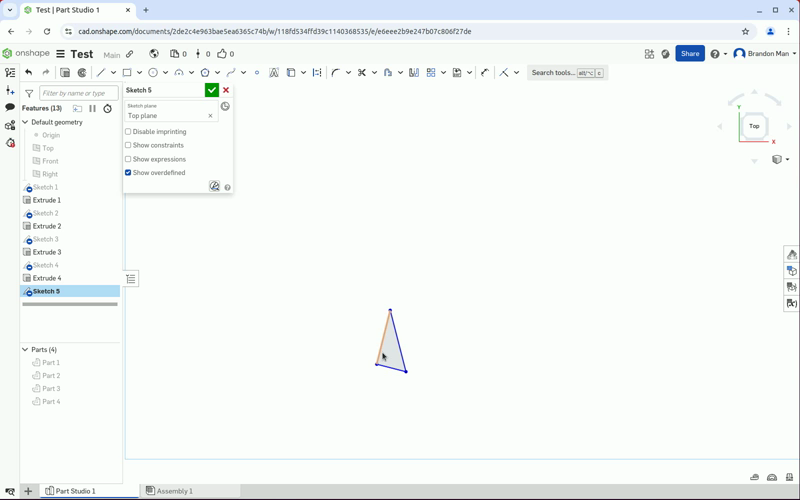
scroll(6)
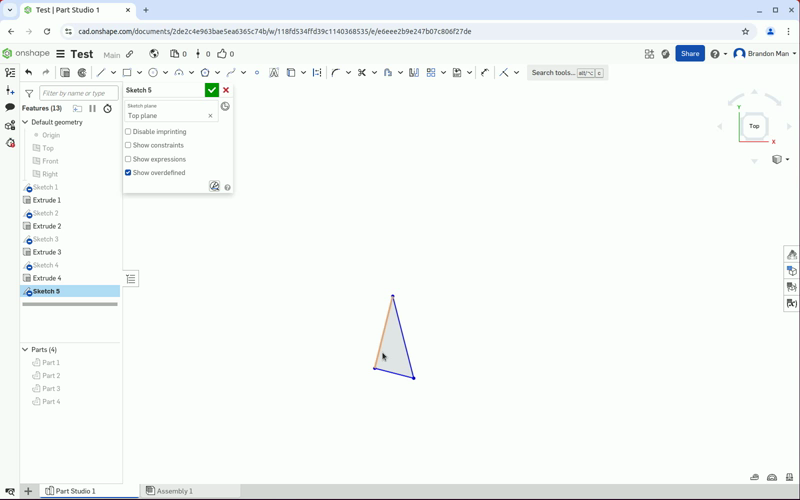
scroll(6)
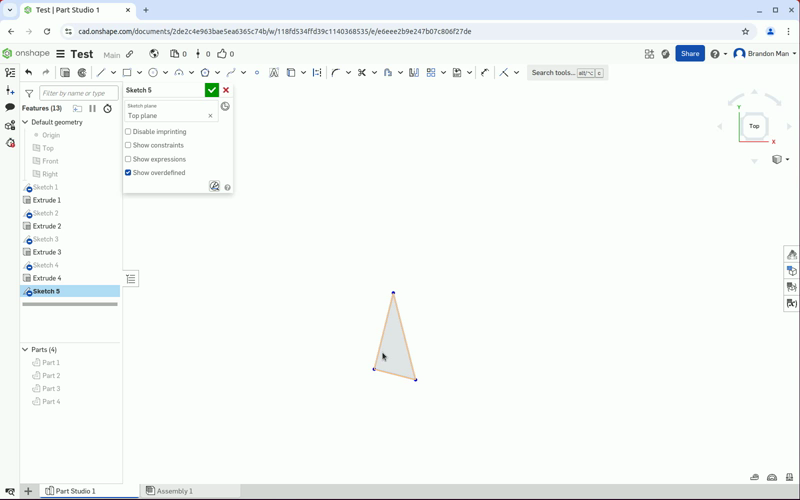
scroll(6)
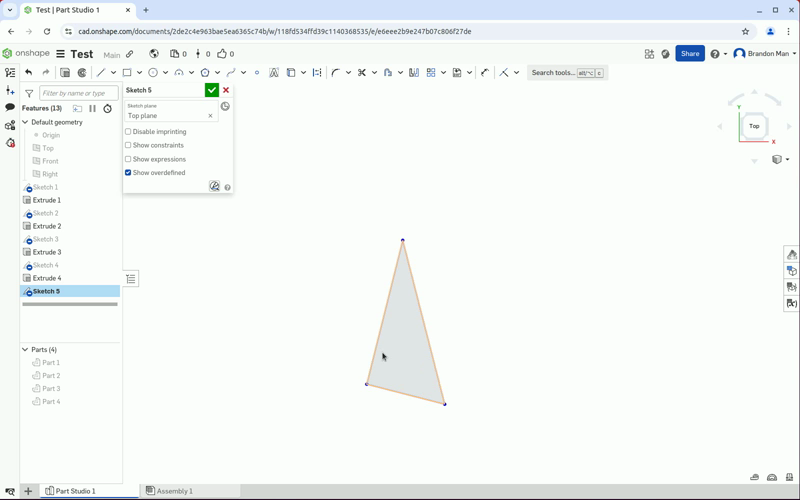
scroll(6)
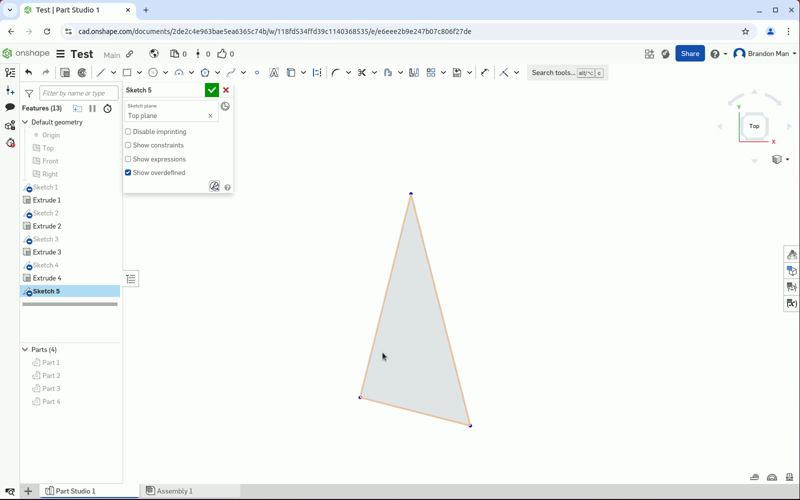
scroll(6)
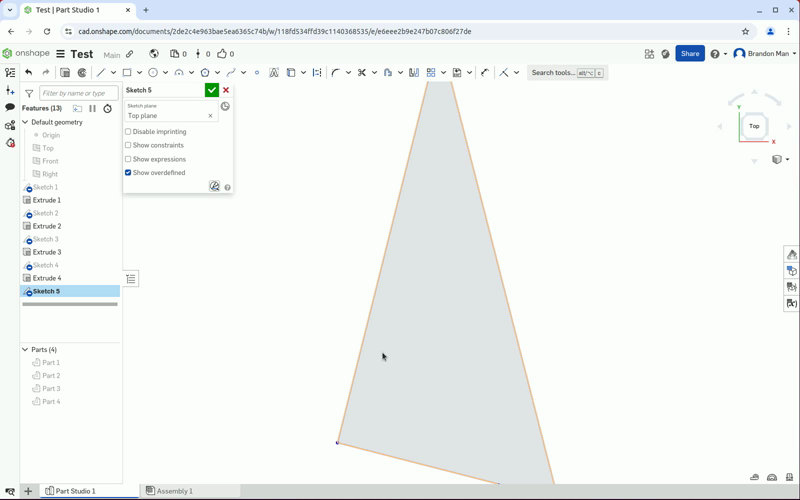
click(382, 352)
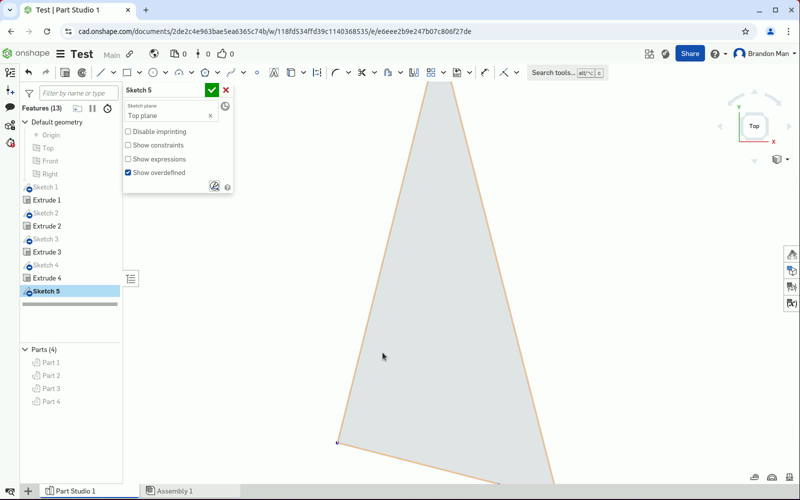
scroll(-6)
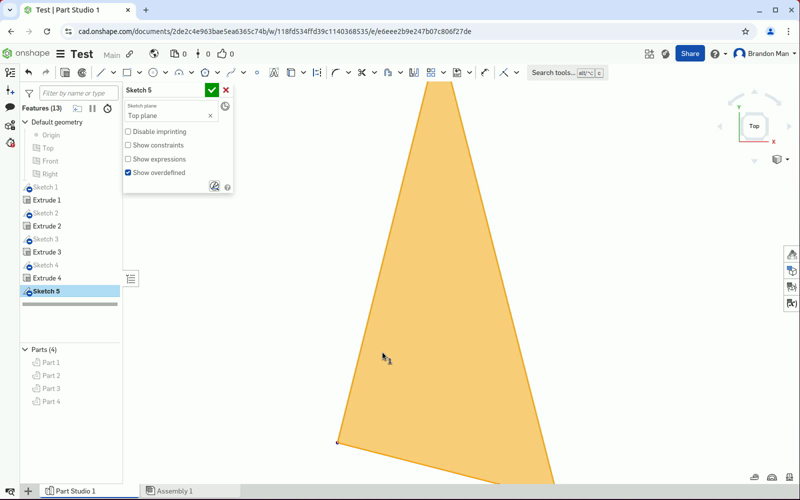
scroll(-6)
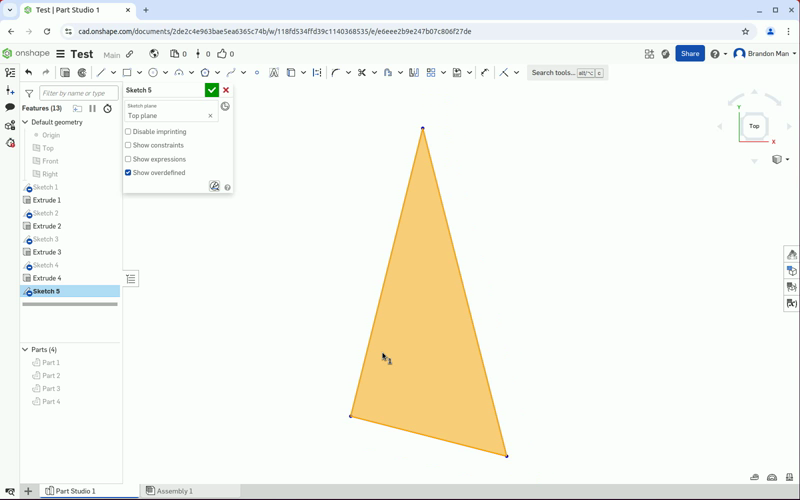
scroll(-6)
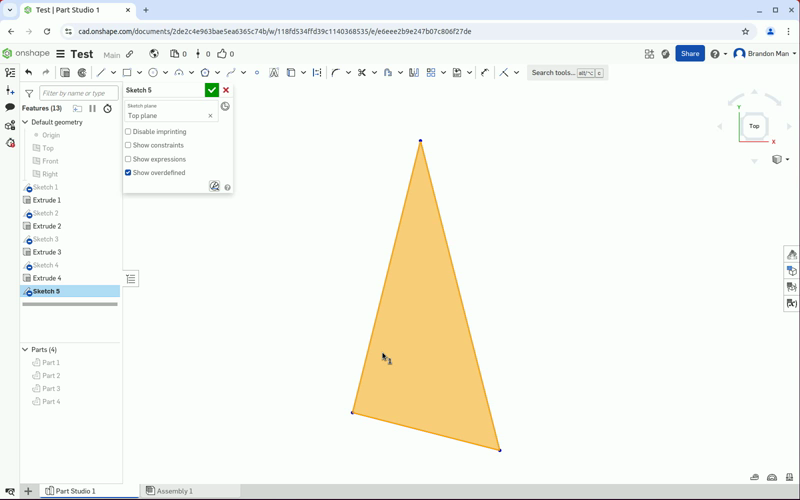
scroll(-6)
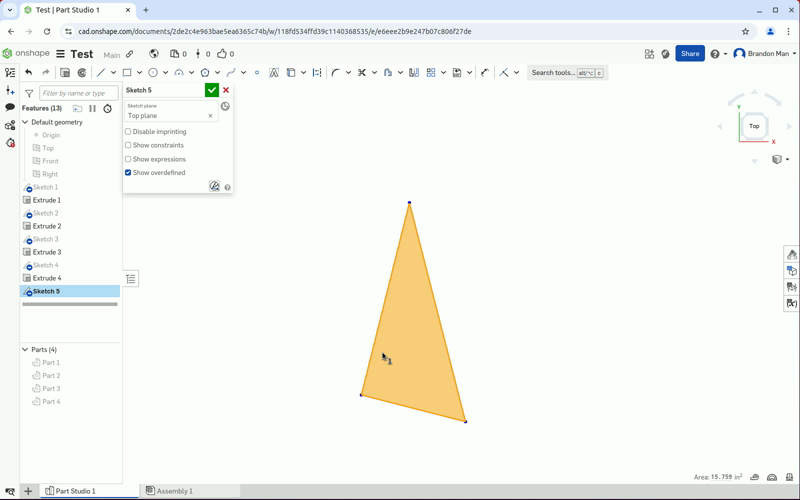
scroll(-6)
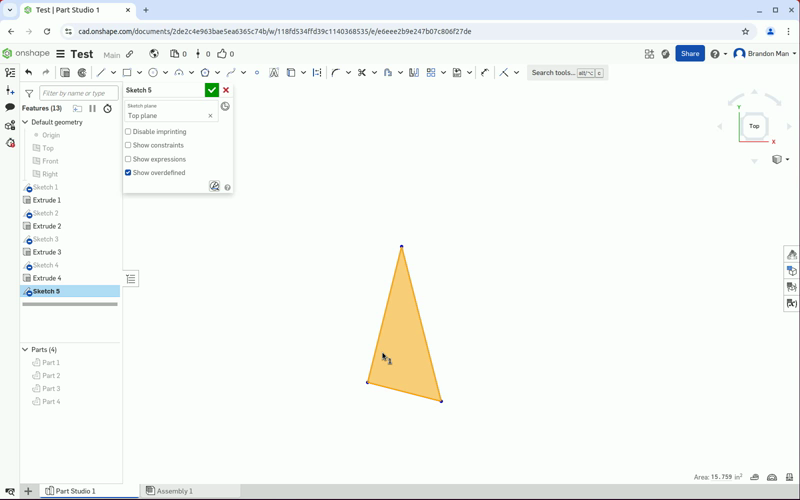
scroll(-6)
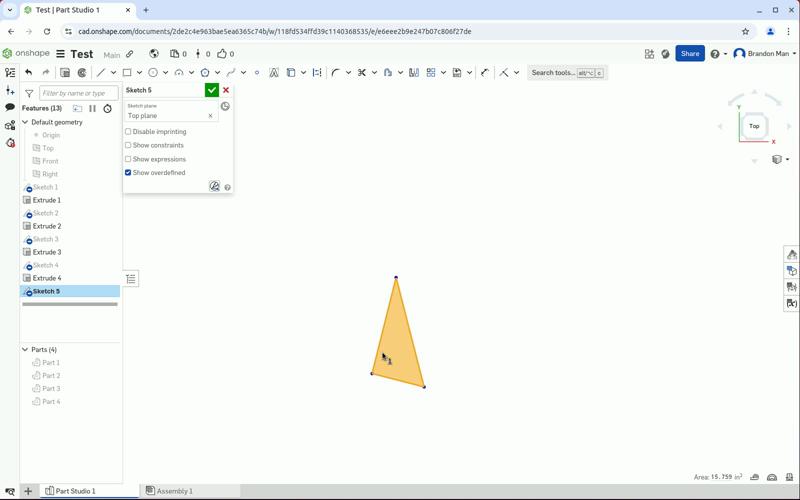
scroll(-6)
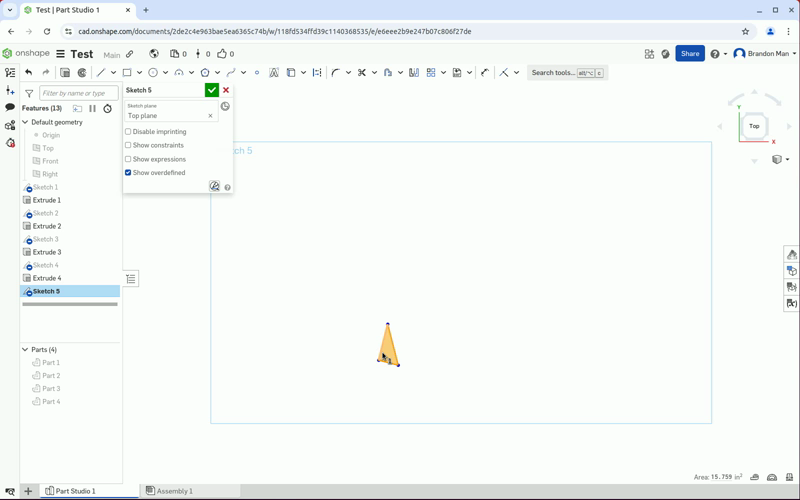
mouse_move(73, 352)
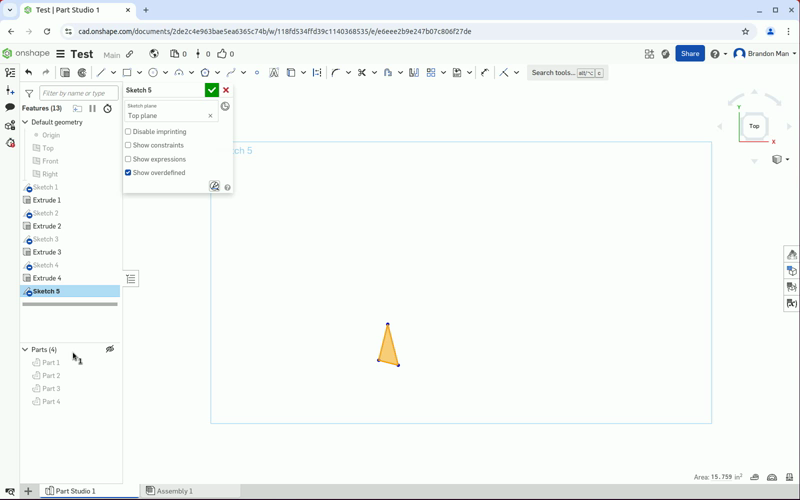
key(shift+y)
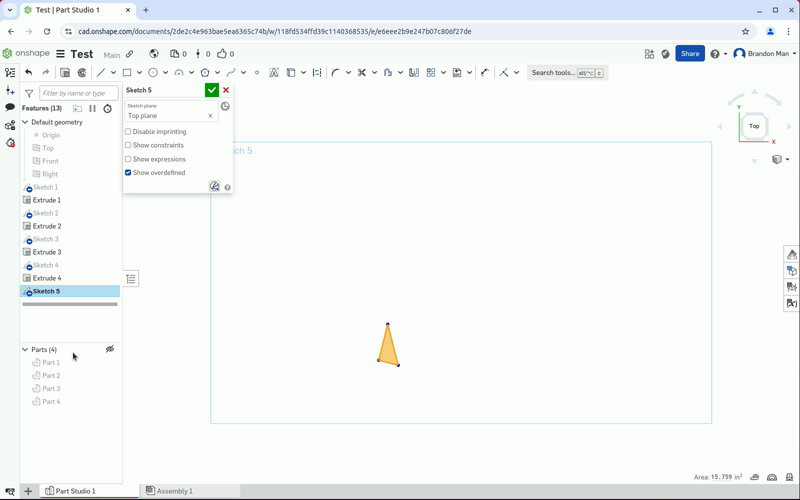
key(shift+e)
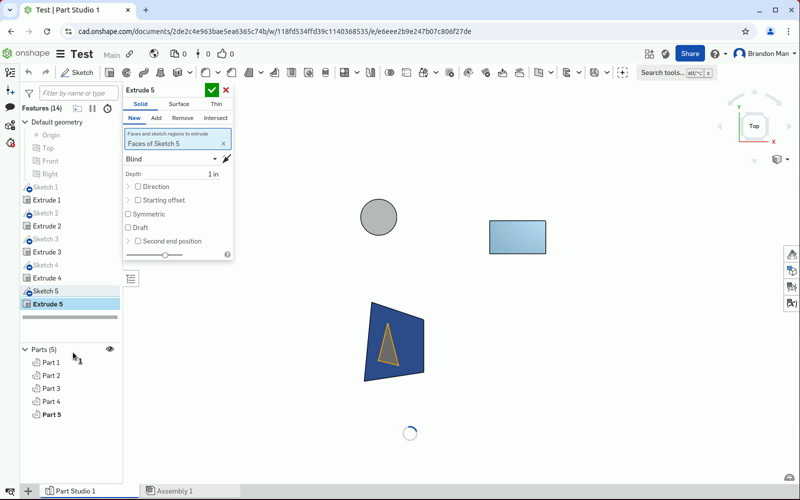
mouse_move(143, 106)
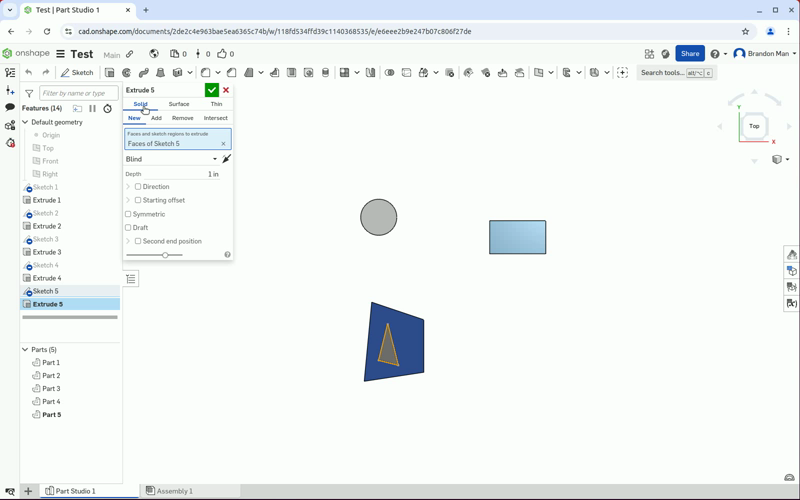
click(143, 106)
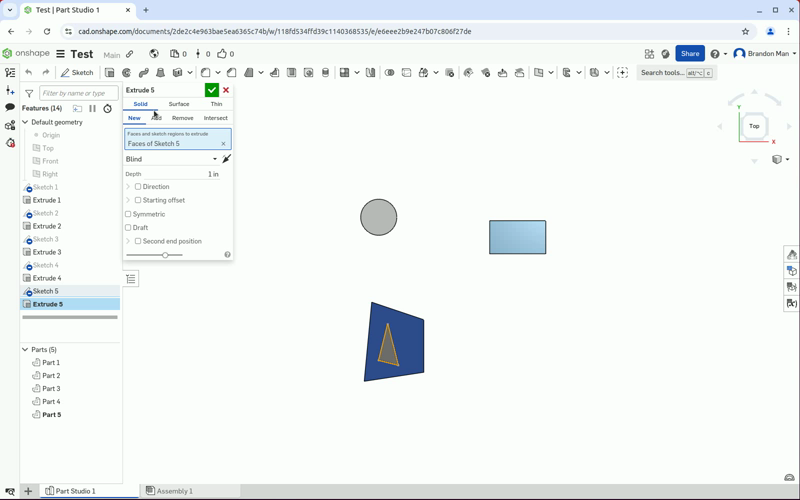
mouse_move(186, 120)
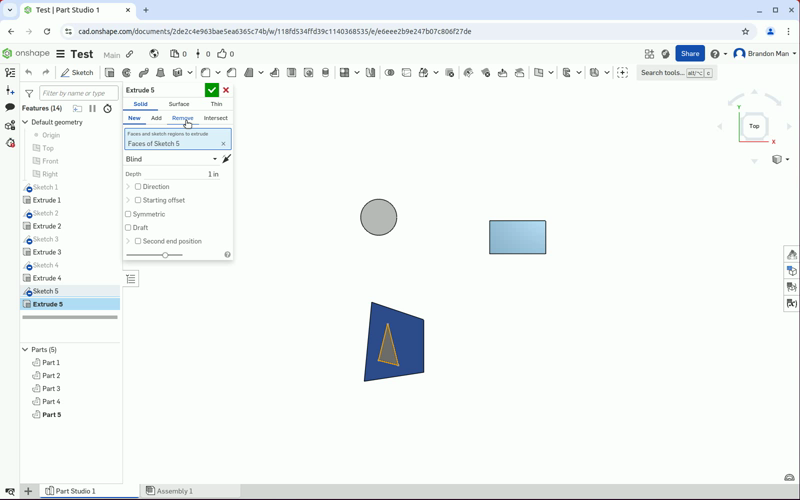
click(186, 120)
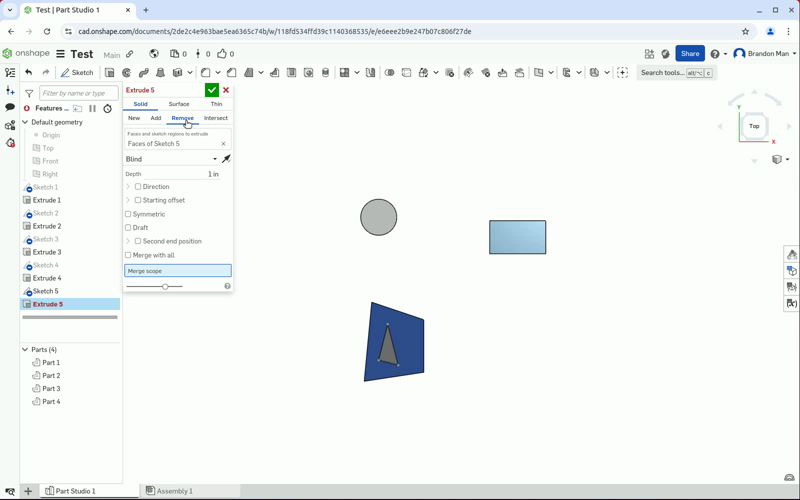
key(tab, 4)
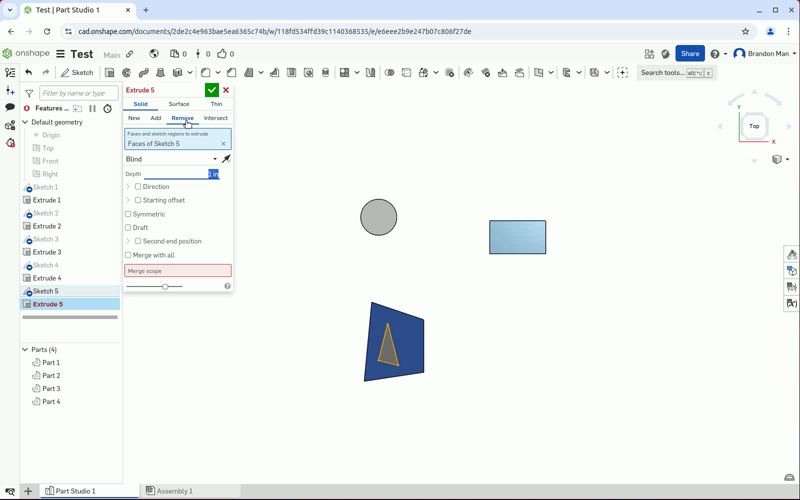
text(-3.851)
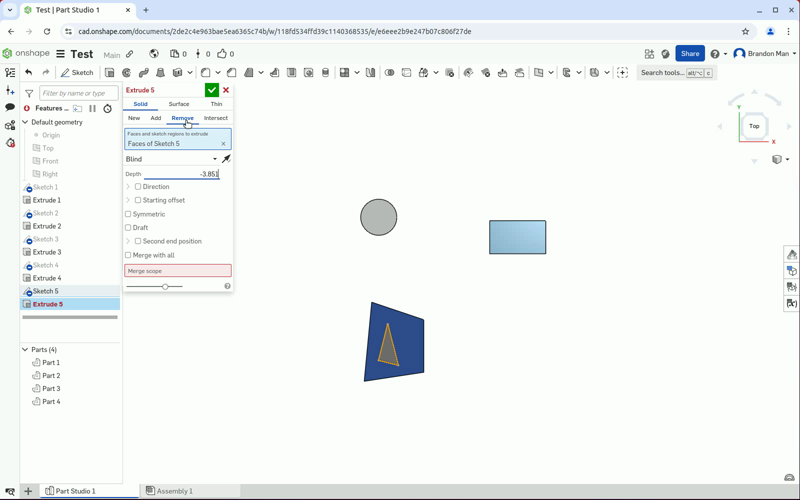
key(tab, 6)
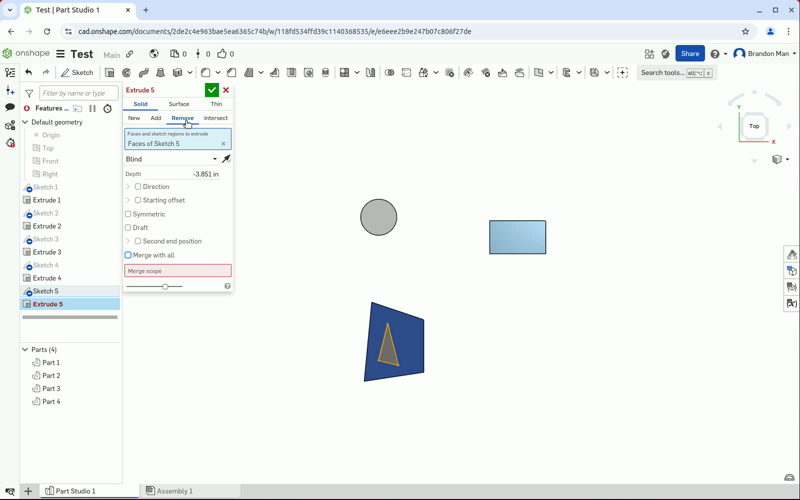
key(space)
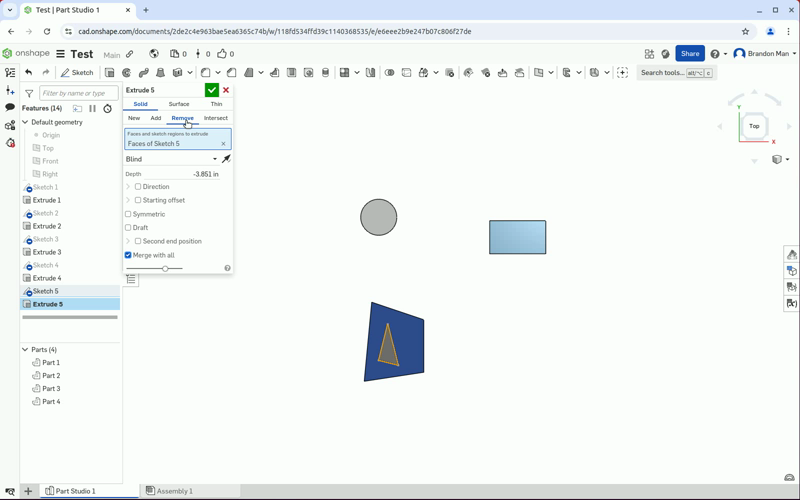
key(enter)
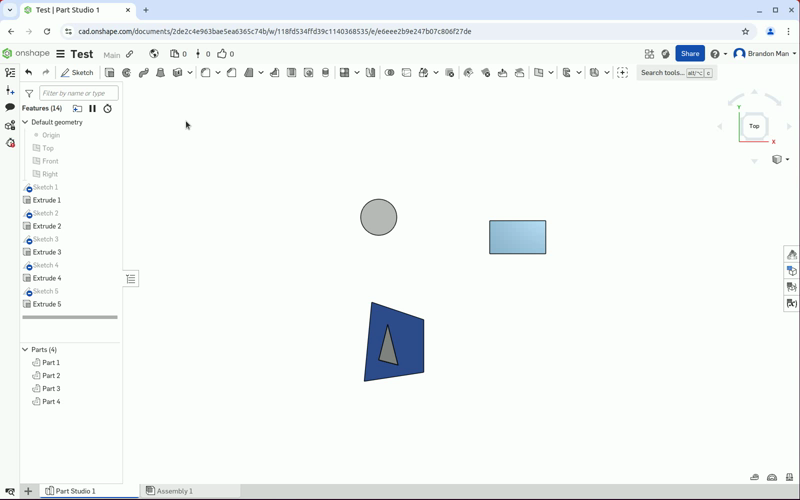
key(shift+h)
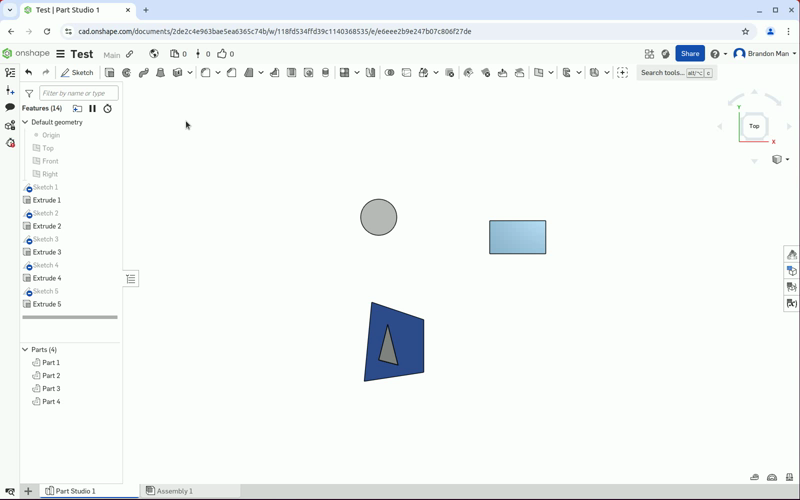
key(shift+h)
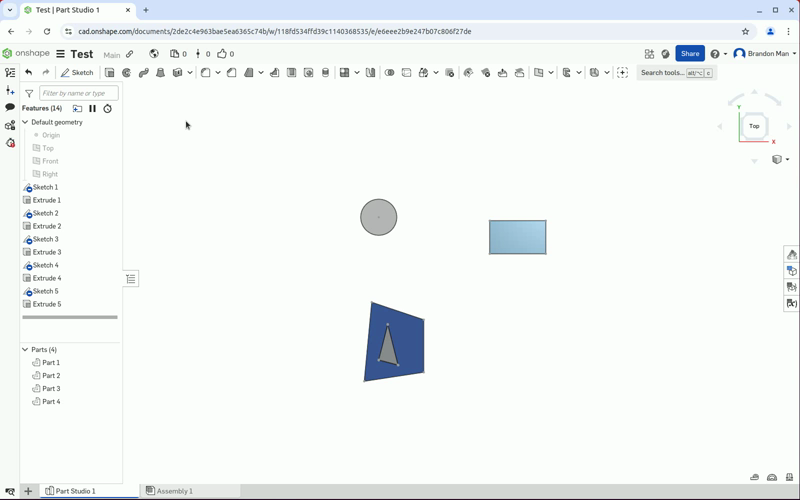
key(shift+7)
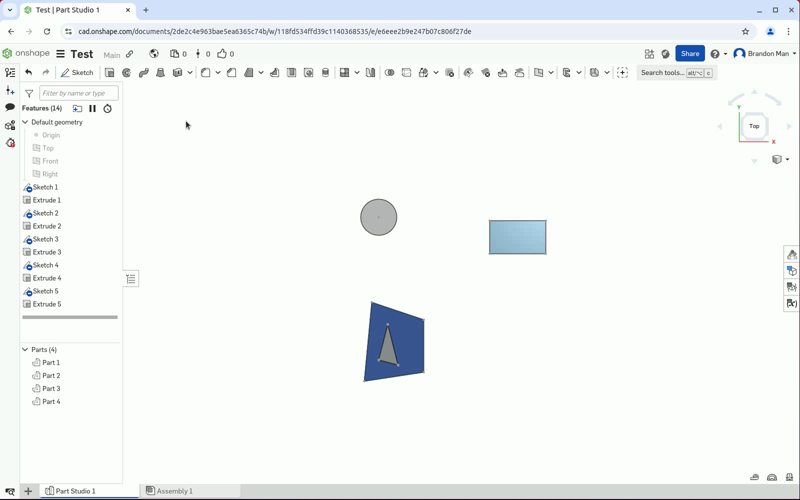
key(up, 3)
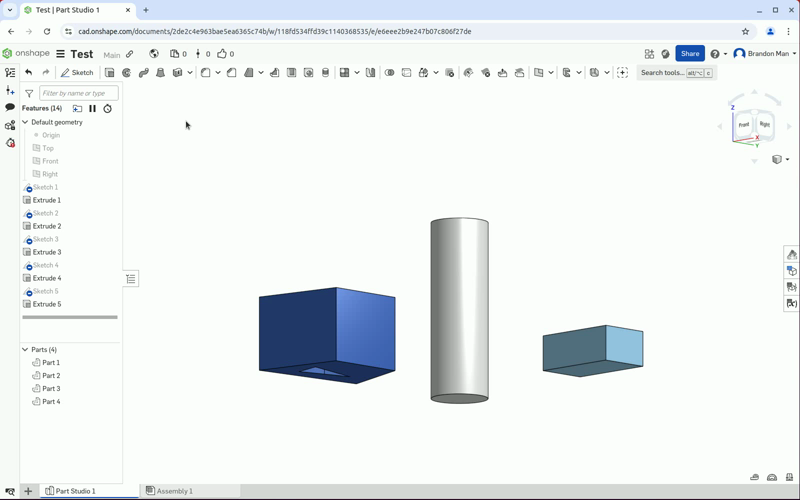
key(left, 3)
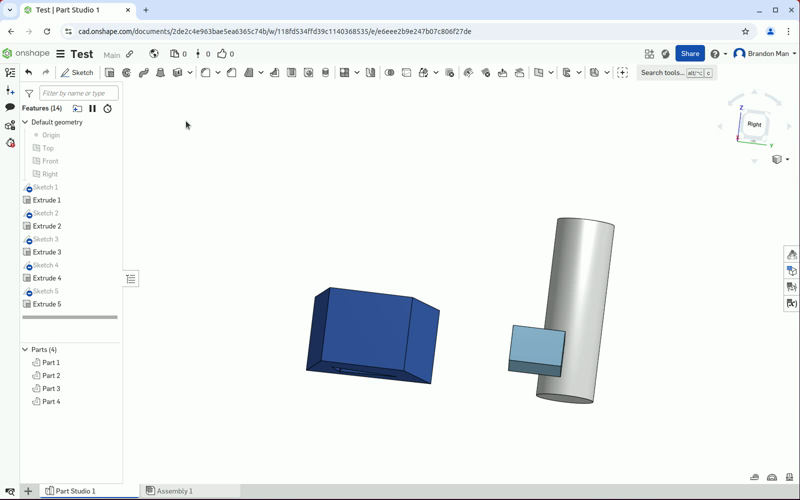
key(right, 3)
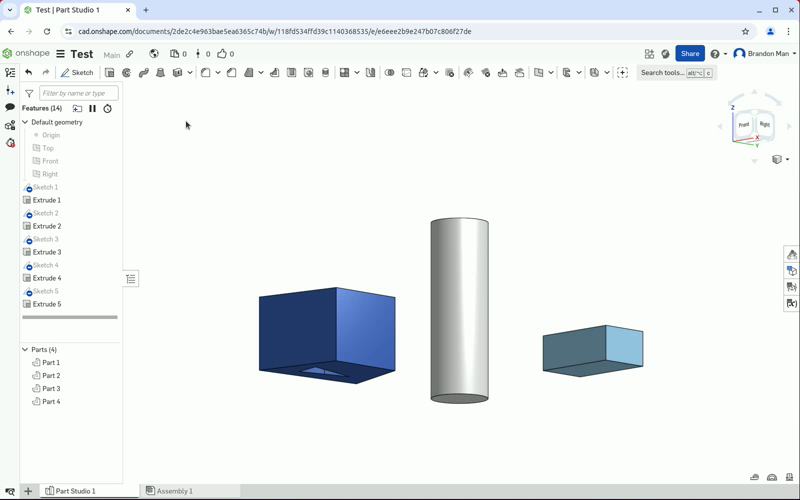
key(down, 3)
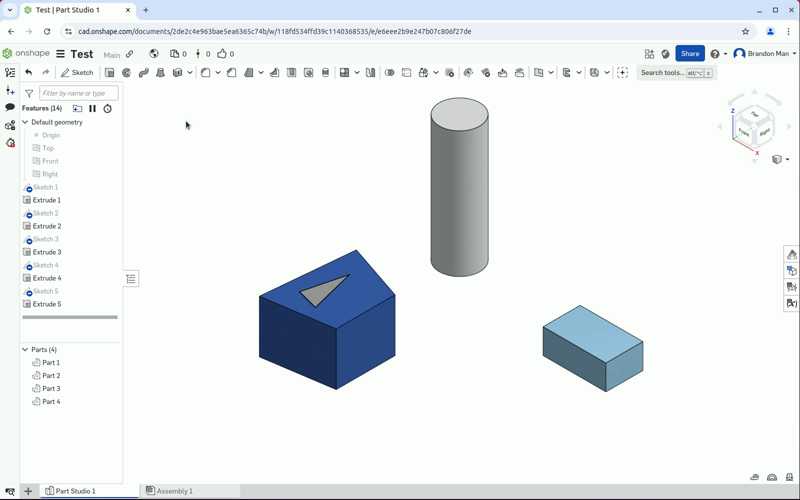
mouse_move(73, 189)
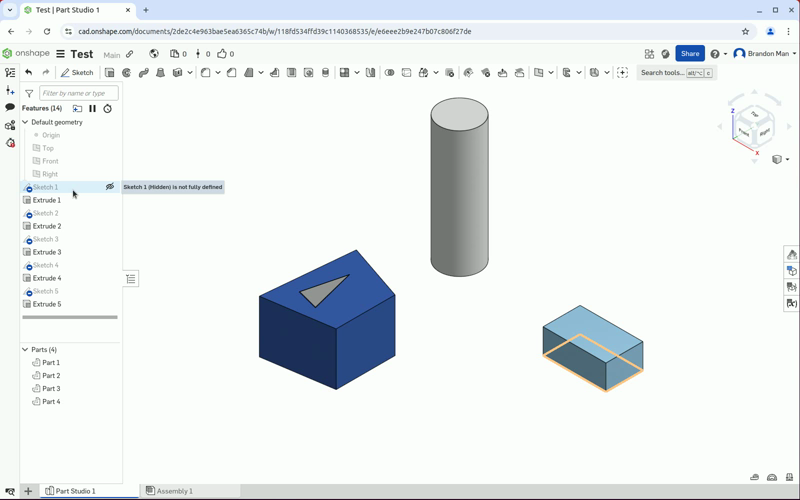
click(73, 189)